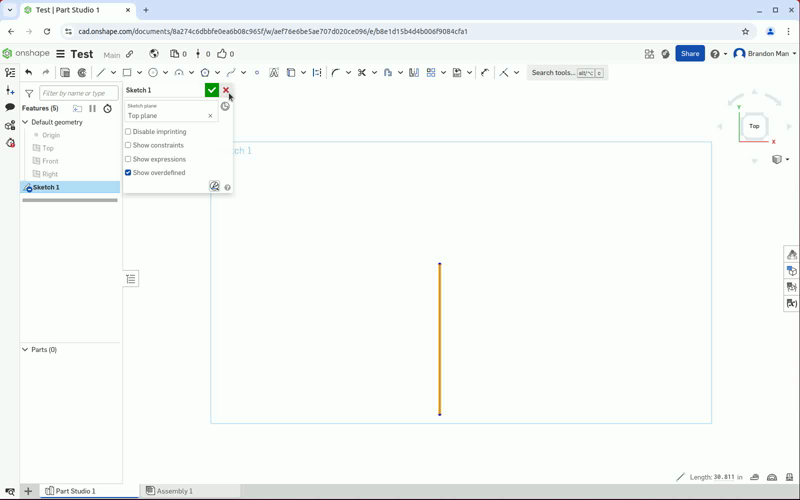
key(shift+h)
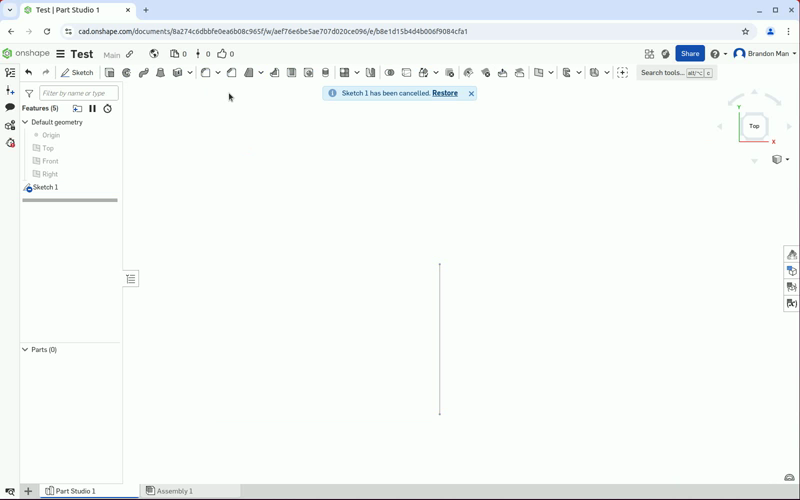
key(shift+s)
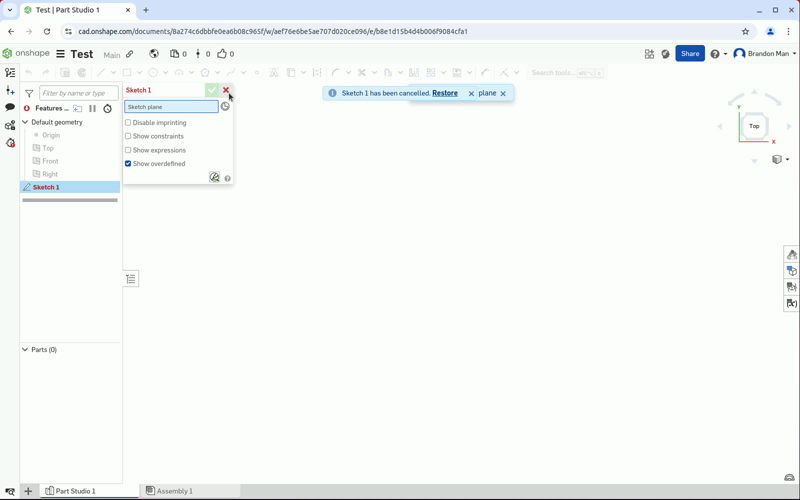
mouse_move(73, 150)
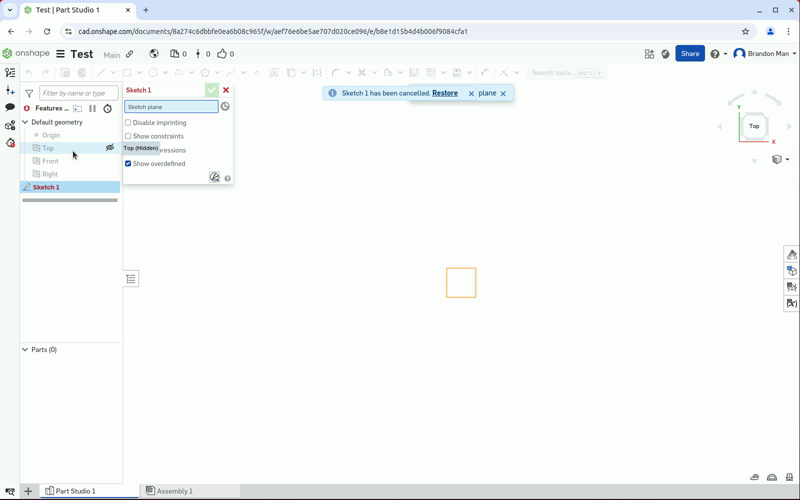
click(73, 150)
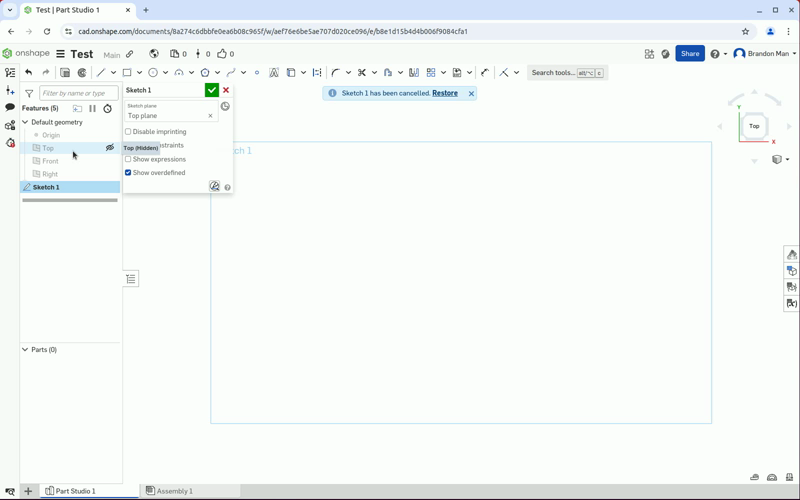
mouse_move(73, 352)
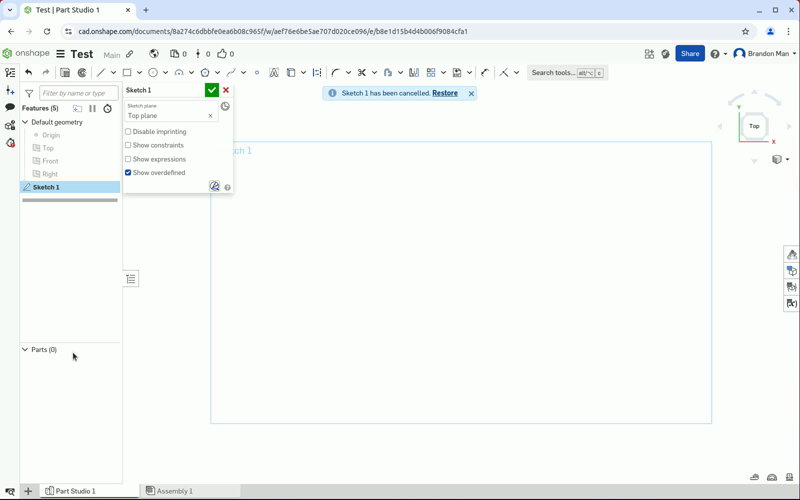
key(y)
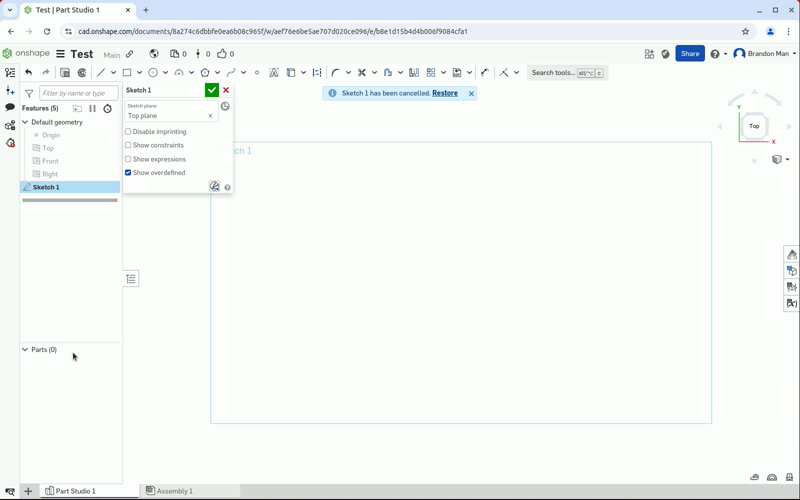
key(l)
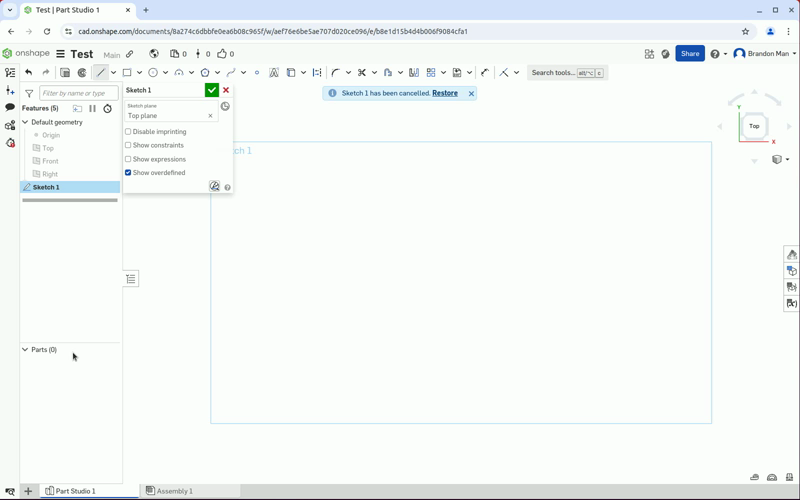
key_down(shift)
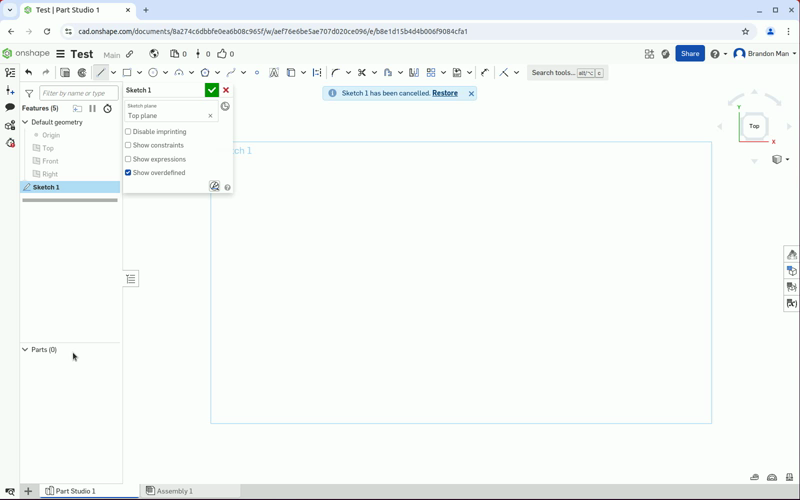
mouse_move(390, 245)
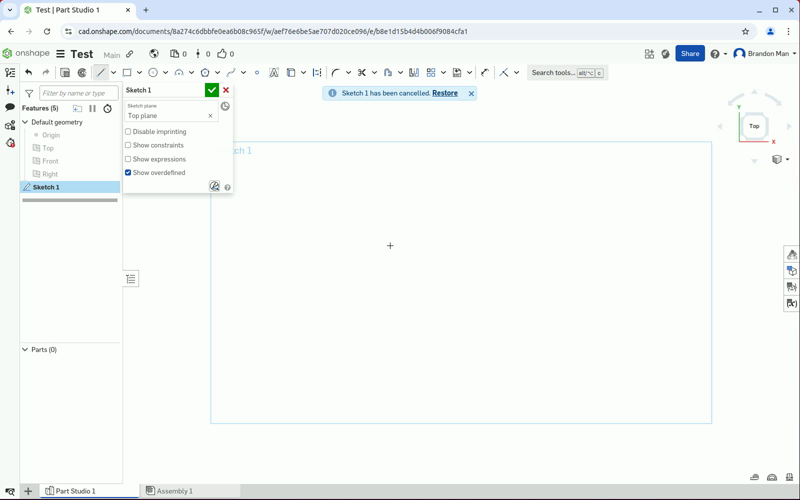
click(390, 245)
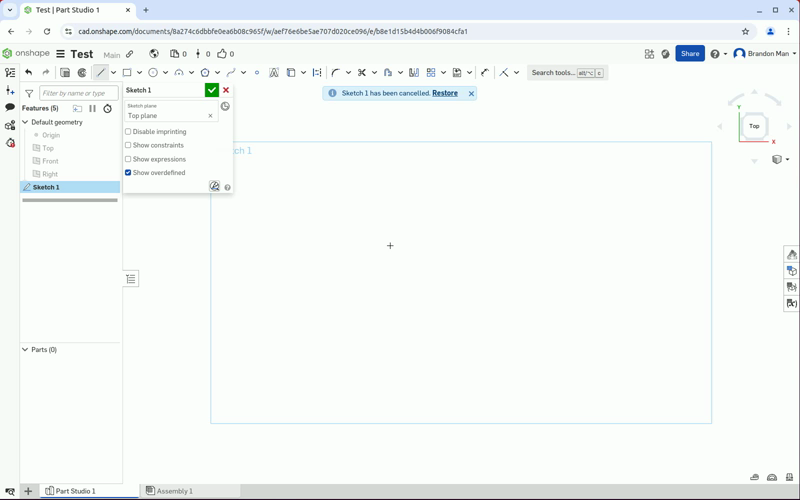
key_up(shift)
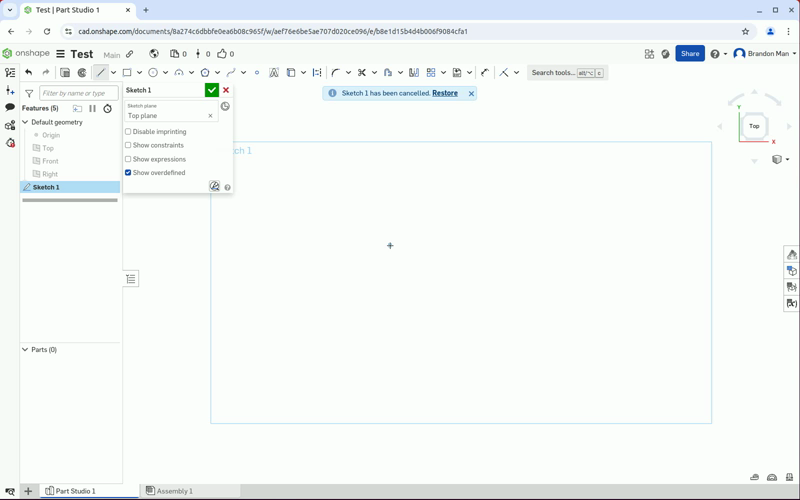
key_down(shift)
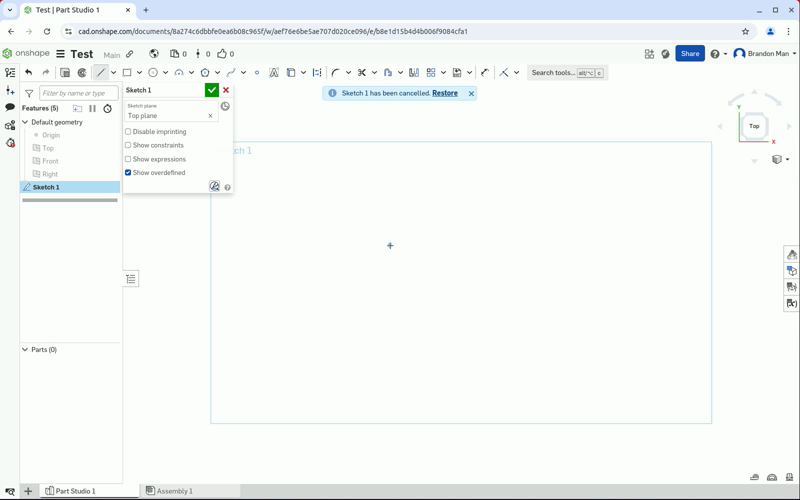
mouse_move(465, 245)
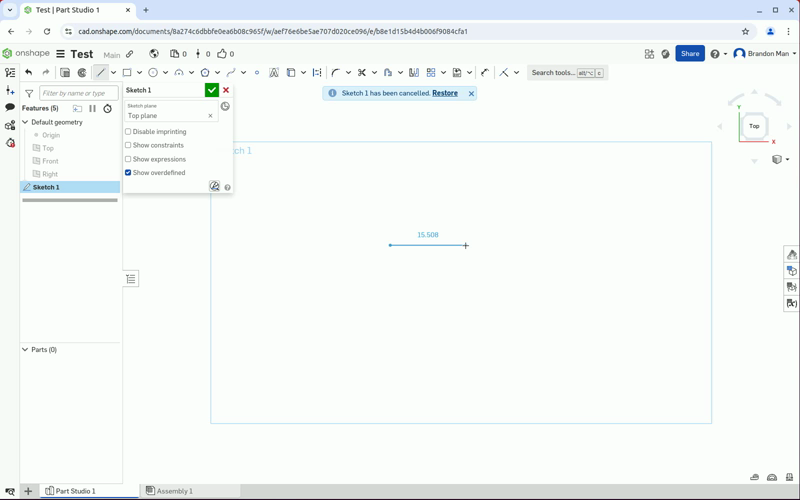
click(465, 245)
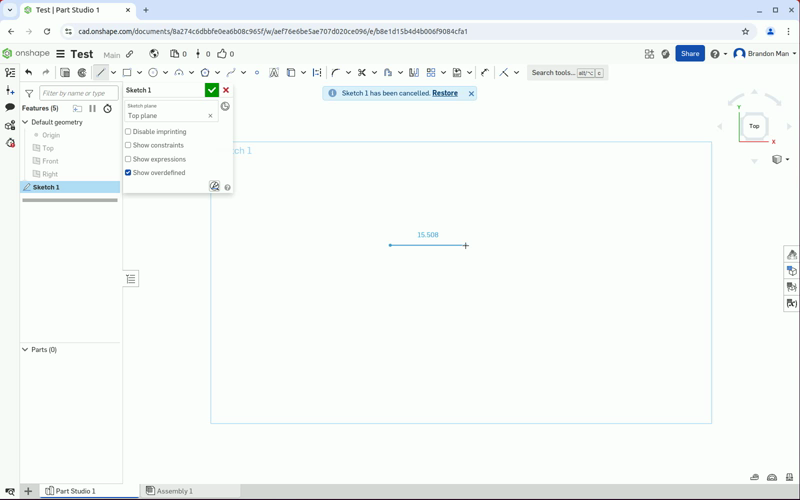
key_up(shift)
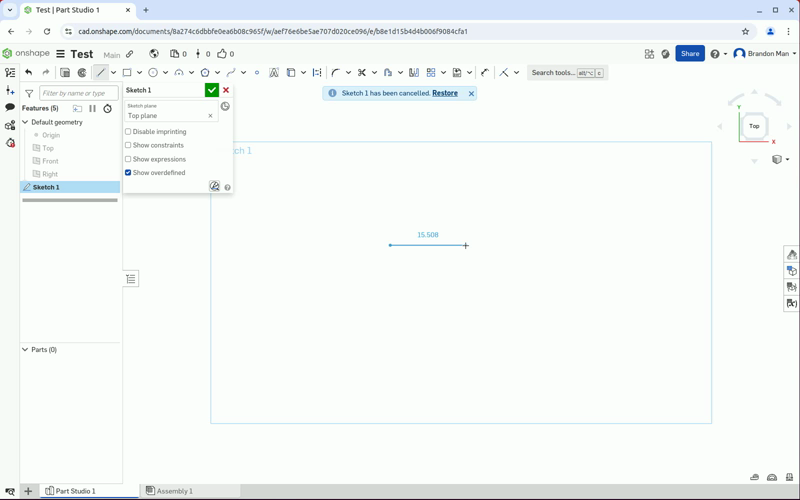
key_down(shift)
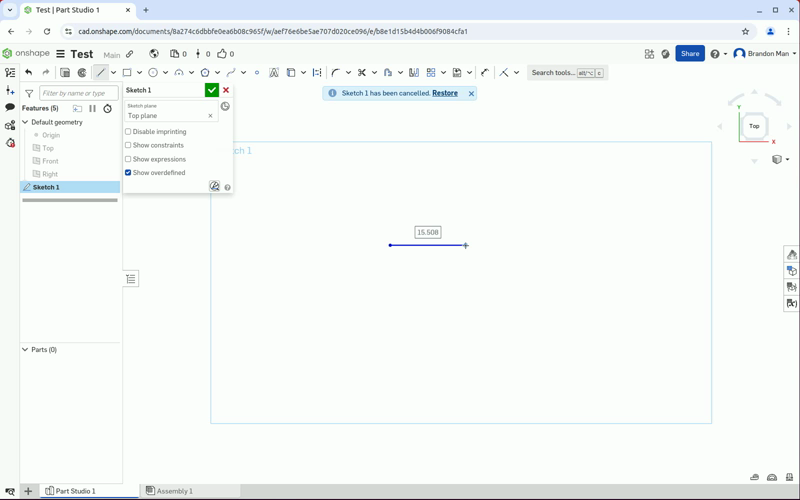
mouse_move(495, 245)
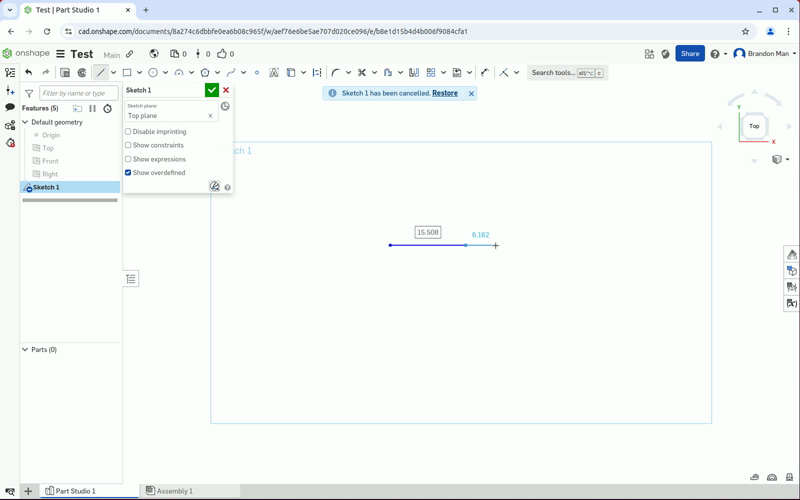
mouse_move(465, 219)
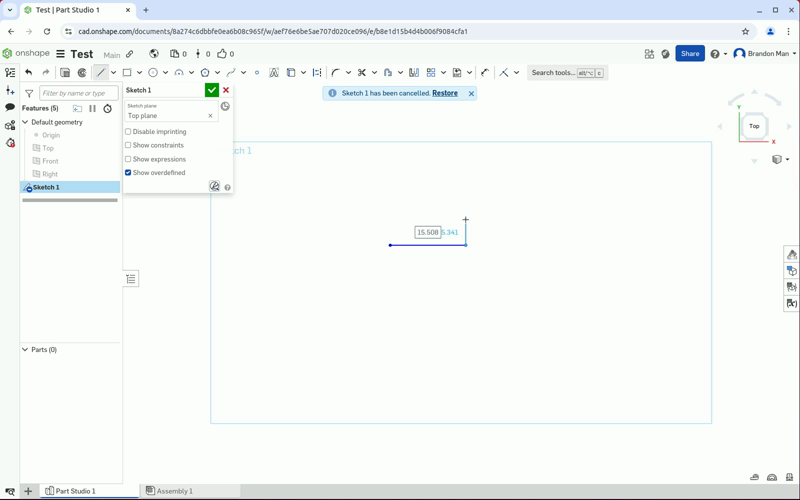
click(465, 219)
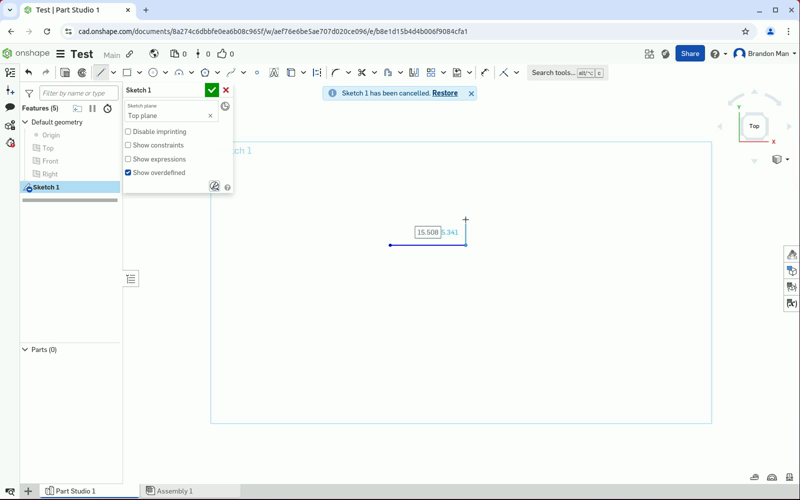
key_up(shift)
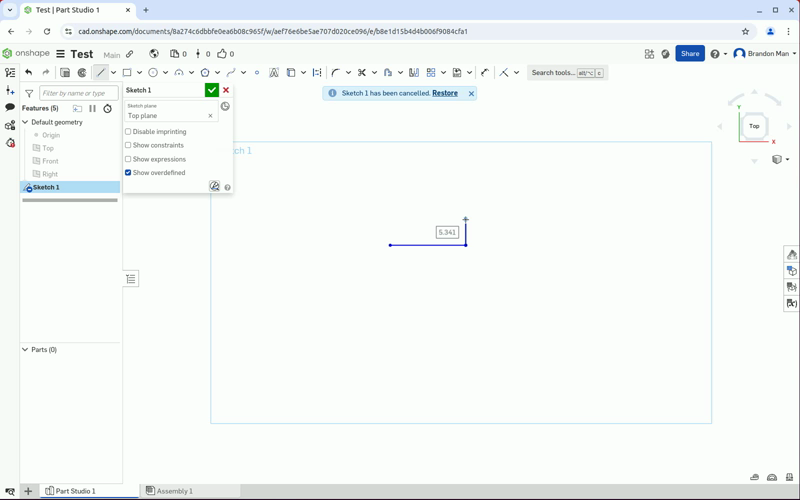
key_down(shift)
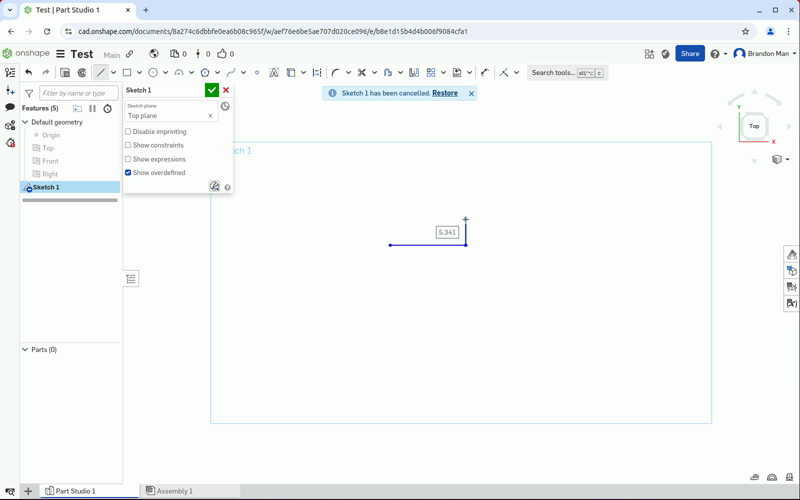
mouse_move(495, 219)
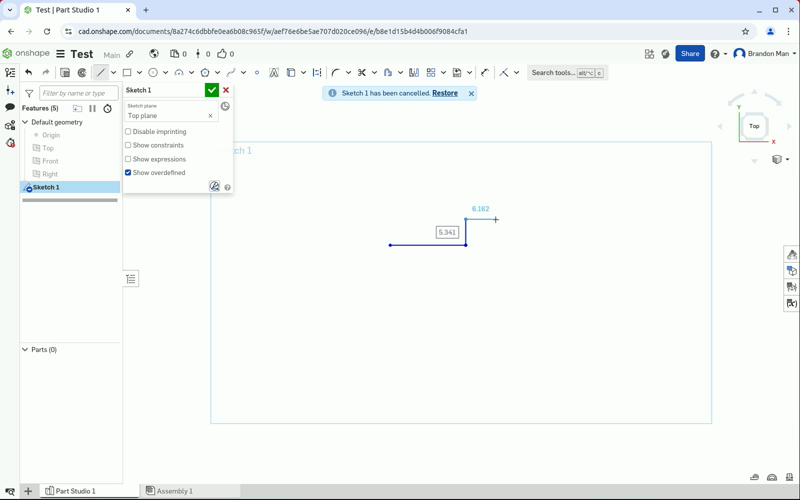
mouse_move(451, 219)
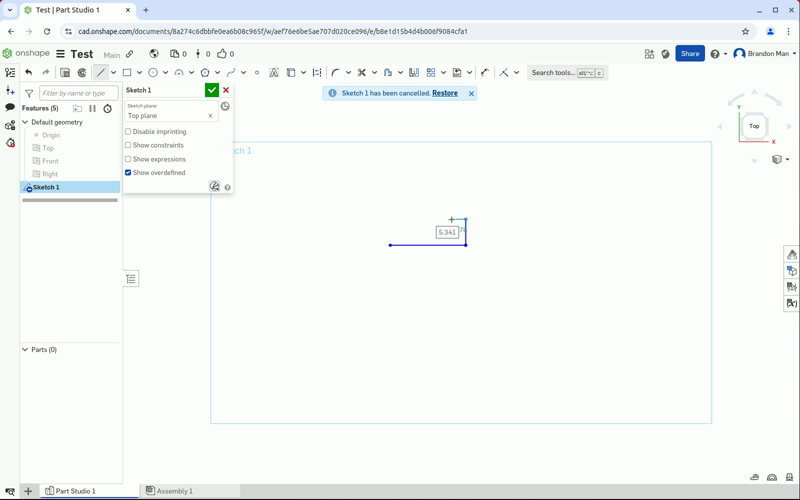
click(451, 219)
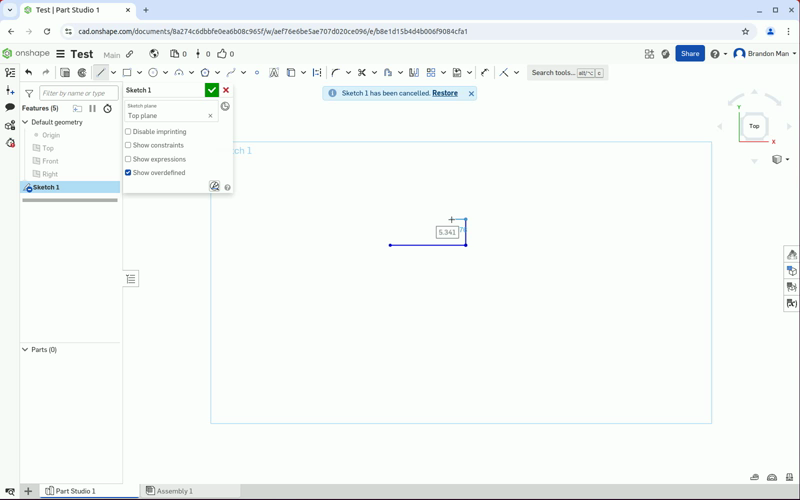
key_up(shift)
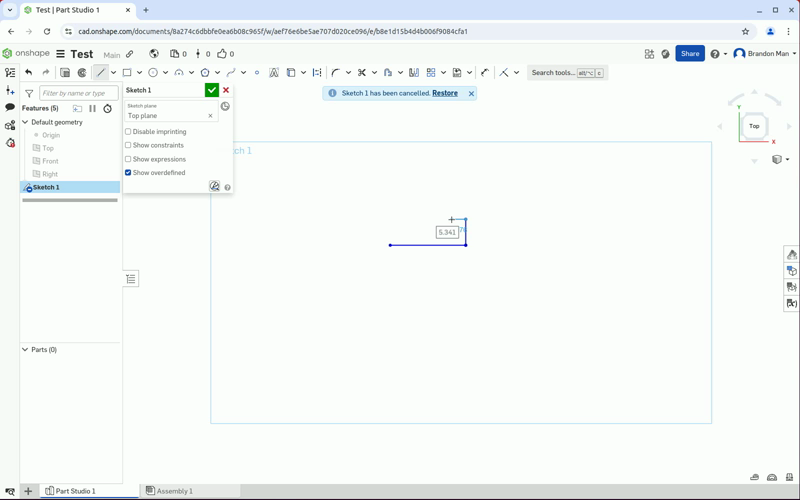
key_down(shift)
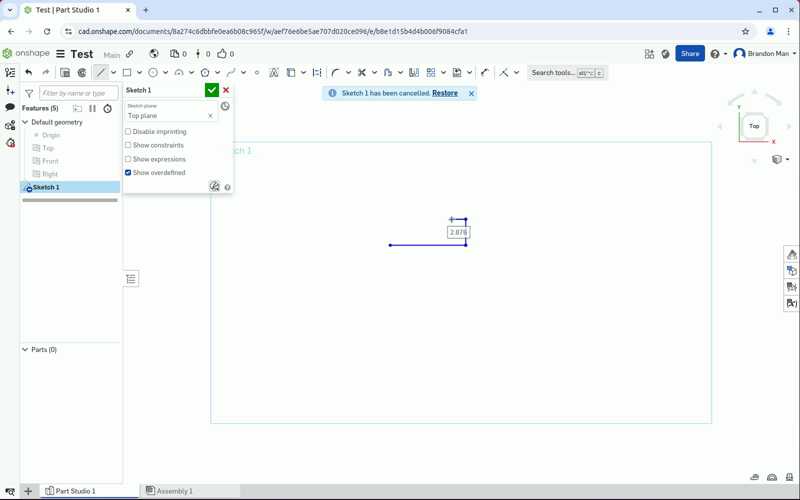
mouse_move(481, 219)
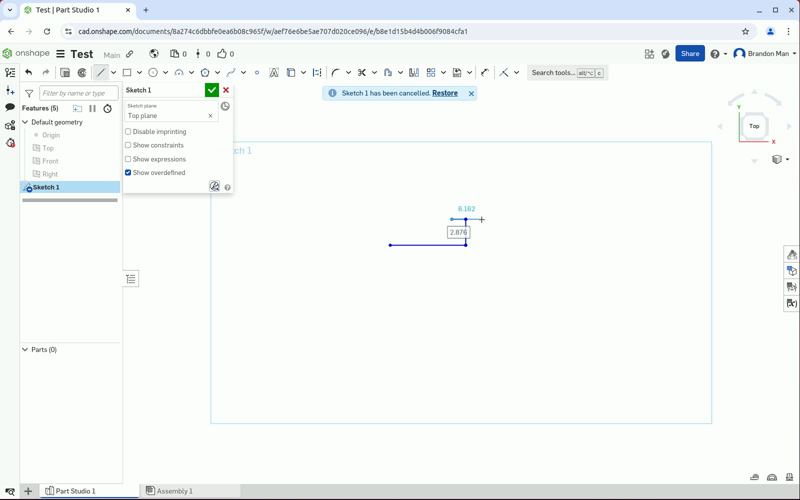
mouse_move(451, 196)
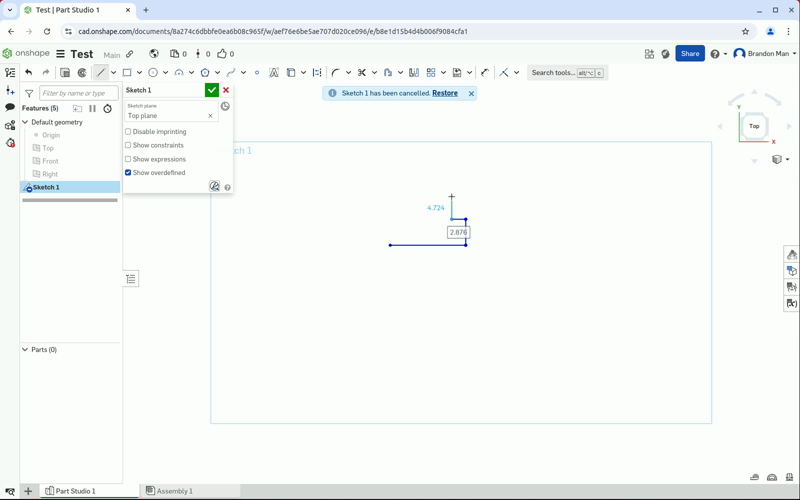
click(451, 196)
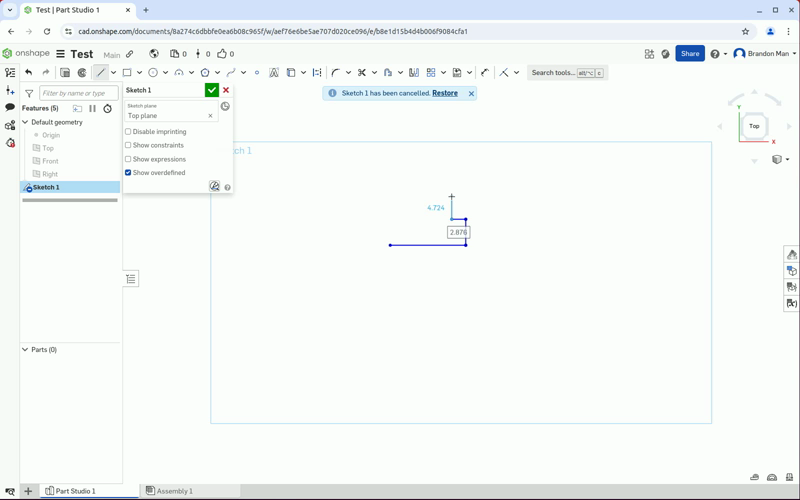
key_up(shift)
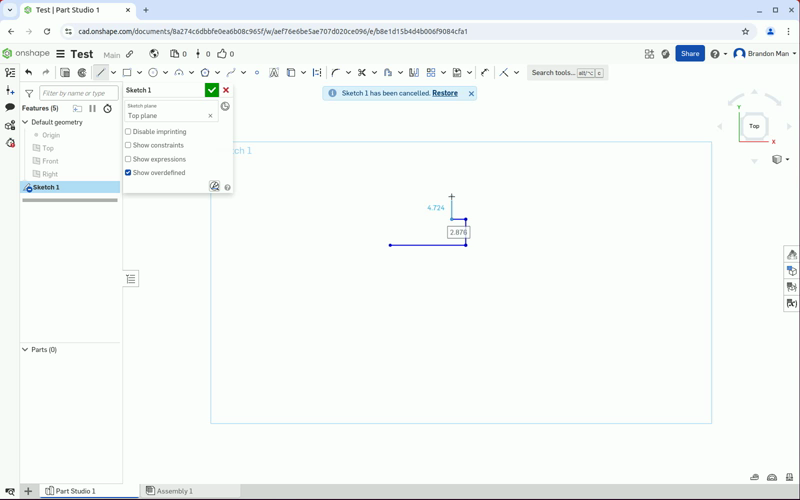
key_down(shift)
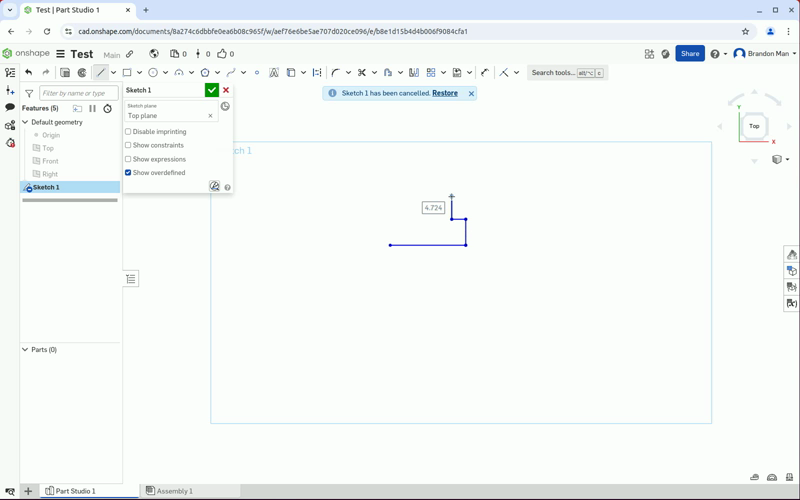
mouse_move(481, 196)
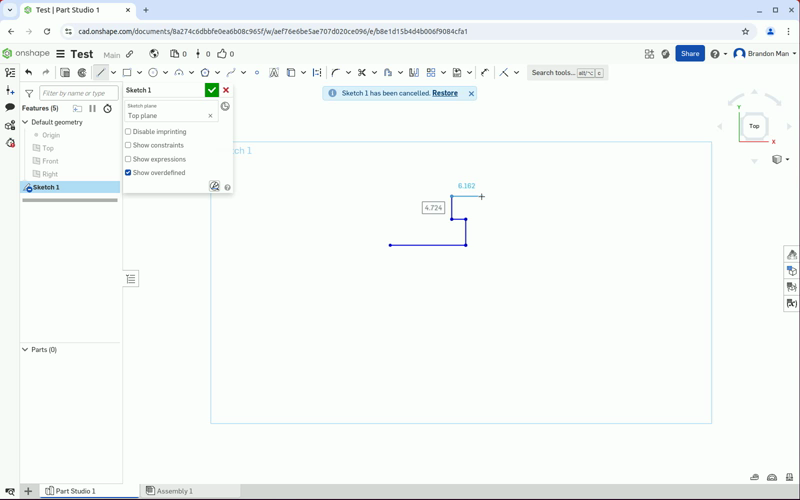
mouse_move(465, 196)
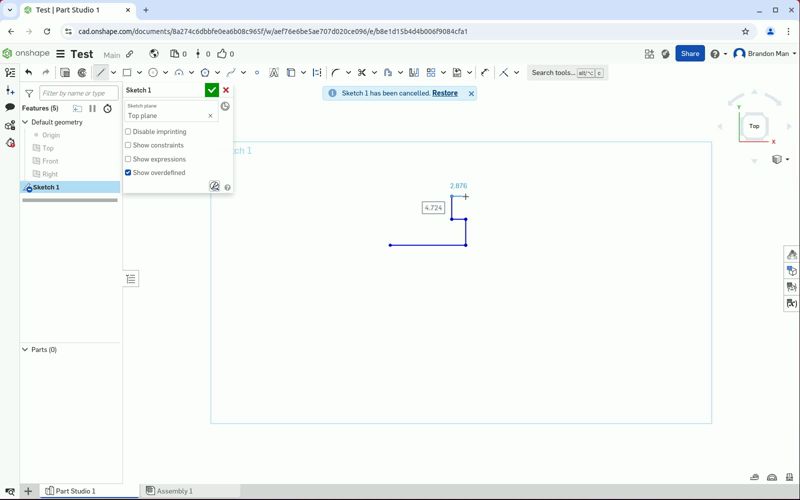
click(465, 196)
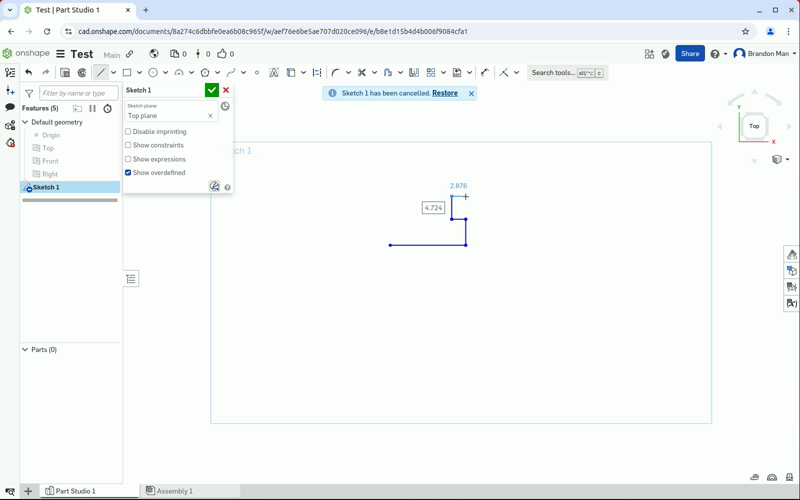
key_up(shift)
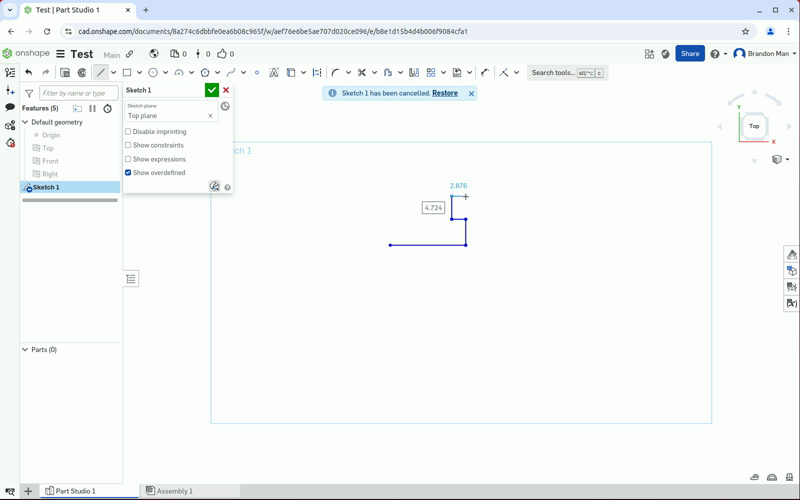
key_down(shift)
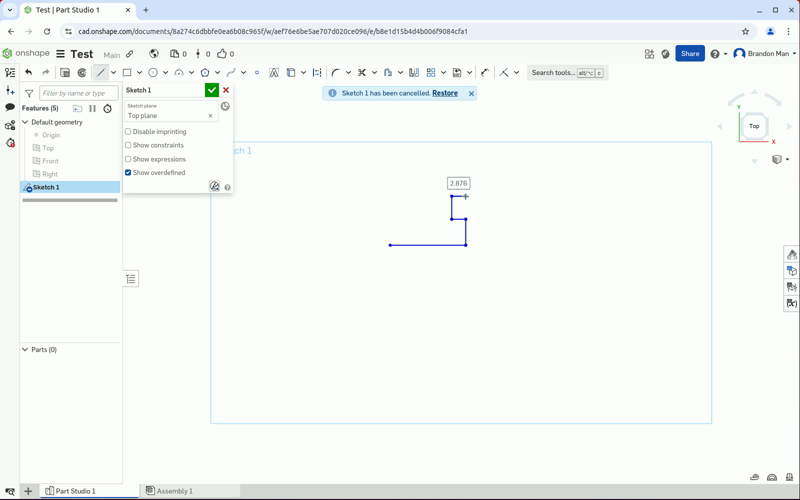
mouse_move(495, 196)
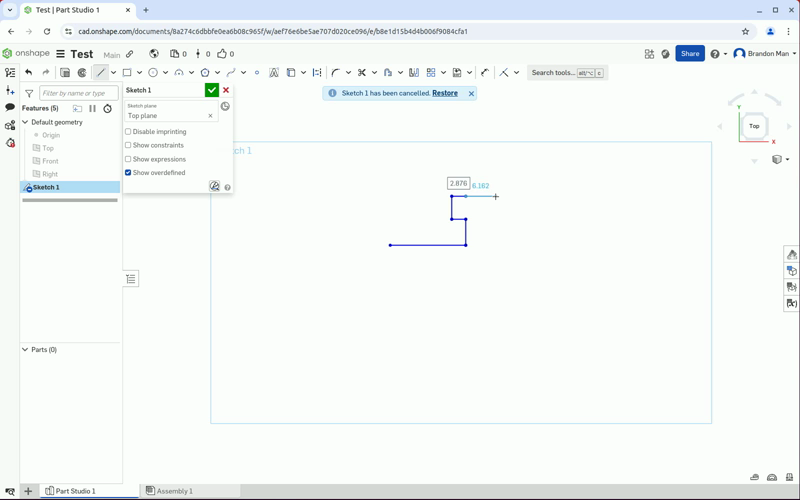
mouse_move(465, 170)
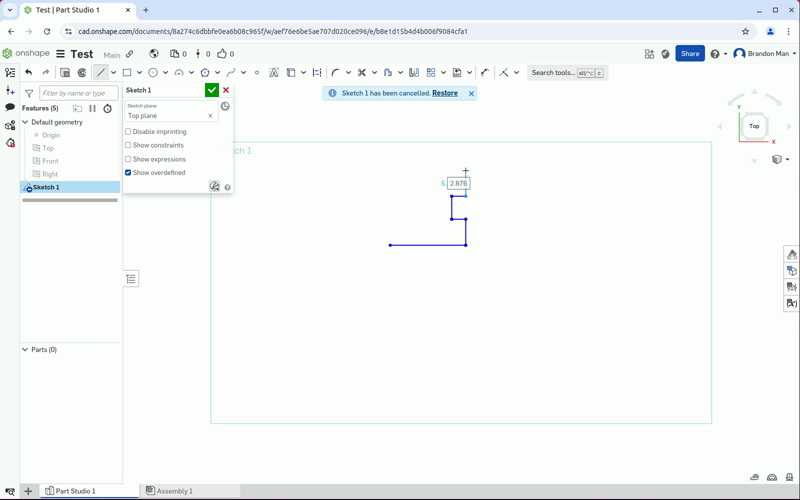
click(465, 170)
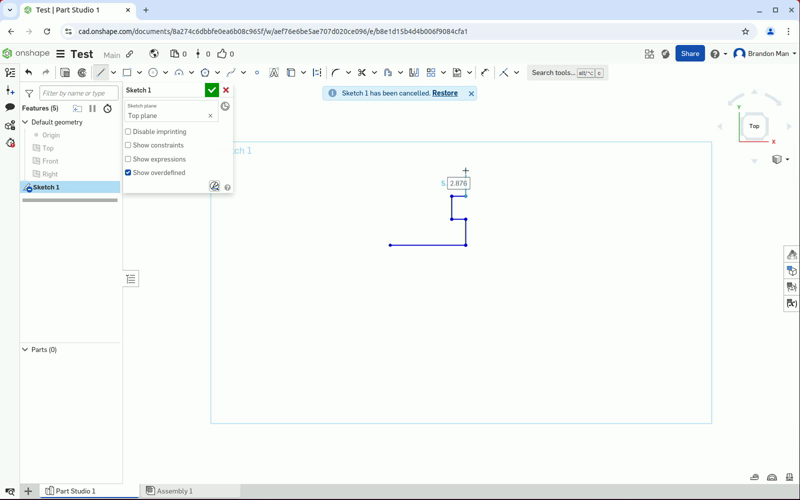
key_up(shift)
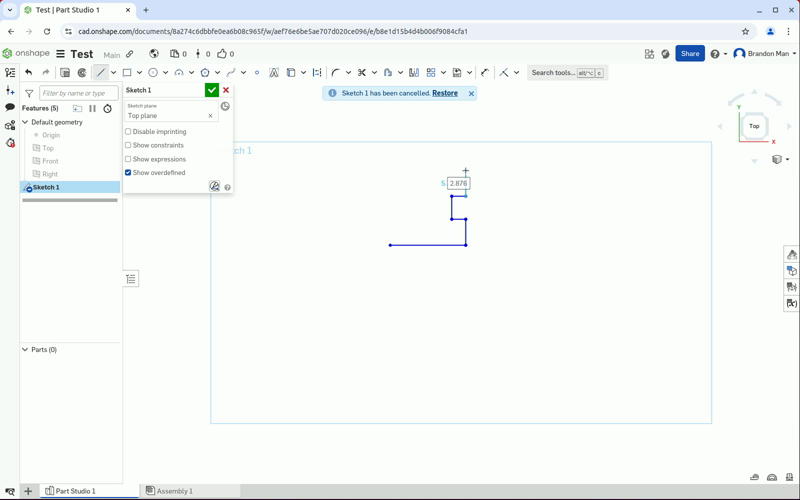
key_down(shift)
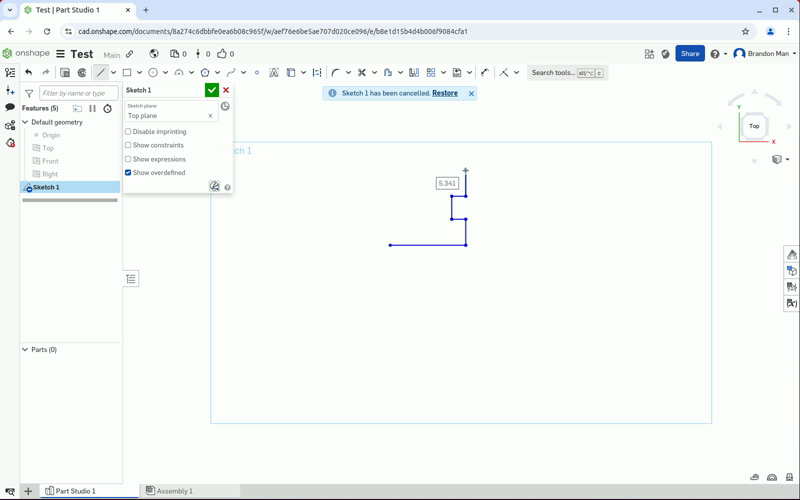
mouse_move(390, 170)
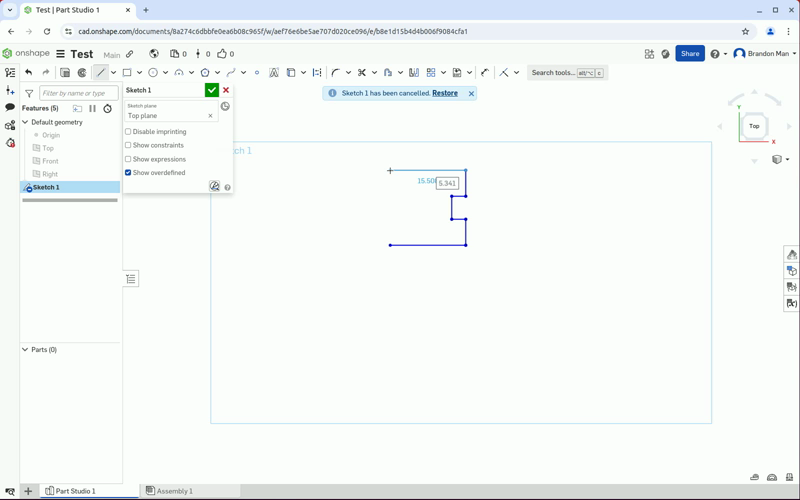
click(390, 170)
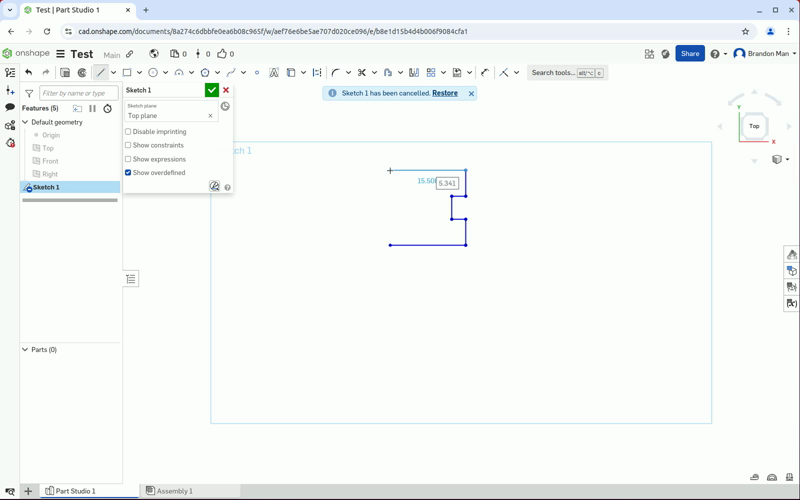
key_up(shift)
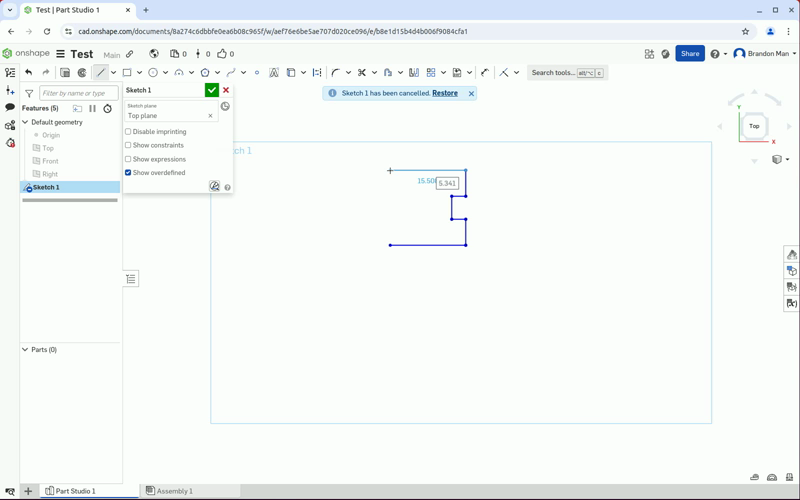
key_down(shift)
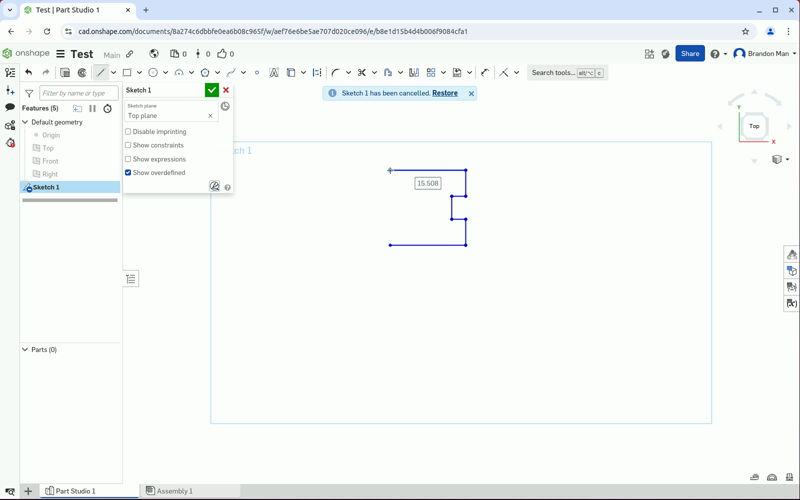
mouse_move(420, 170)
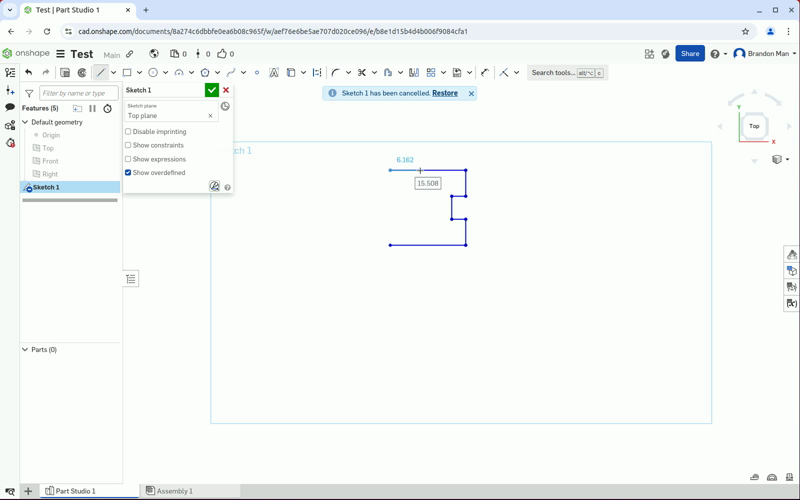
mouse_move(390, 196)
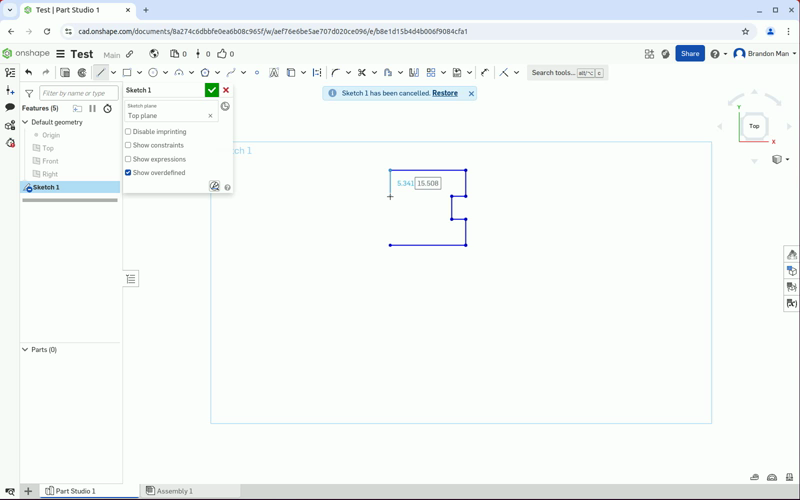
click(390, 196)
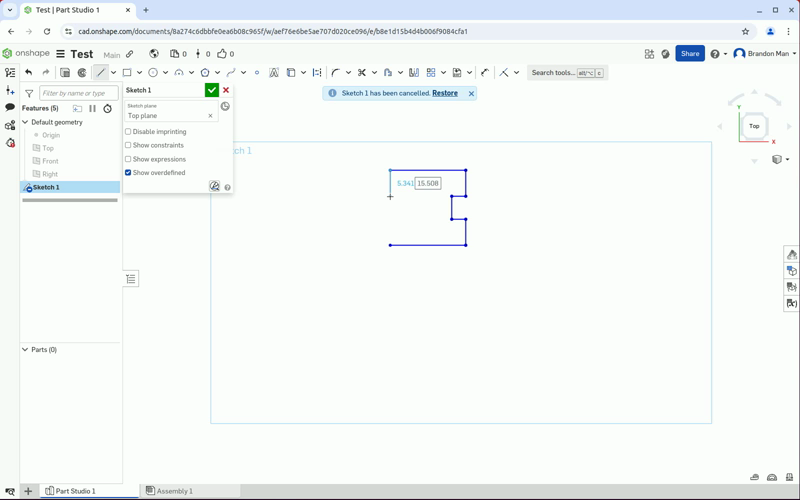
key_up(shift)
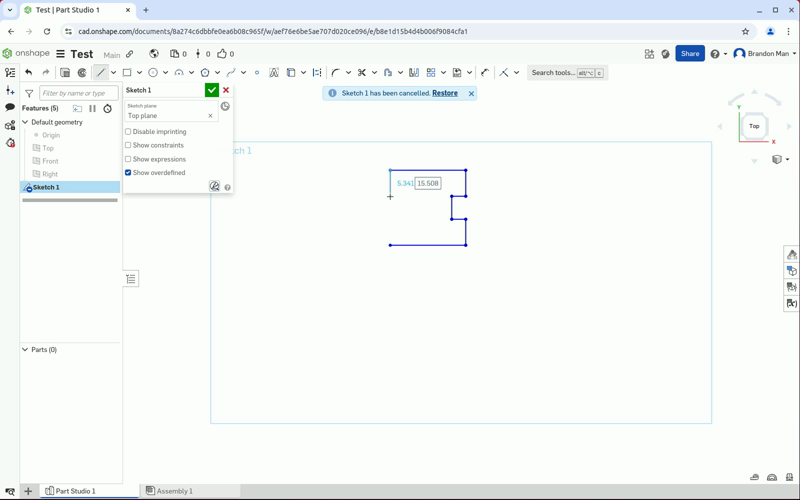
key_down(shift)
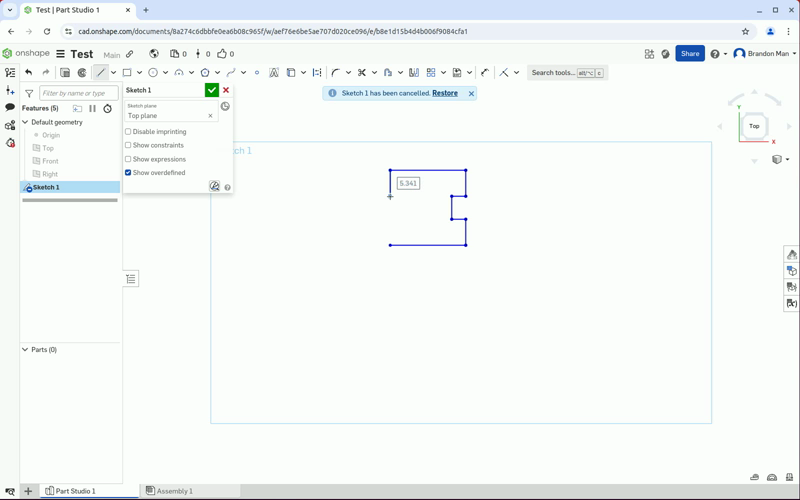
mouse_move(420, 196)
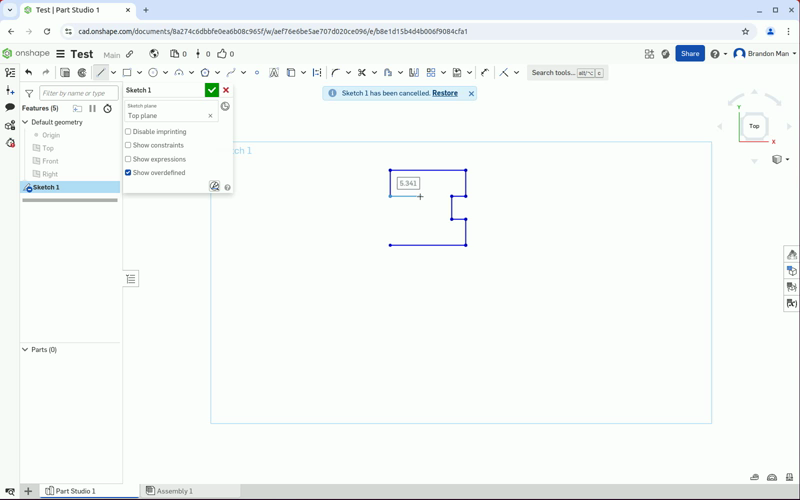
mouse_move(404, 196)
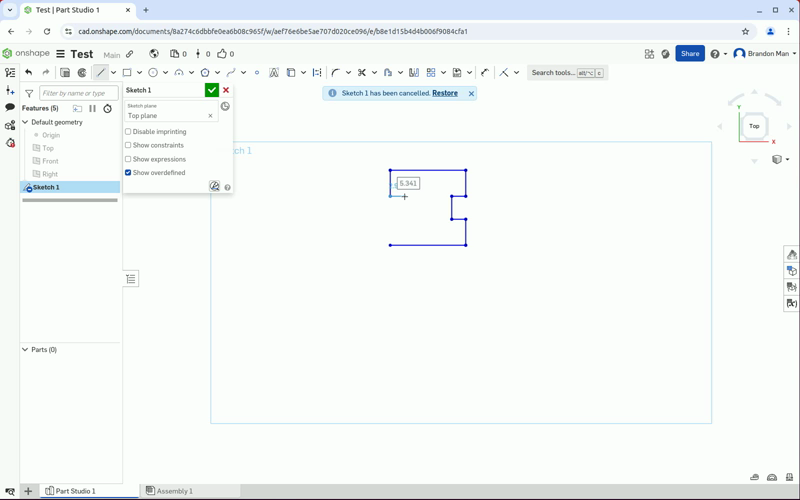
click(404, 196)
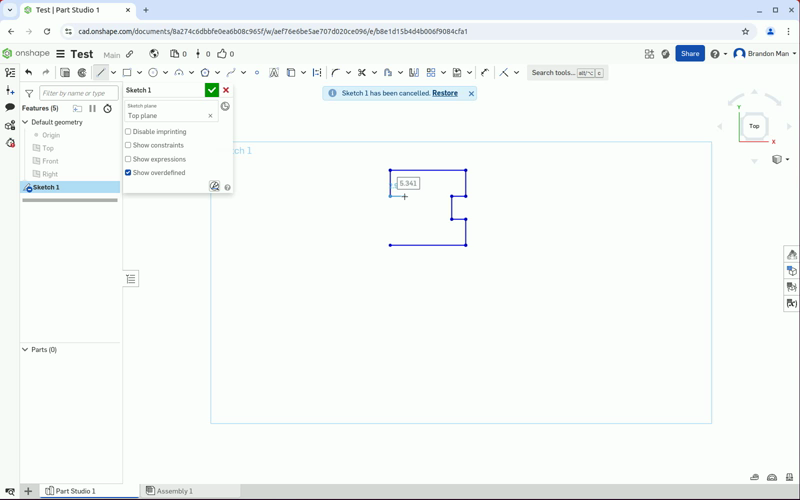
key_up(shift)
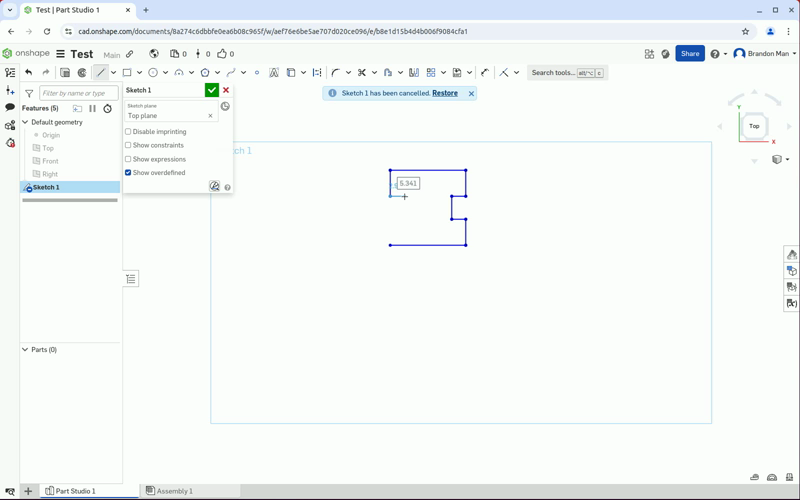
key_down(shift)
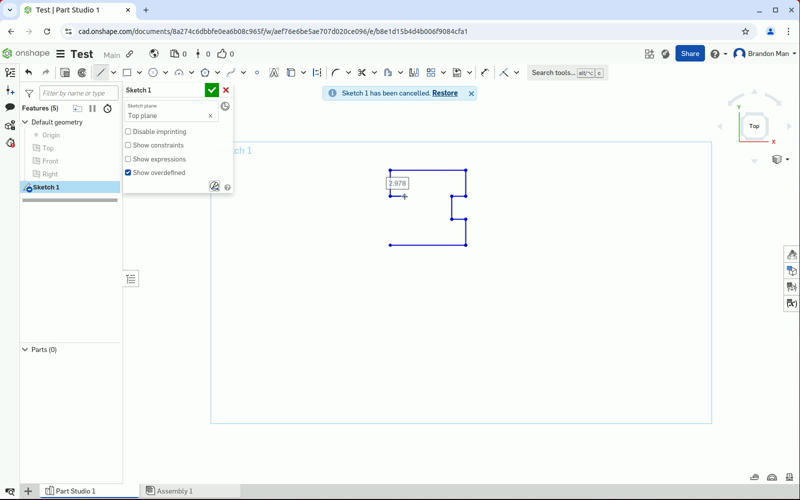
mouse_move(434, 196)
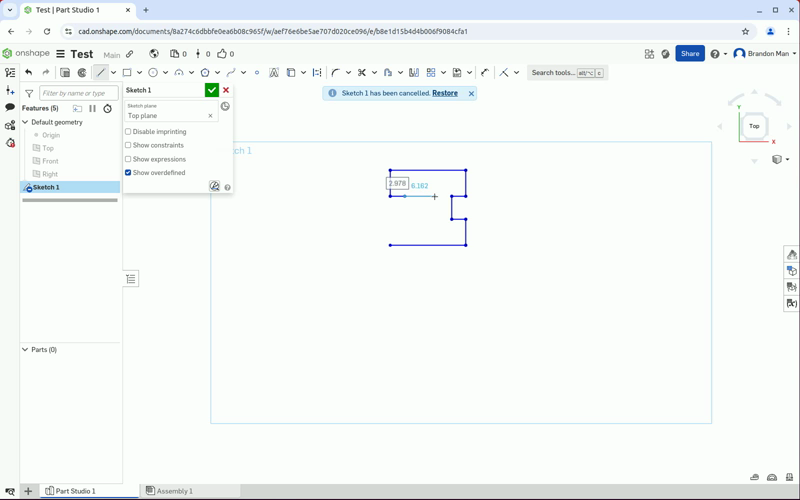
mouse_move(404, 219)
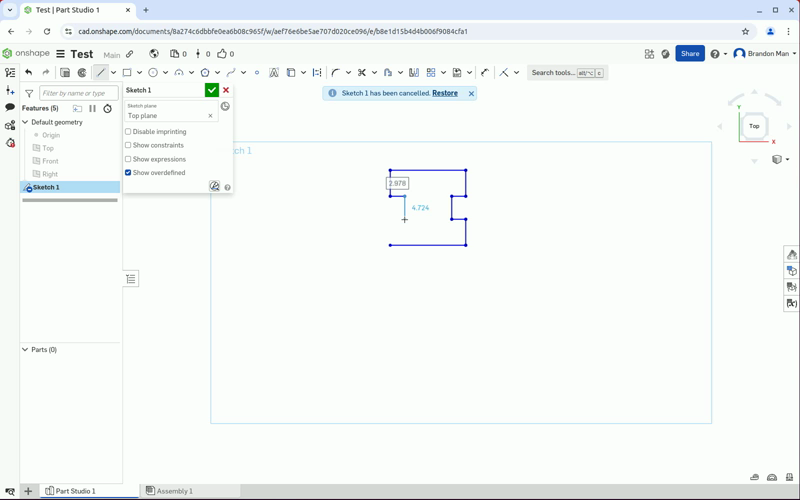
click(404, 219)
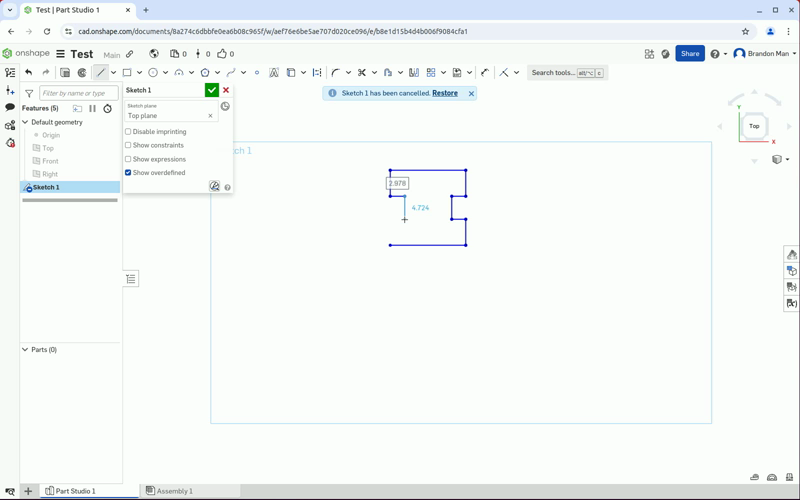
key_up(shift)
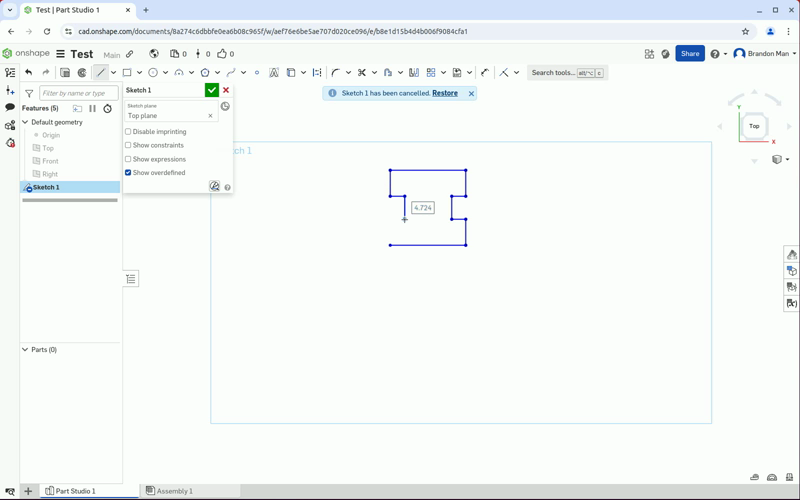
key_down(shift)
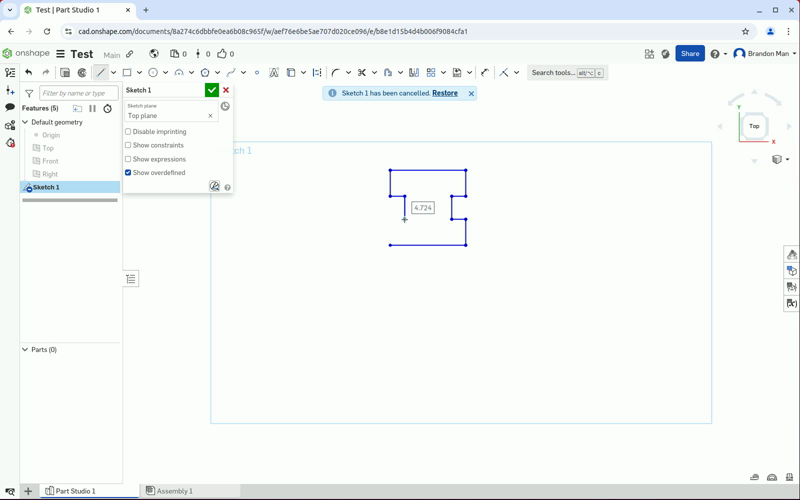
mouse_move(434, 219)
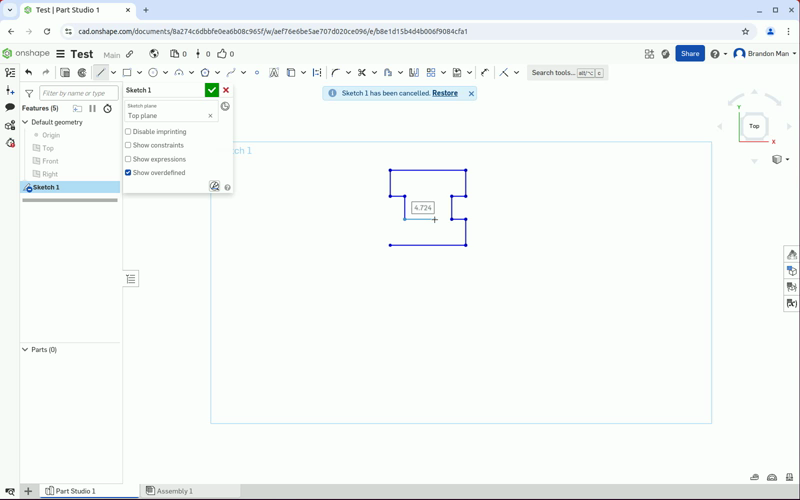
mouse_move(390, 219)
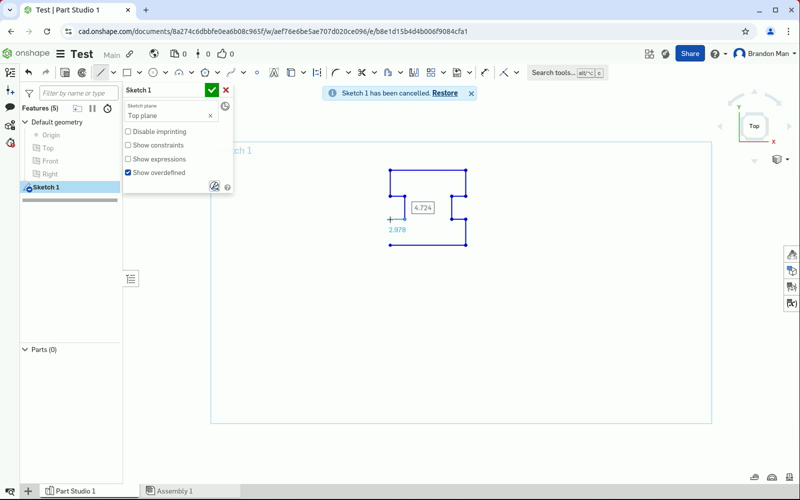
click(390, 219)
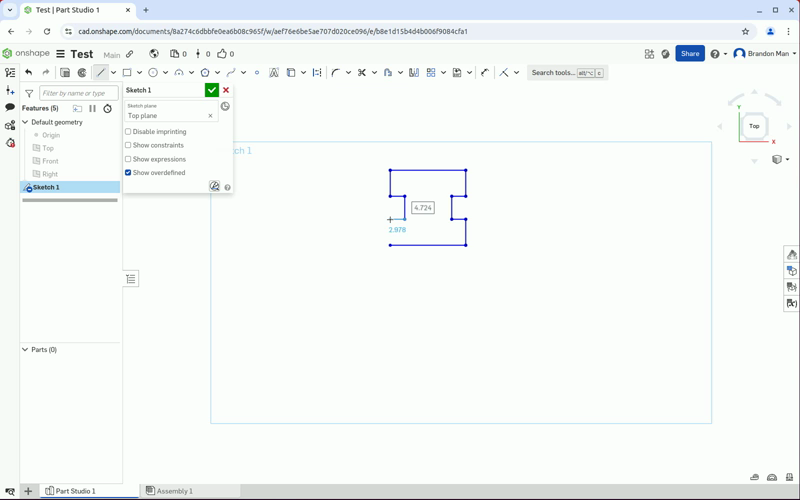
key_up(shift)
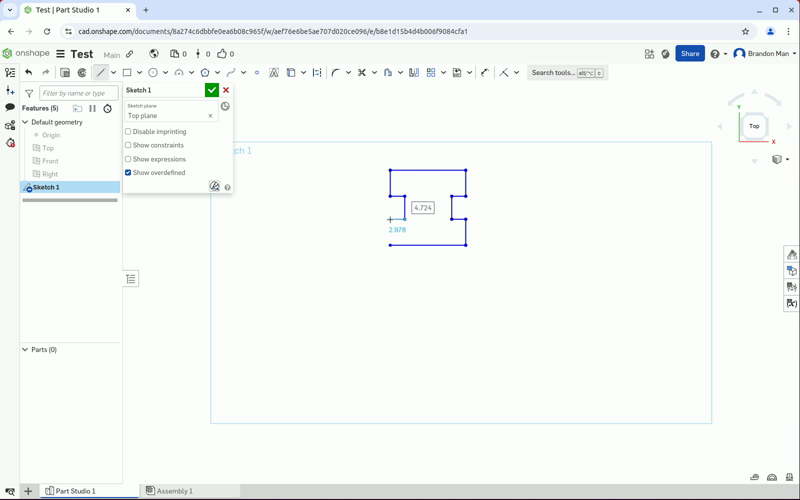
mouse_move(420, 219)
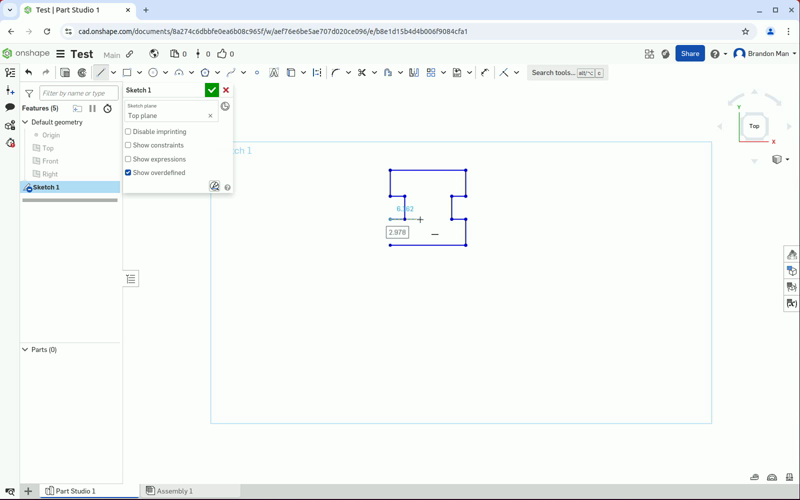
key_down(shift)
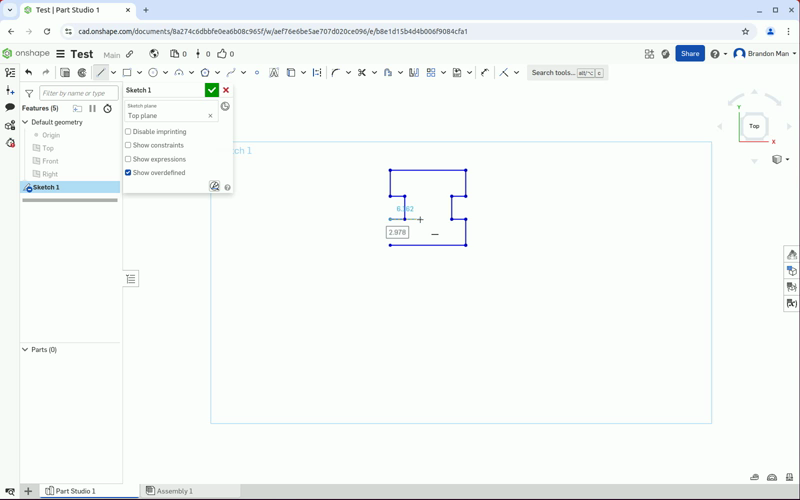
mouse_move(390, 245)
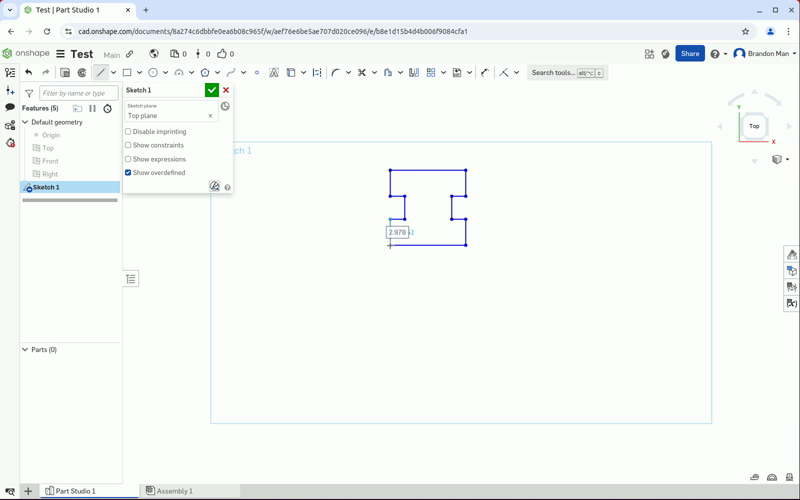
key_up(shift)
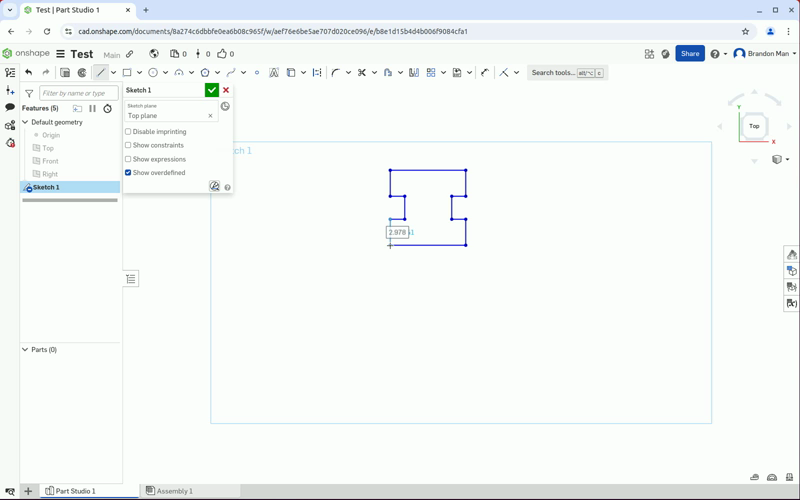
click(390, 245)
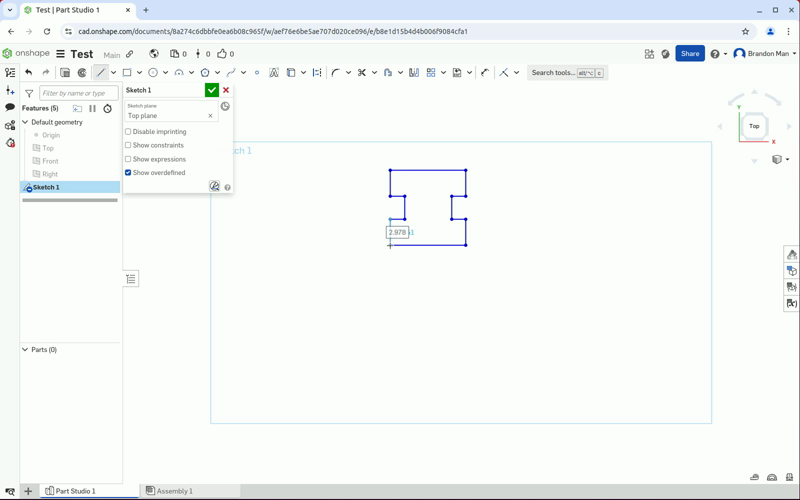
key(esc)
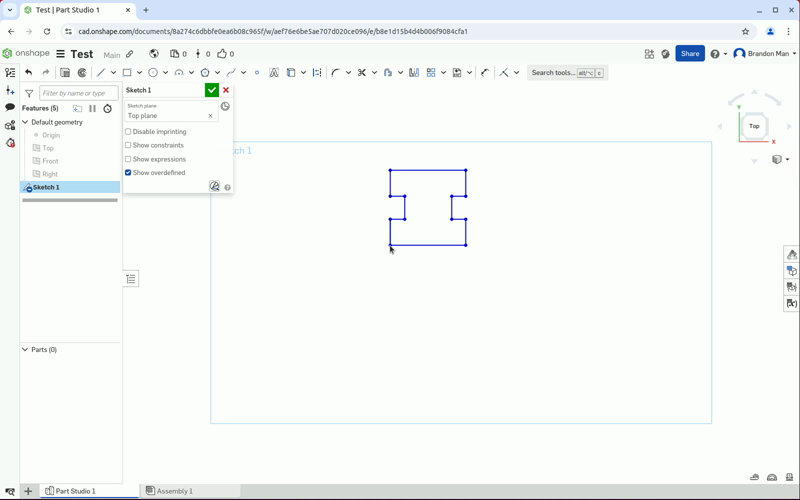
key(c)
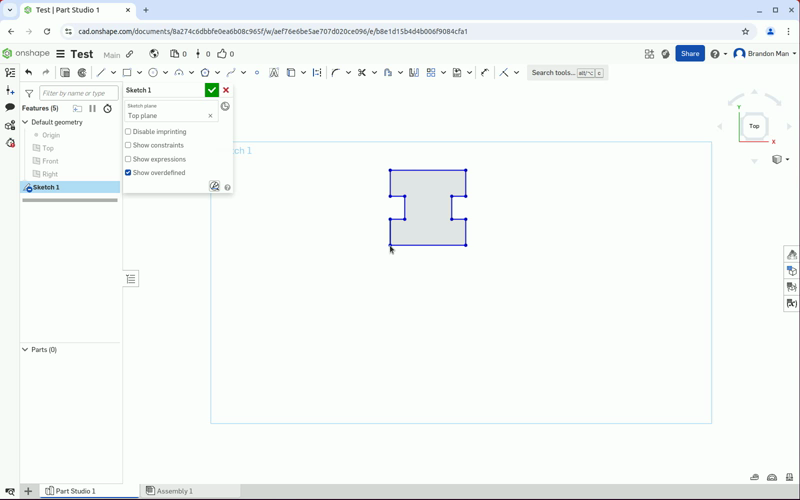
key_down(shift)
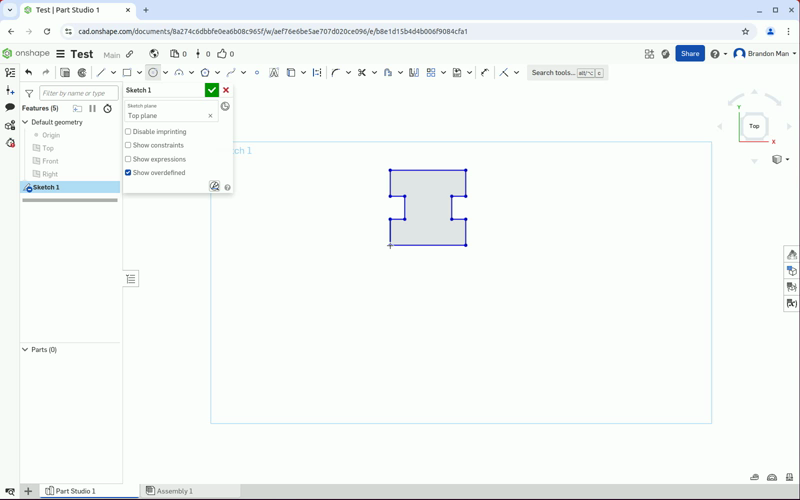
mouse_move(428, 207)
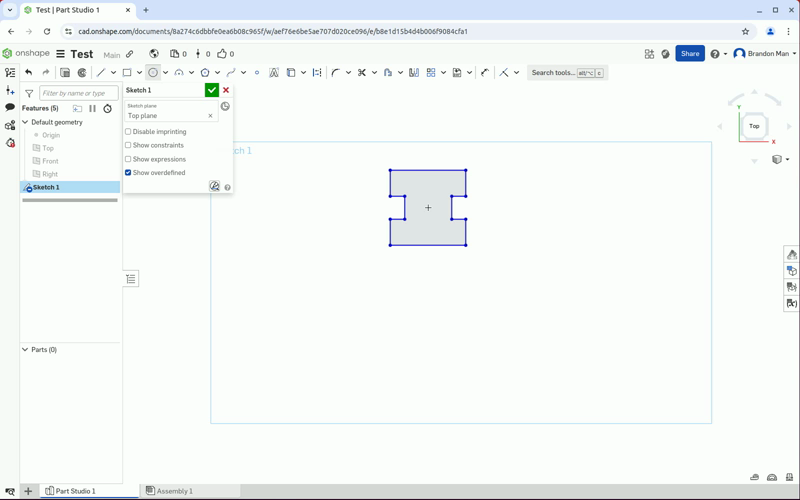
click(428, 207)
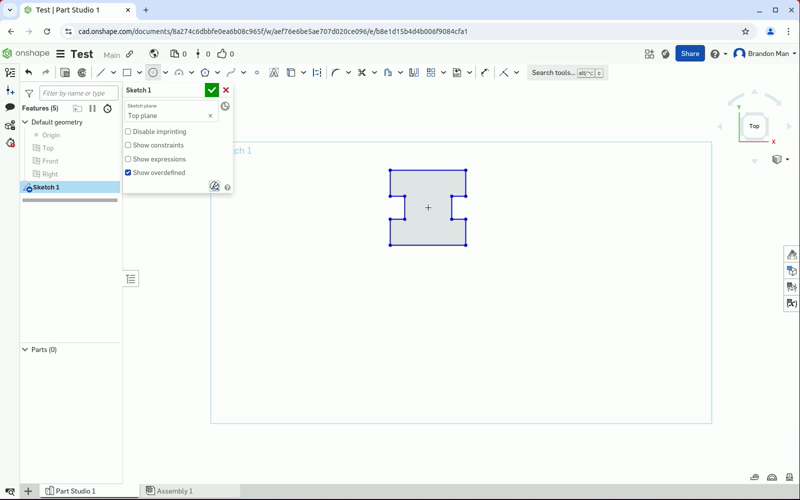
key_up(shift)
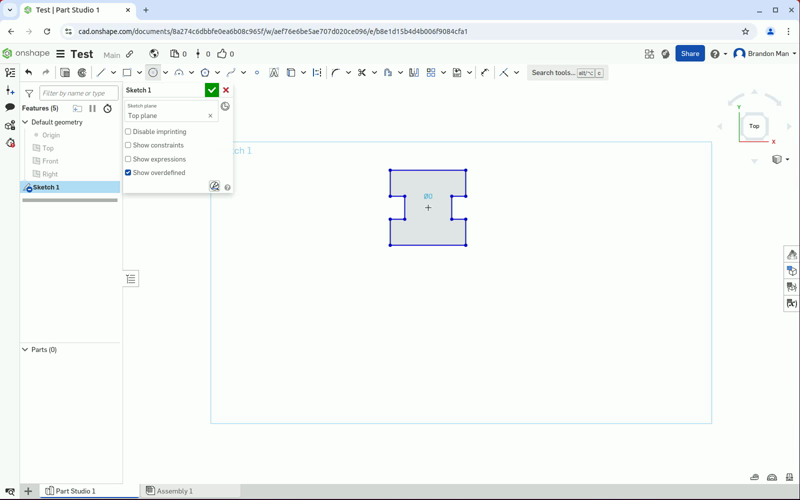
mouse_move(437, 207)
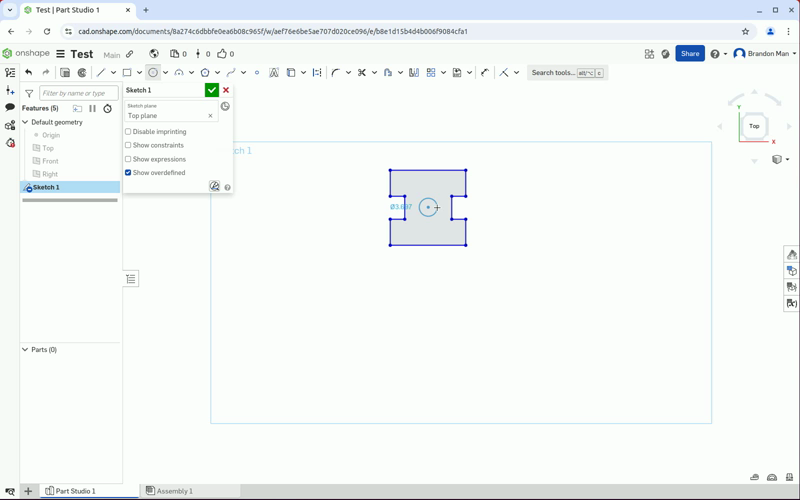
click(437, 207)
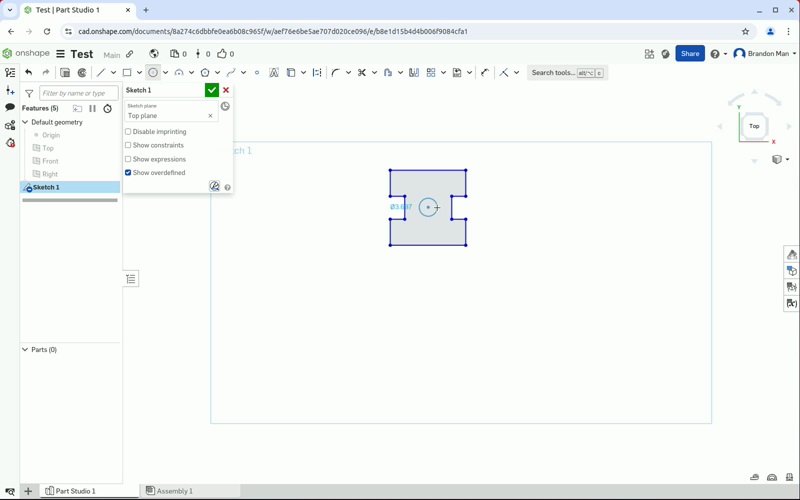
key(esc)
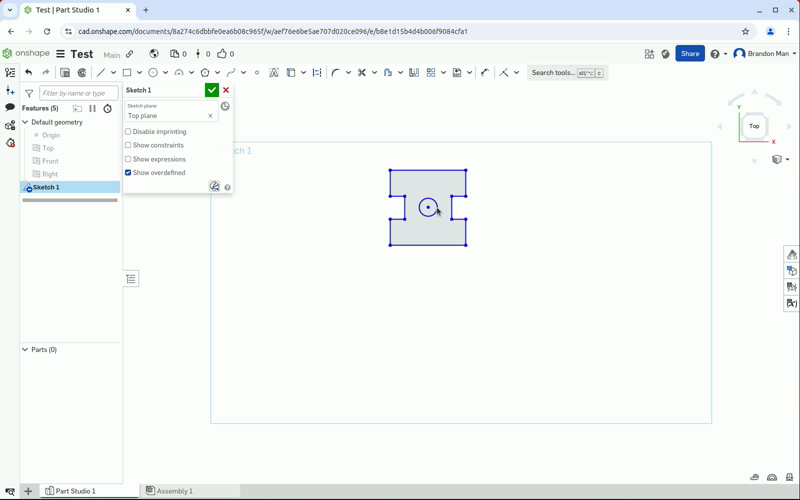
mouse_move(409, 228)
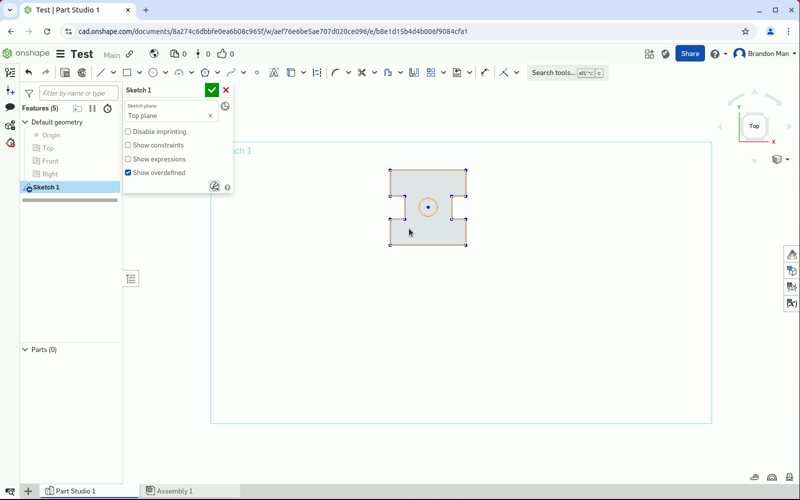
click(409, 228)
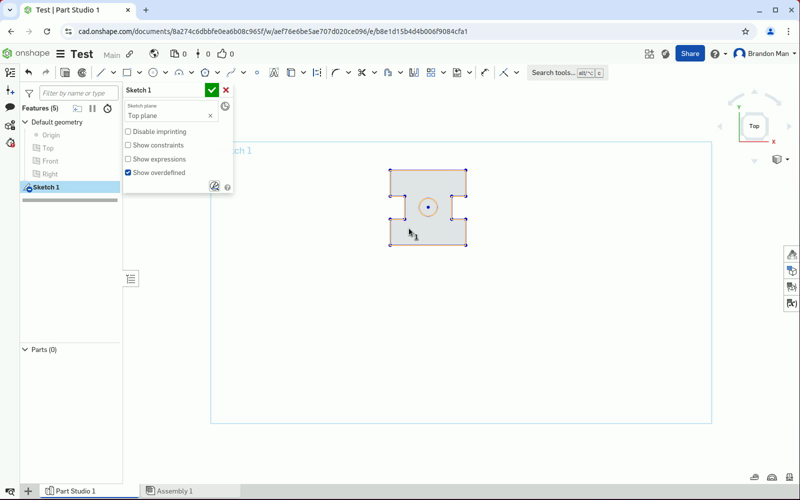
mouse_move(73, 352)
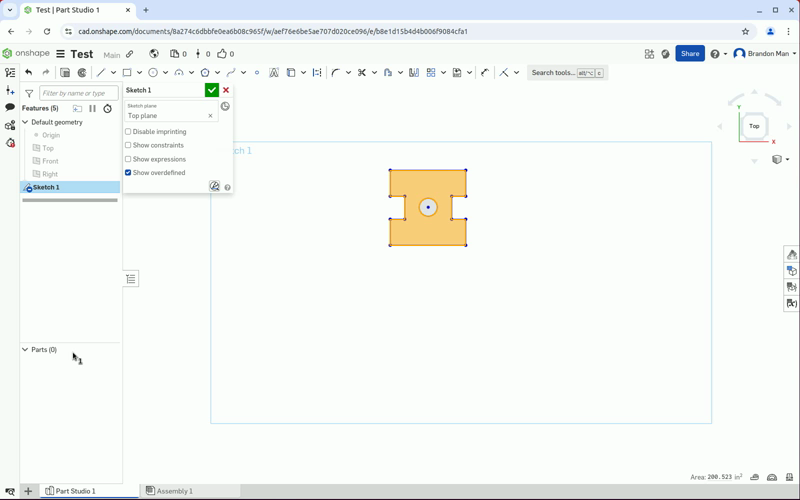
key(shift+y)
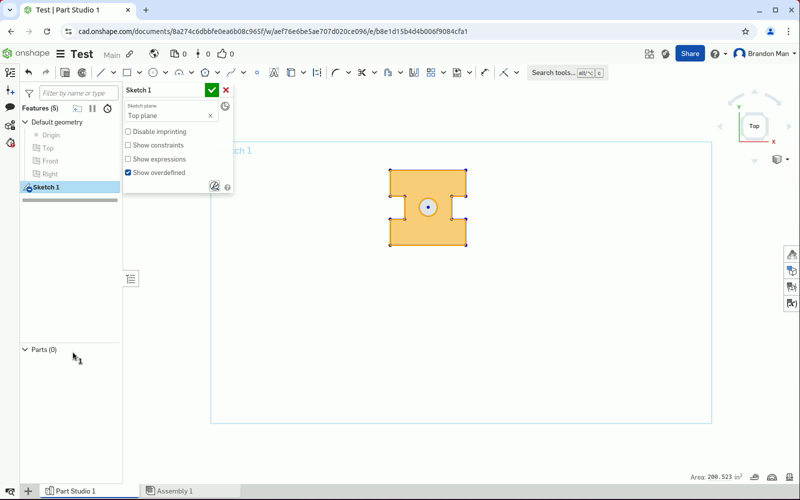
key(shift+e)
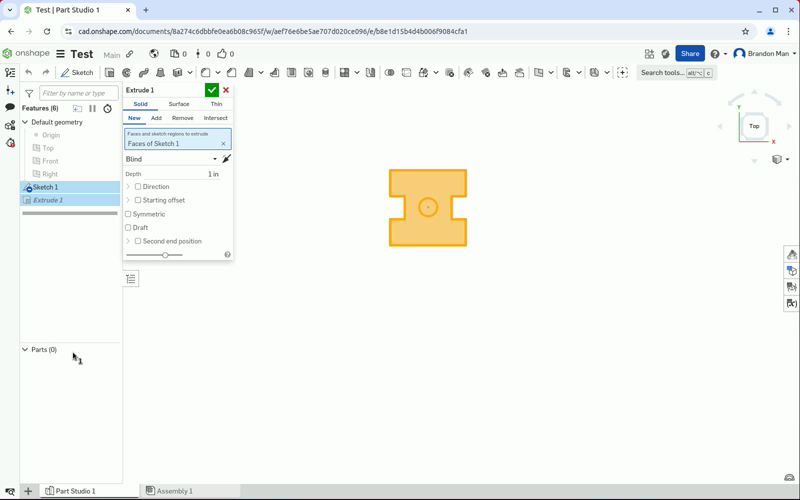
mouse_move(143, 106)
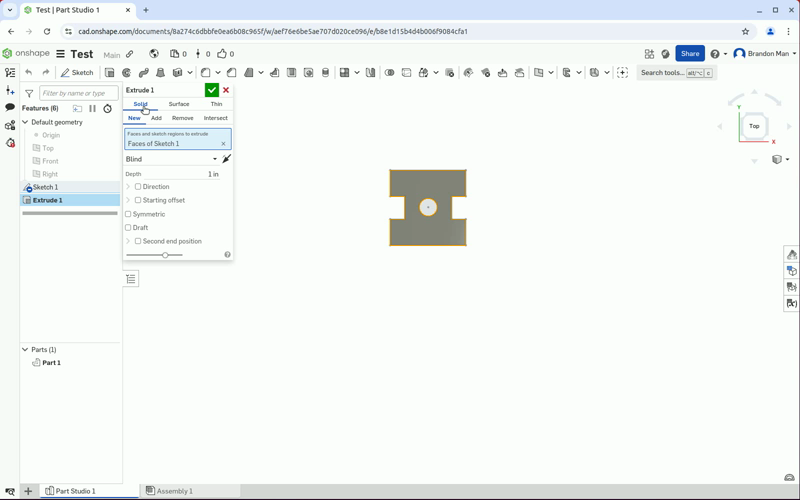
click(143, 106)
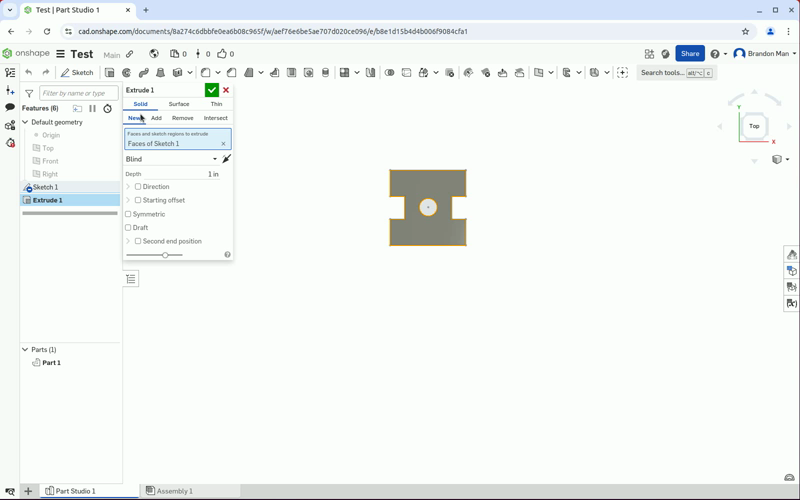
mouse_move(137, 120)
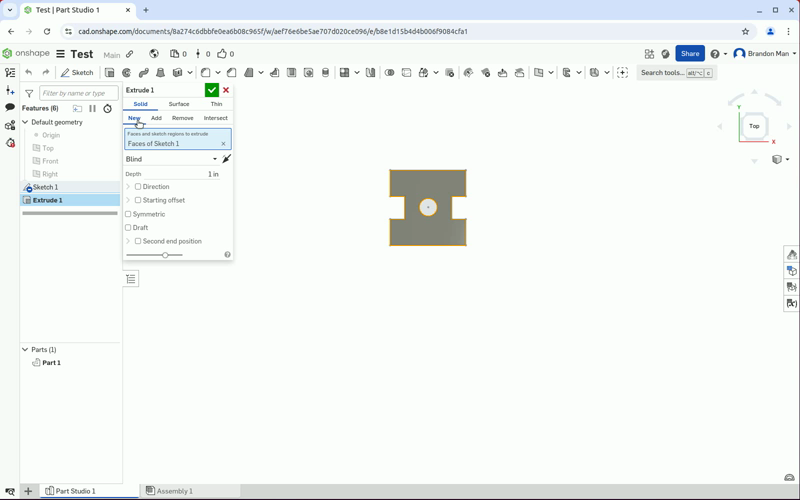
click(137, 120)
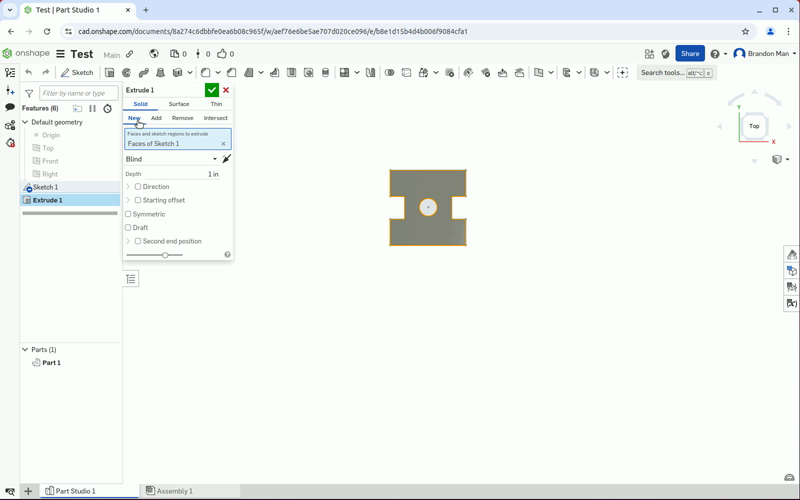
key(tab, 4)
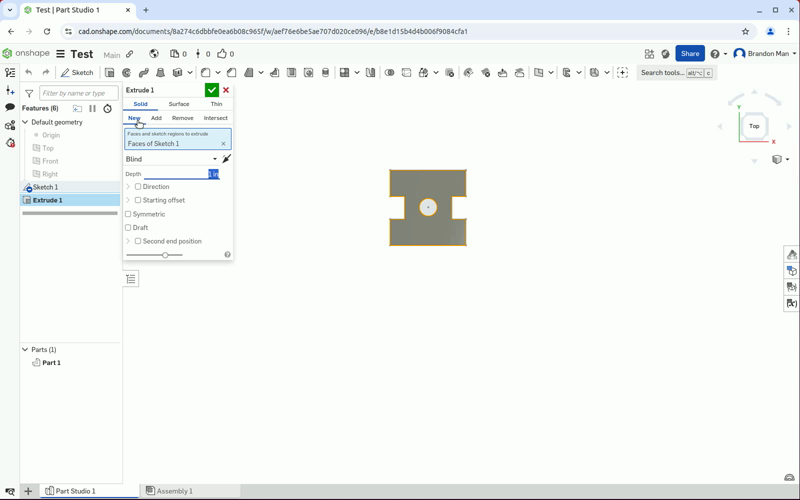
text(3.851)
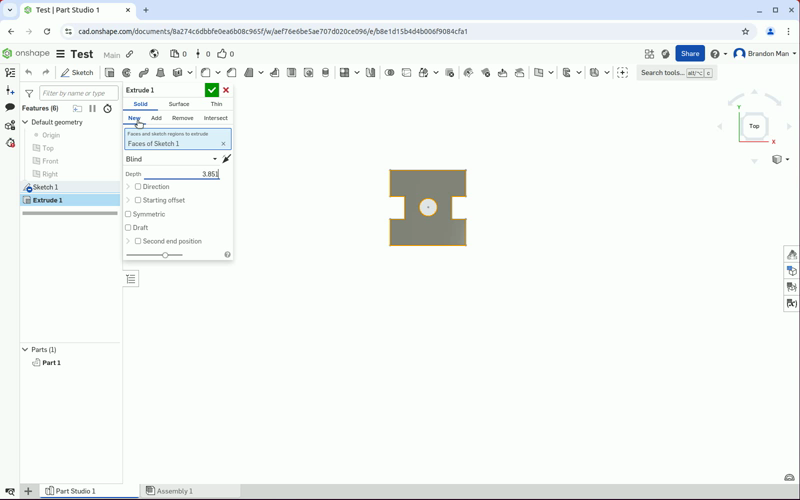
key(enter)
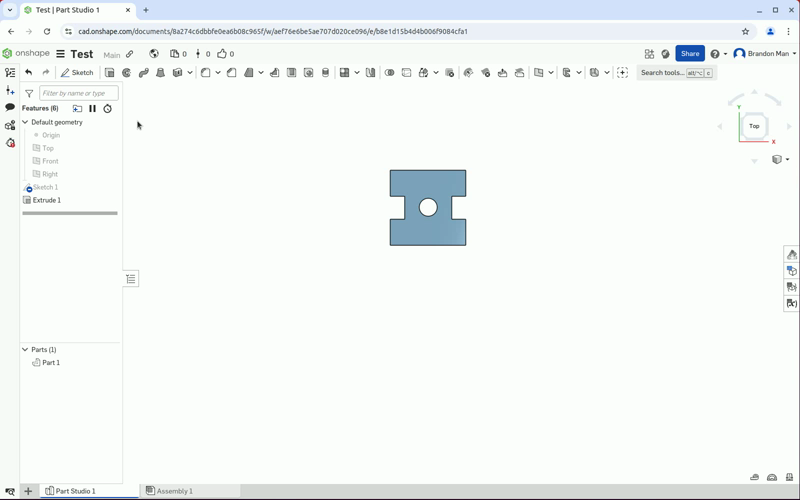
key(shift+h)
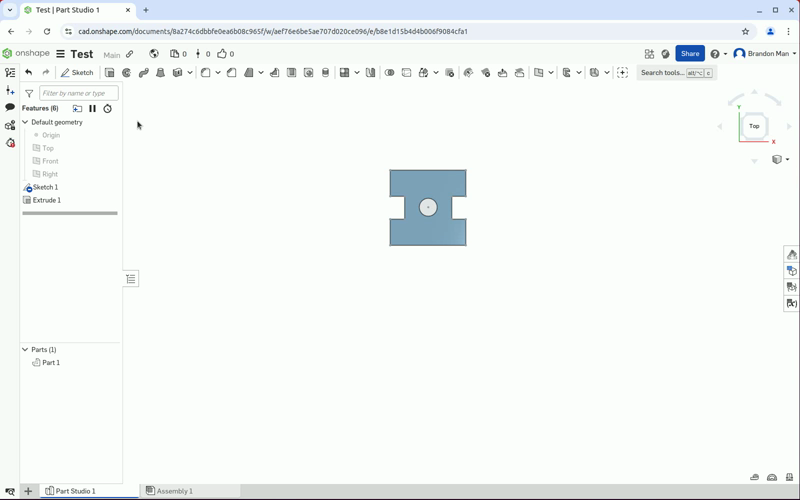
key(shift+h)
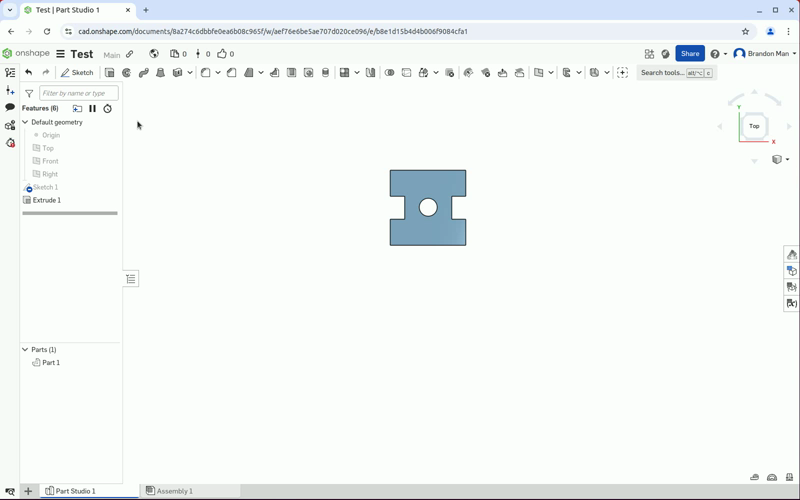
mouse_move(73, 189)
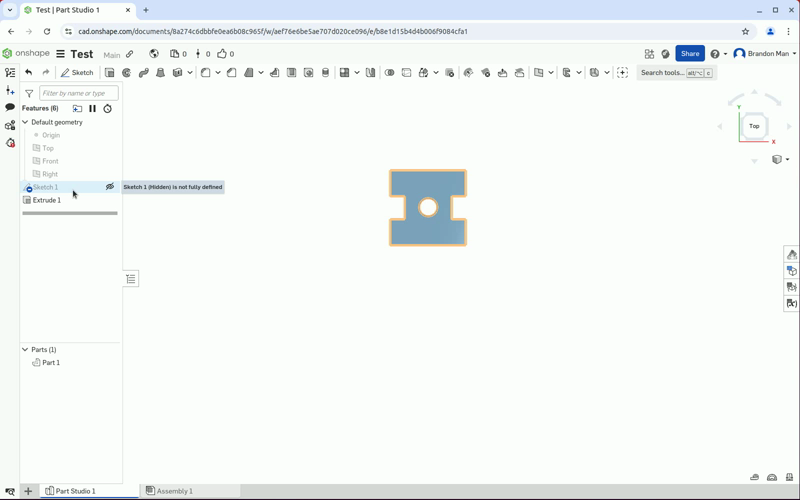
click(73, 189)
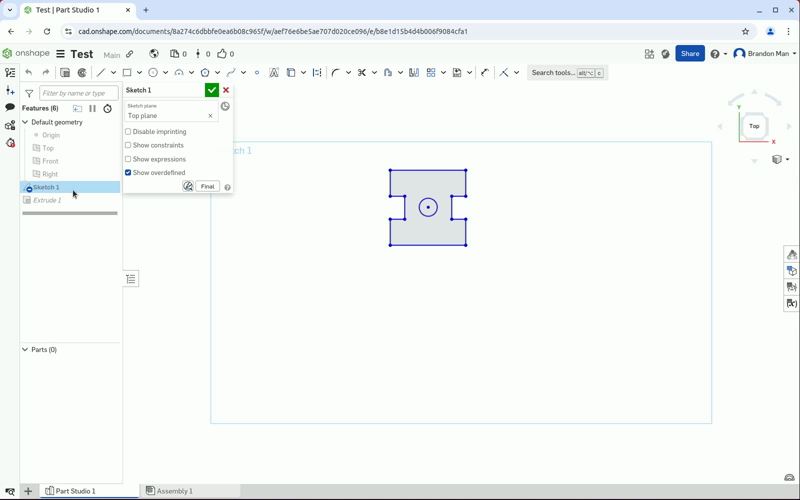
mouse_move(229, 92)
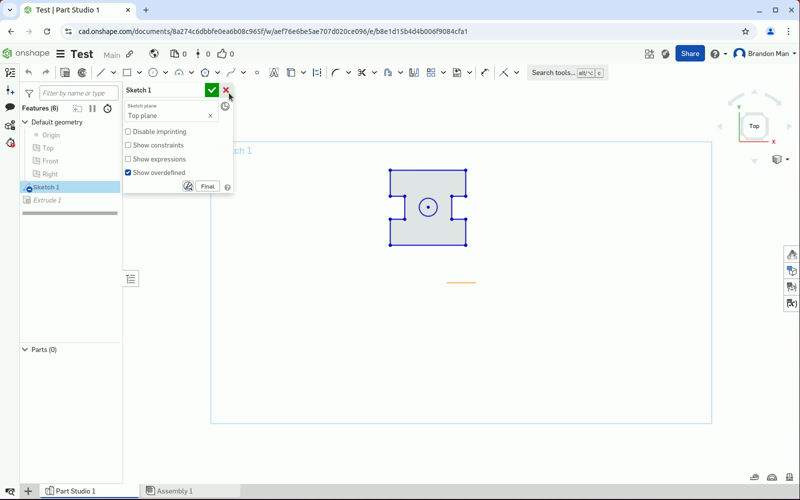
click(229, 92)
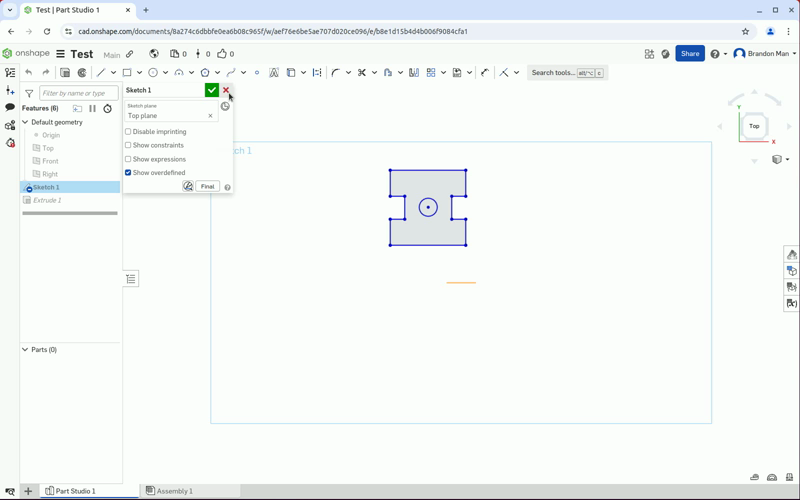
key(shift+s)
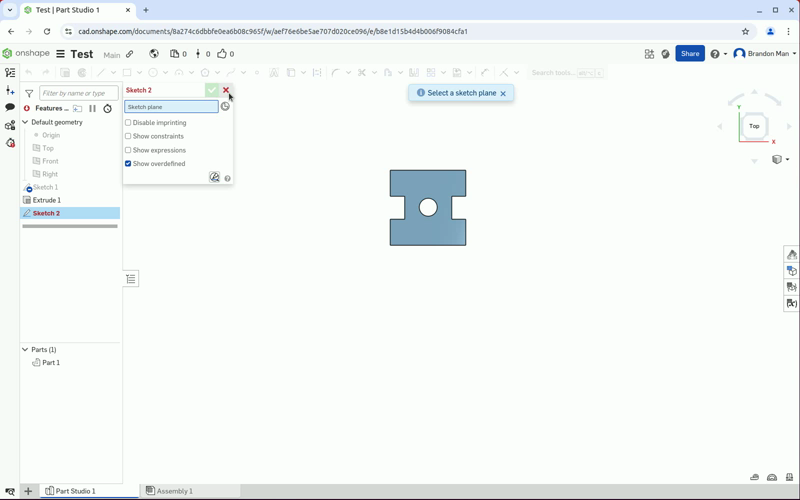
mouse_move(73, 150)
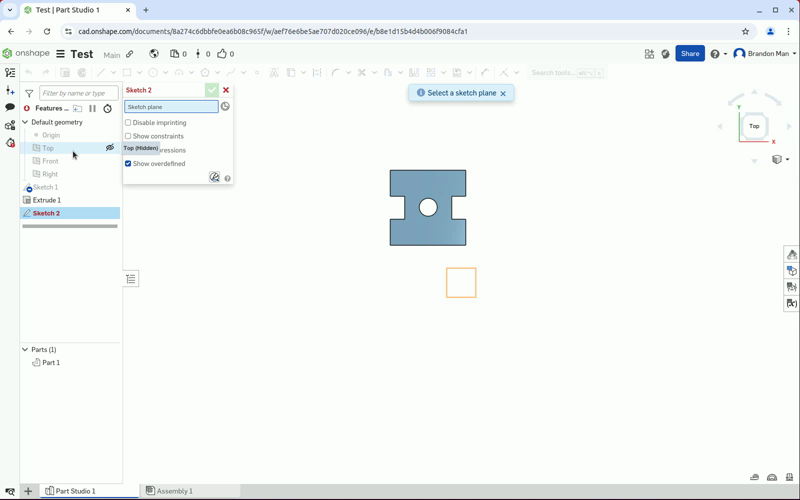
click(73, 150)
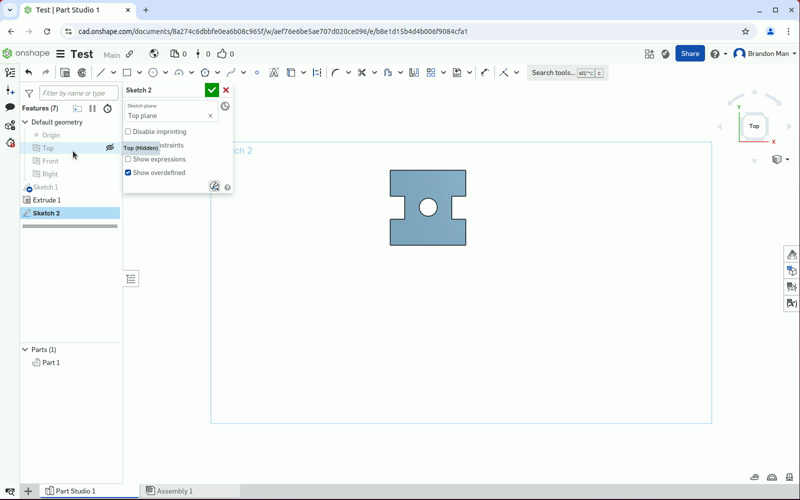
mouse_move(73, 352)
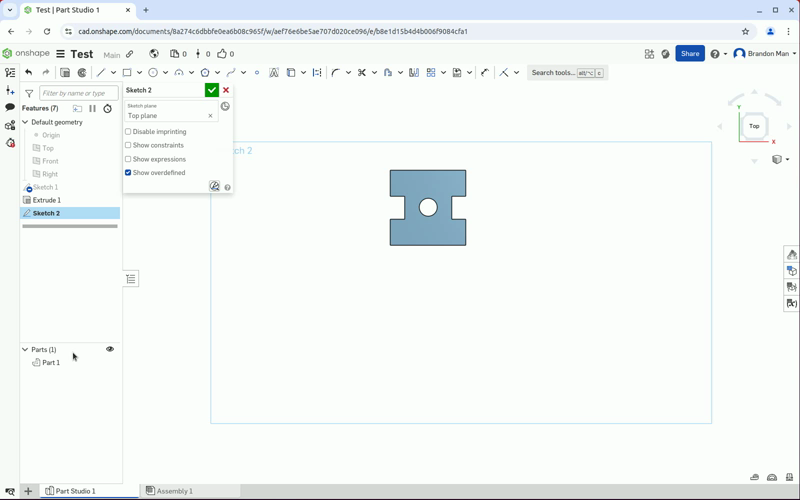
key(y)
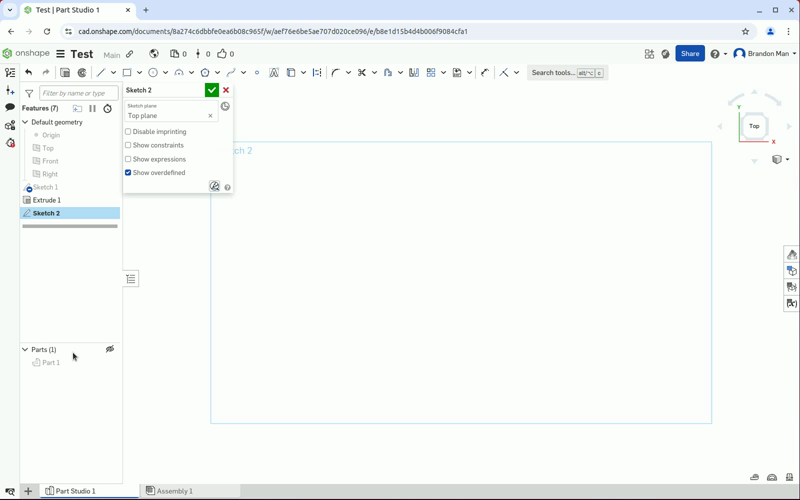
key(l)
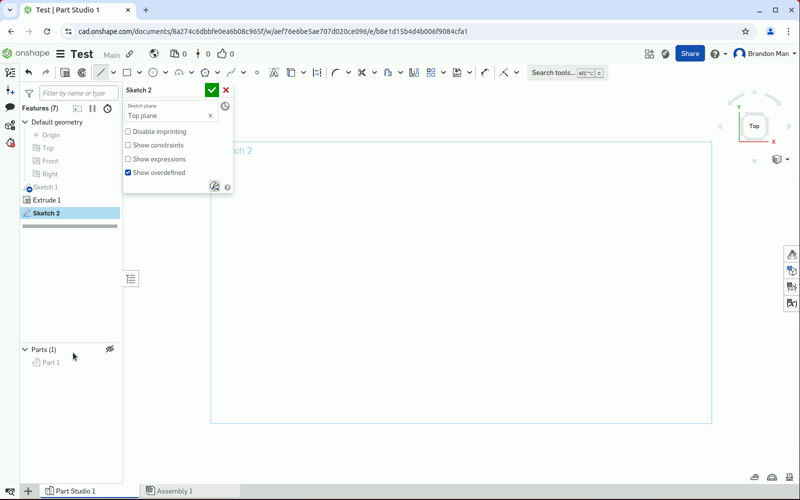
key_down(shift)
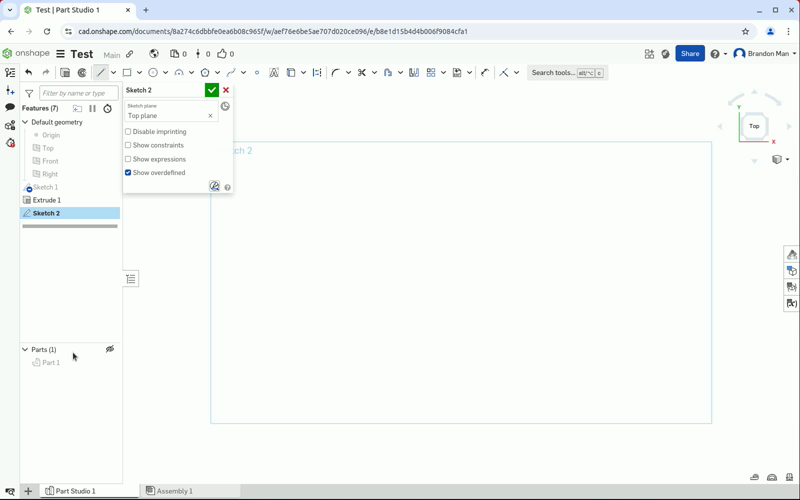
mouse_move(390, 282)
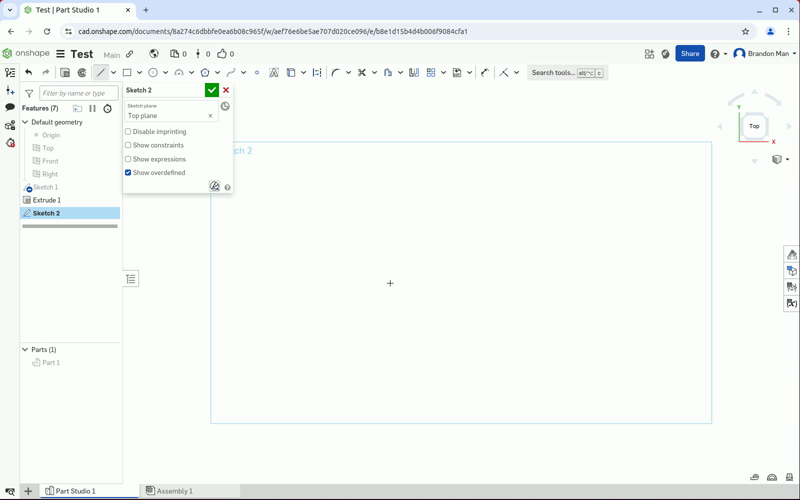
click(390, 282)
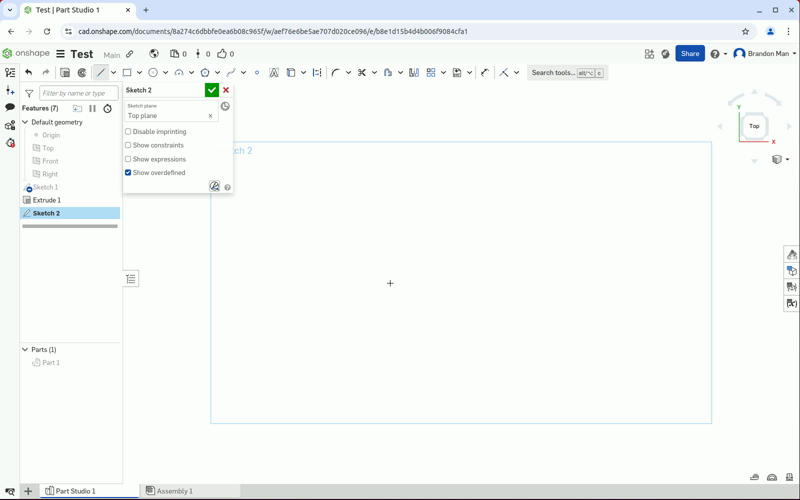
key_up(shift)
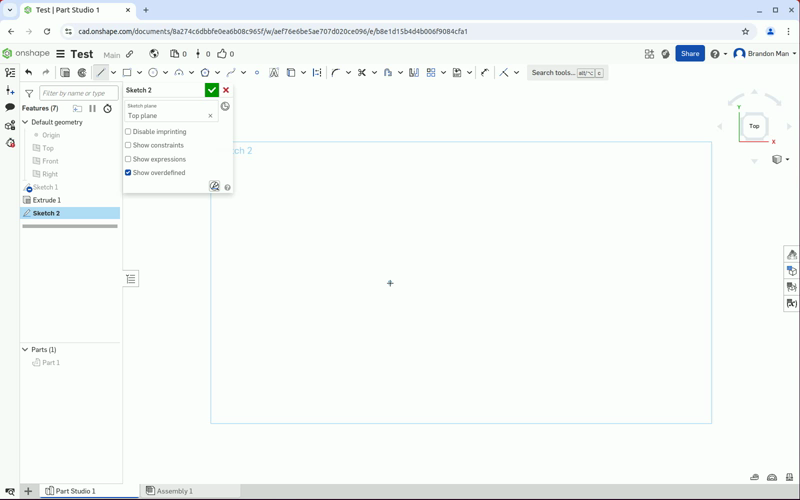
key_down(shift)
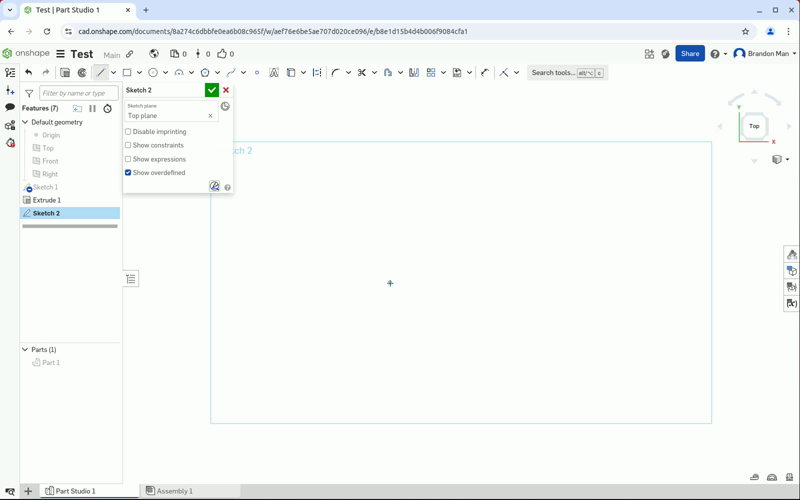
mouse_move(465, 282)
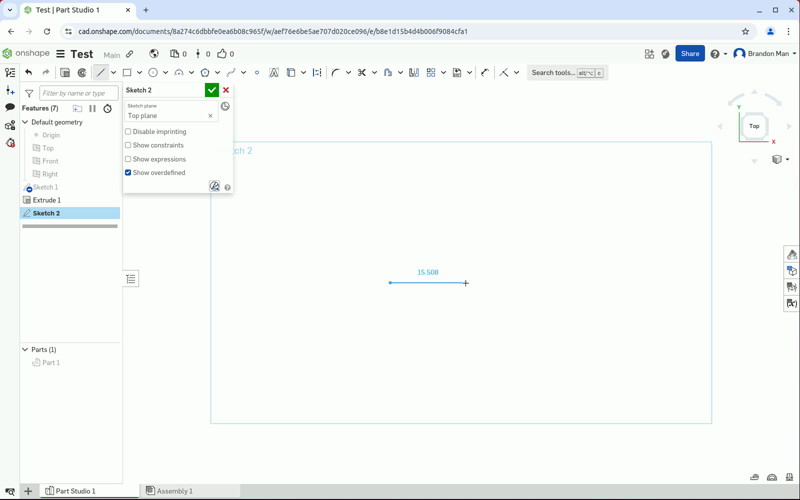
click(465, 282)
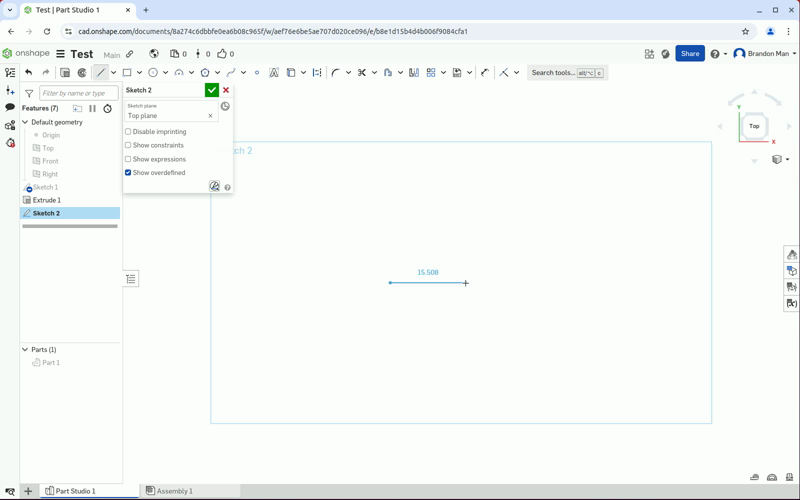
key_up(shift)
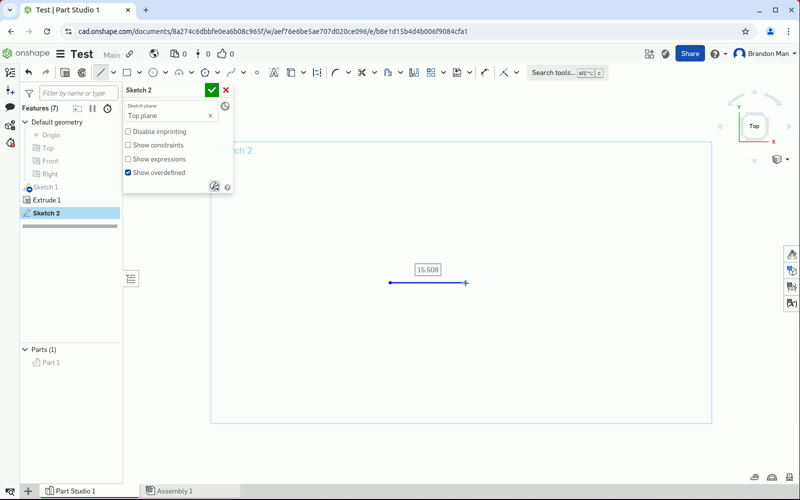
key_down(shift)
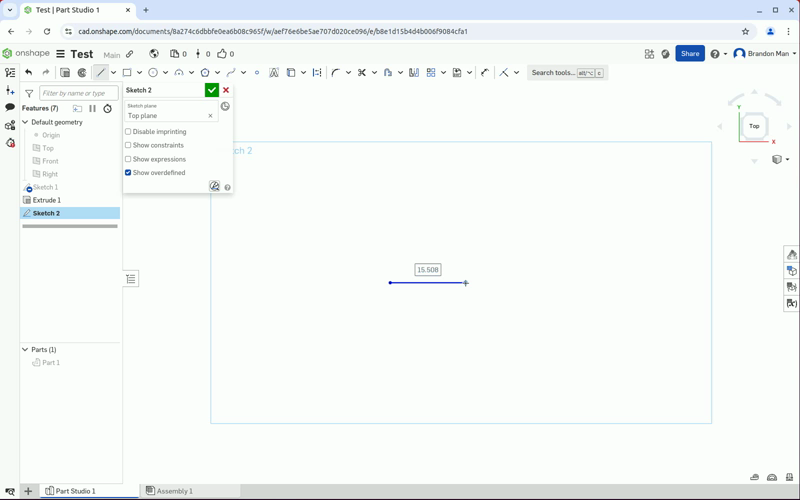
mouse_move(495, 282)
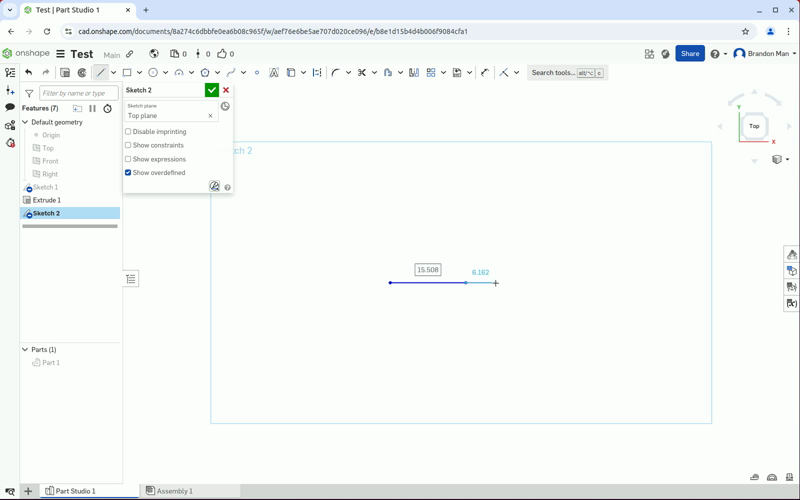
mouse_move(465, 244)
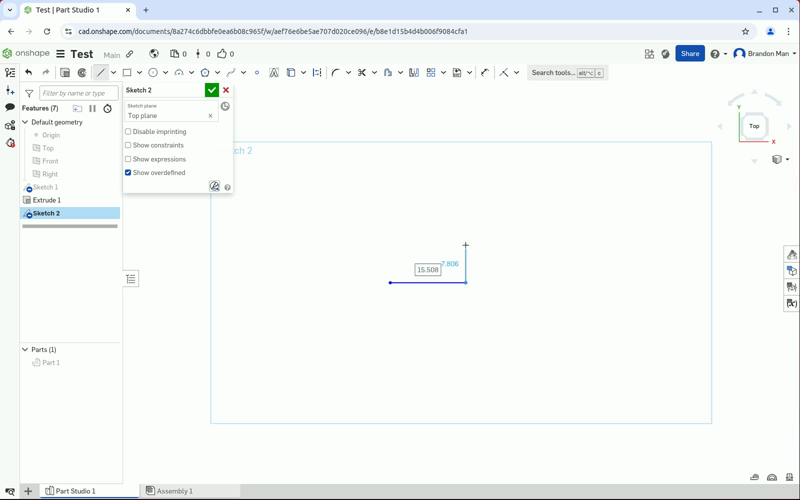
click(465, 244)
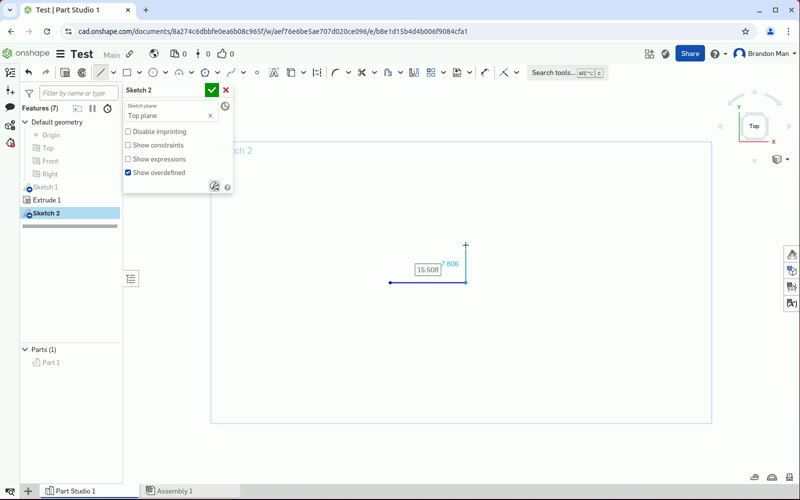
key_up(shift)
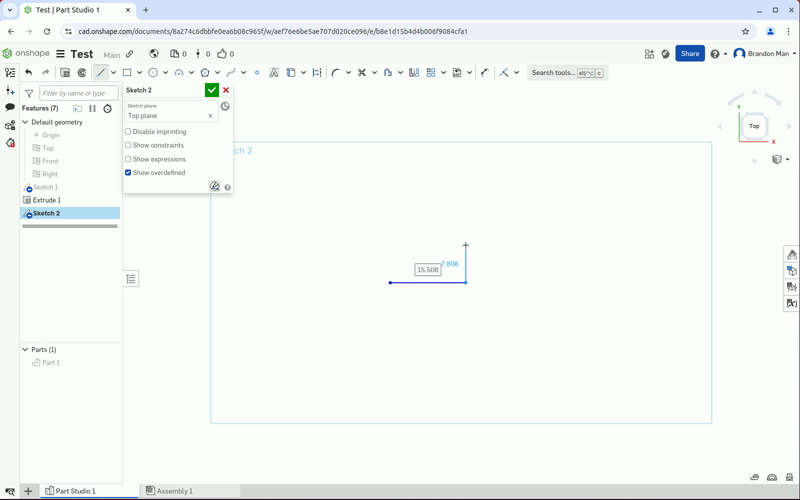
key_down(shift)
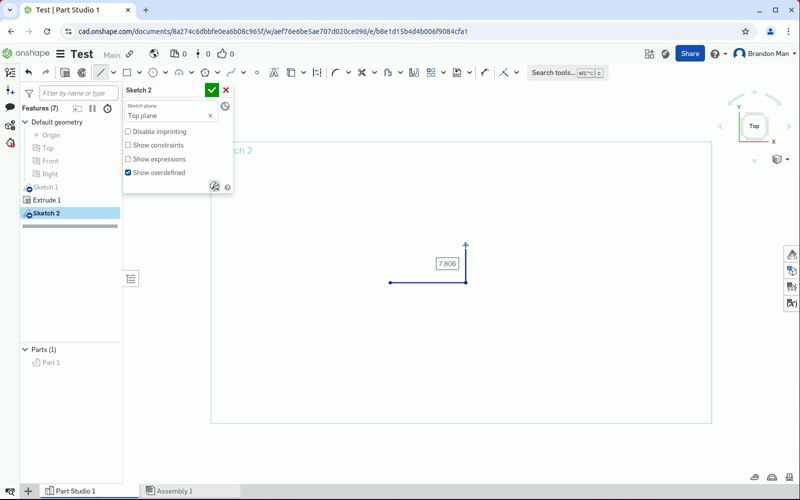
mouse_move(390, 244)
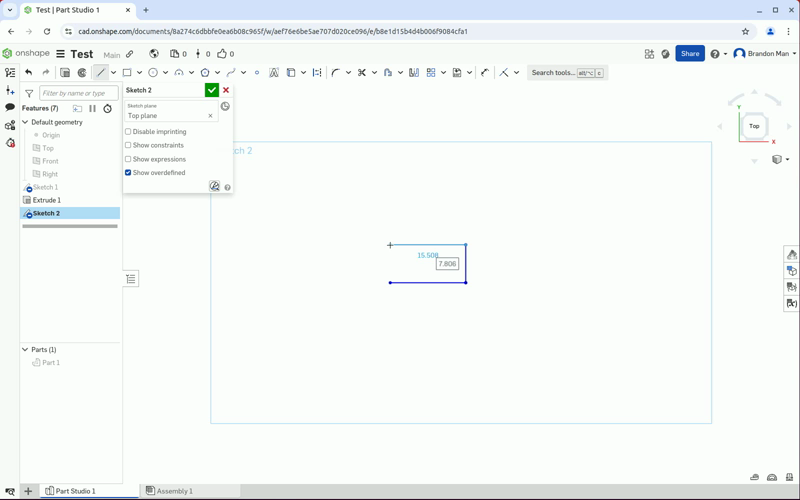
click(390, 244)
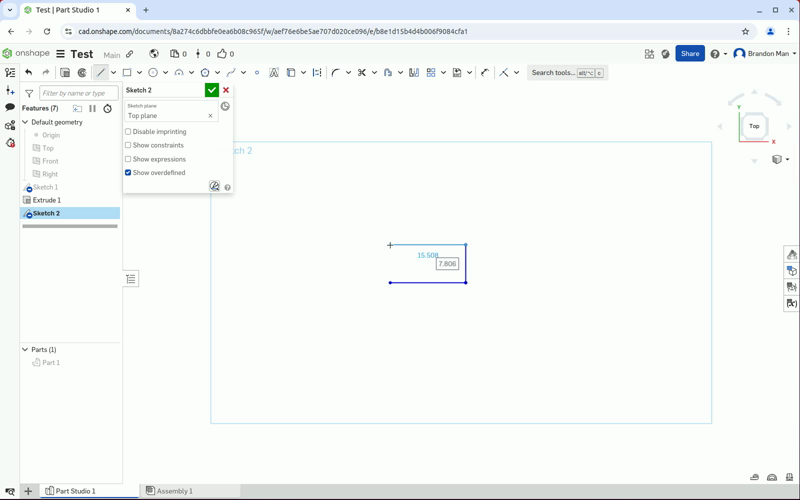
key_up(shift)
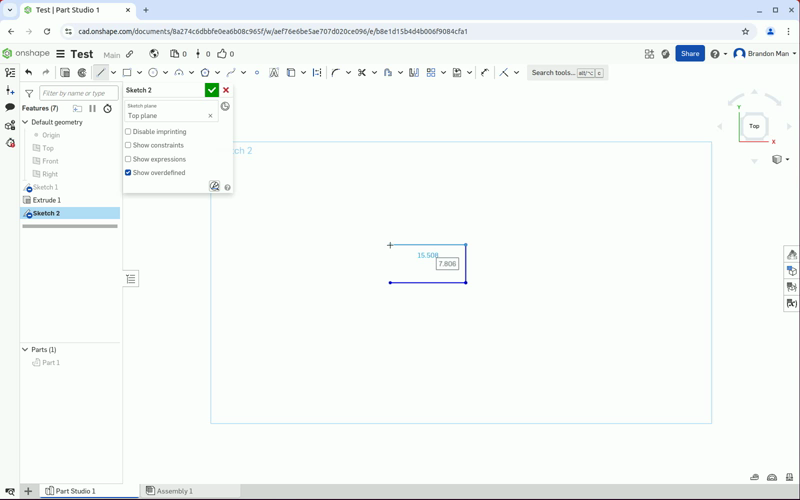
mouse_move(420, 244)
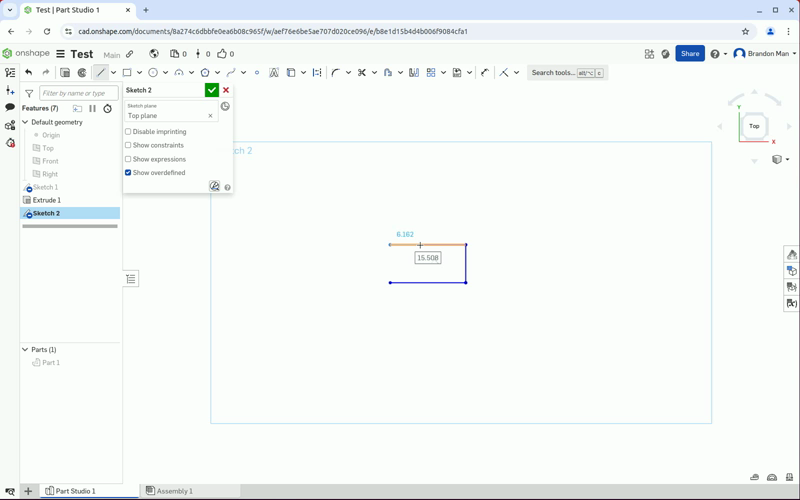
key_down(shift)
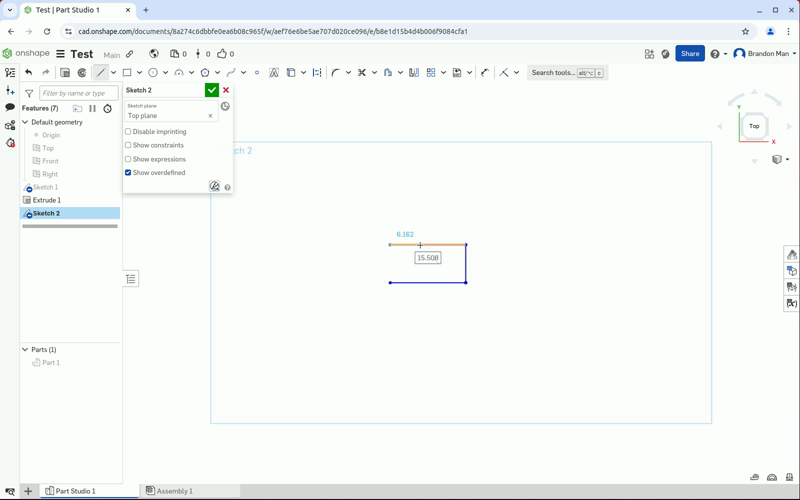
mouse_move(390, 282)
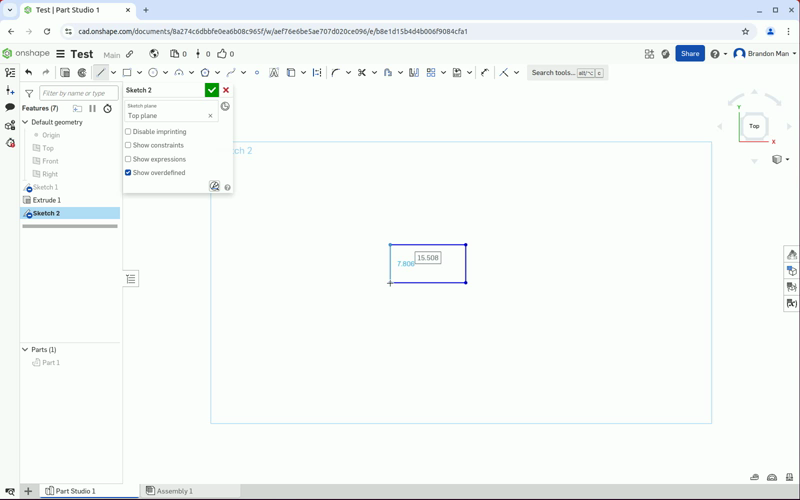
key_up(shift)
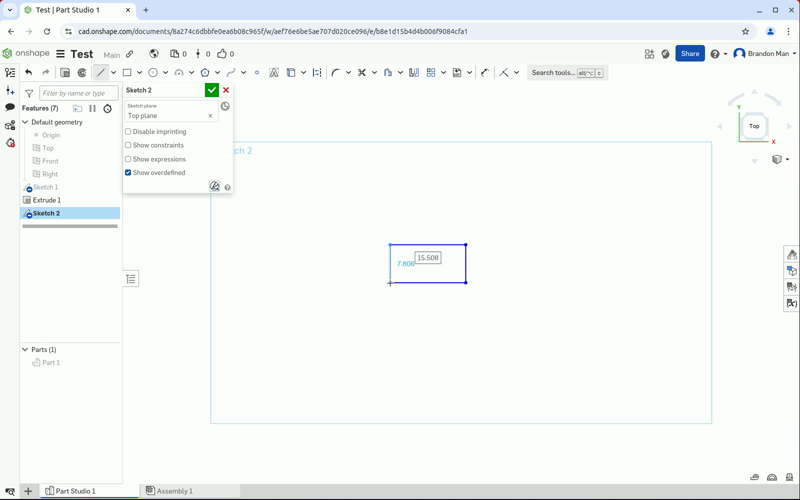
click(390, 282)
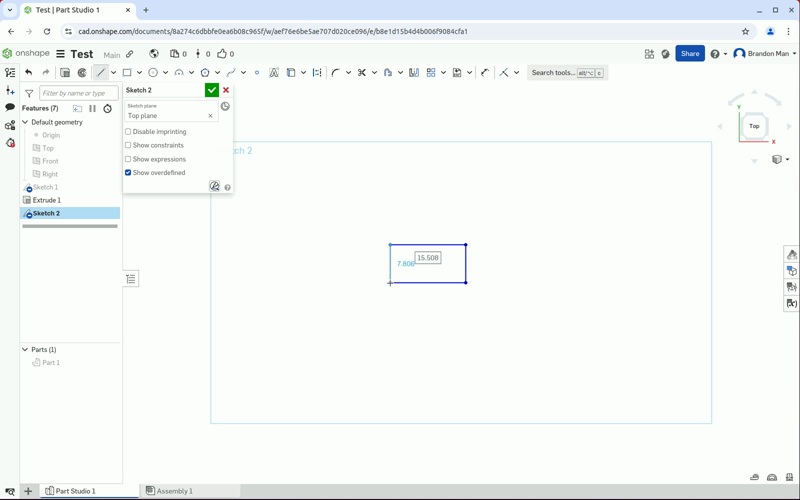
key(esc)
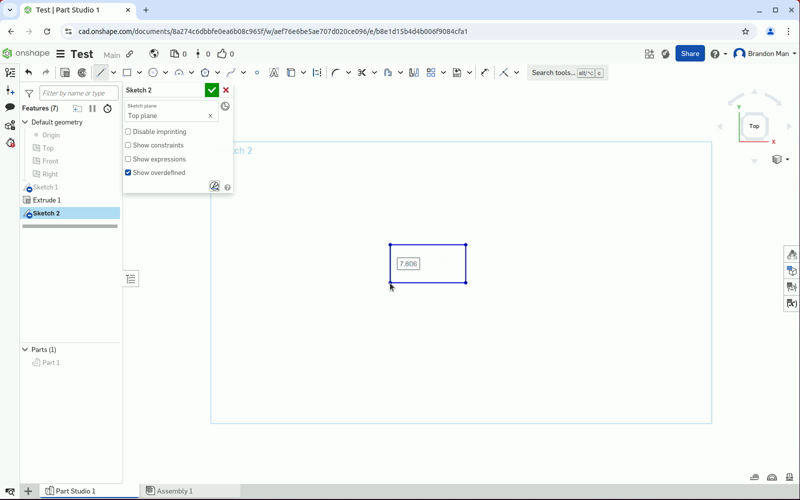
key(c)
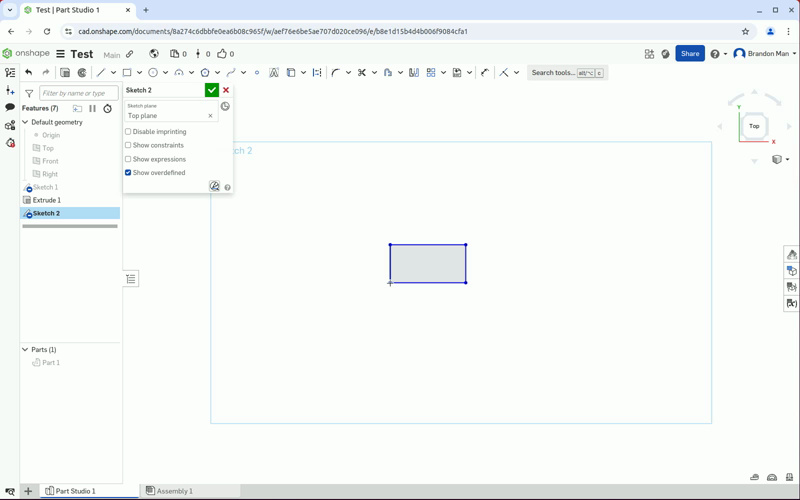
key_down(shift)
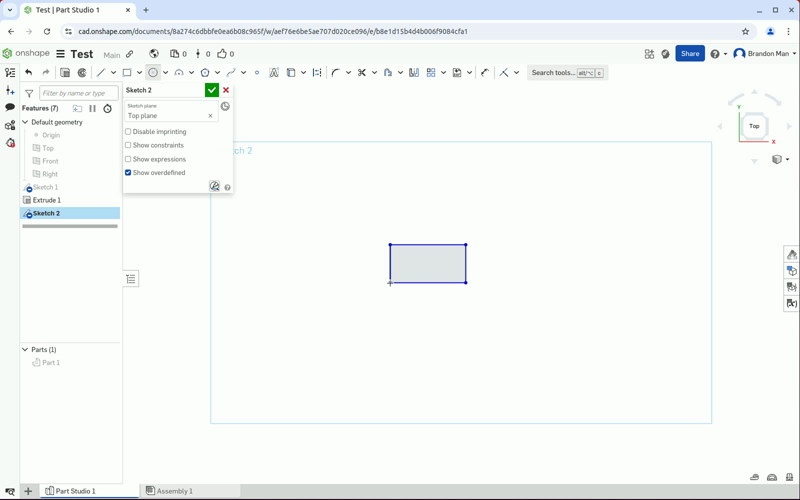
mouse_move(428, 264)
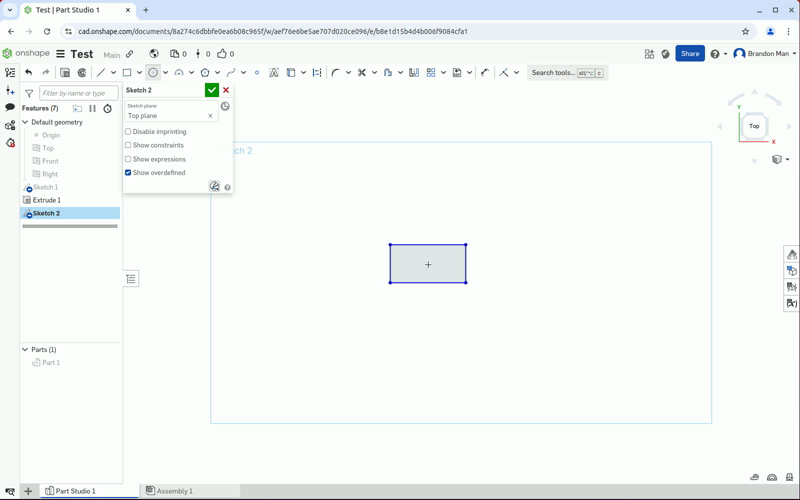
click(428, 264)
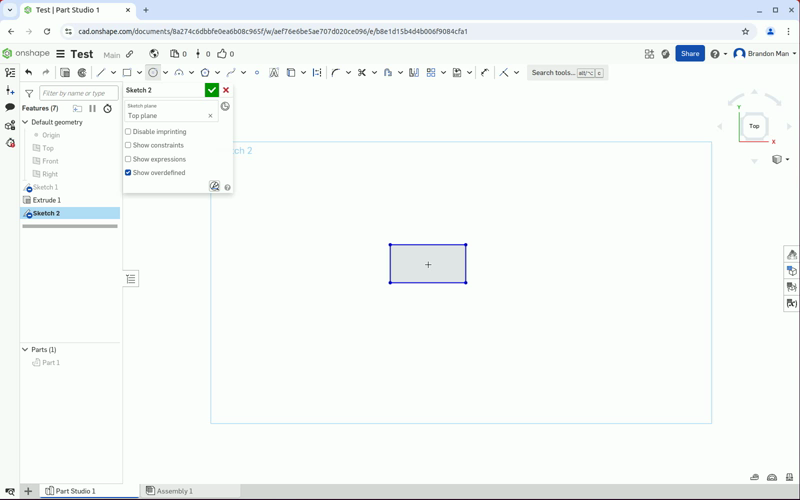
key_up(shift)
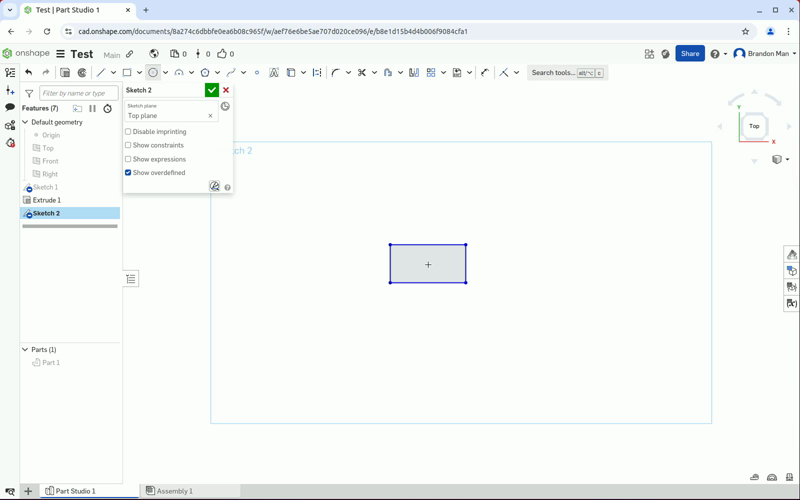
mouse_move(437, 264)
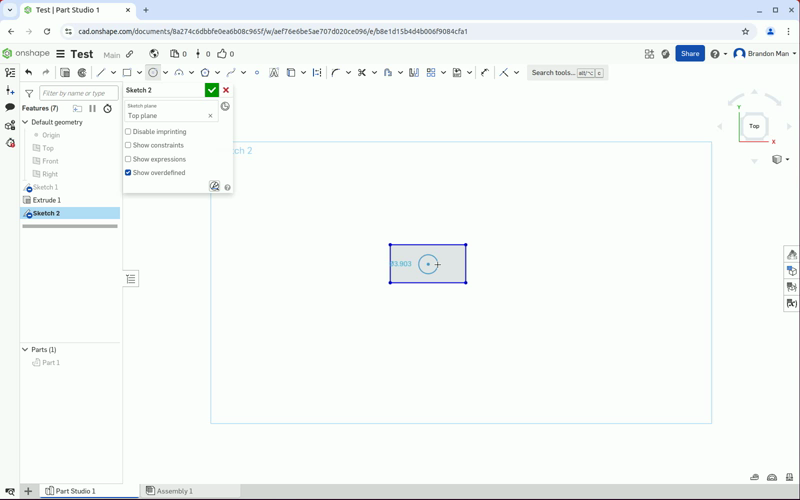
click(437, 264)
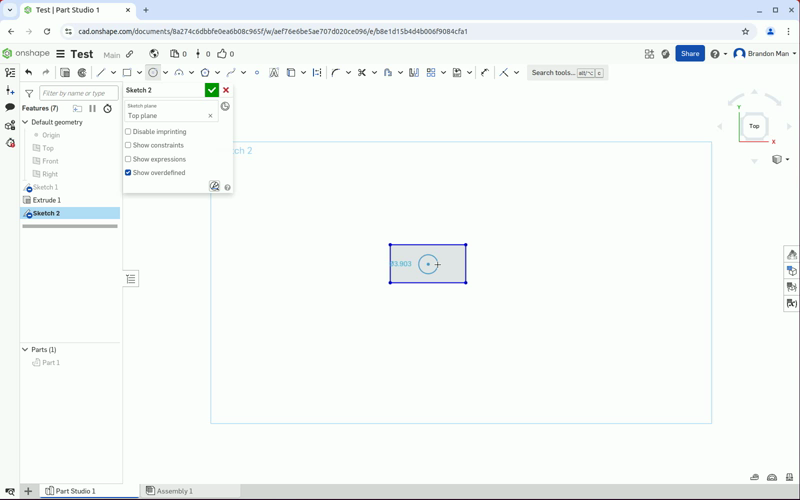
key(esc)
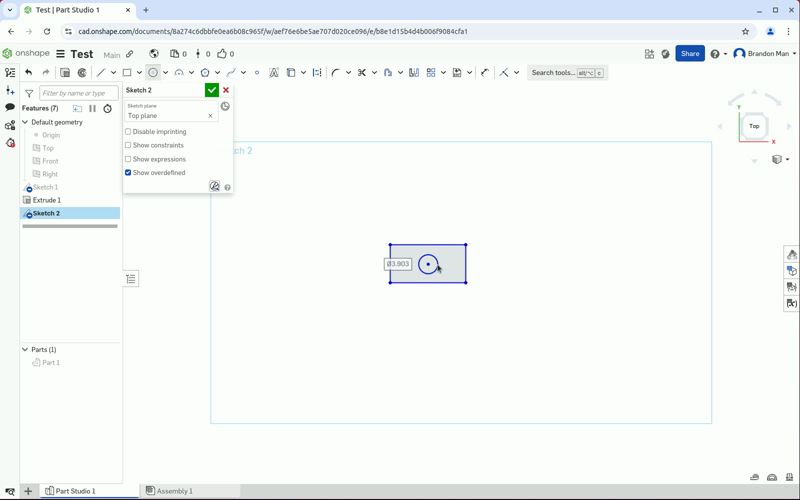
mouse_move(460, 279)
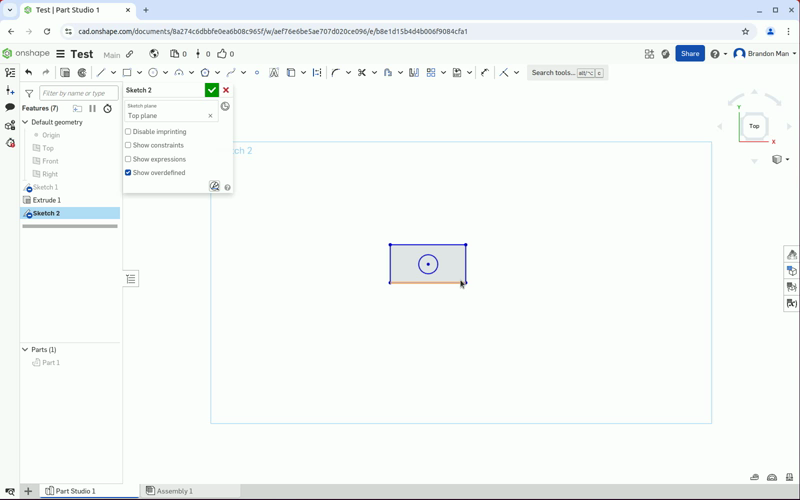
click(460, 279)
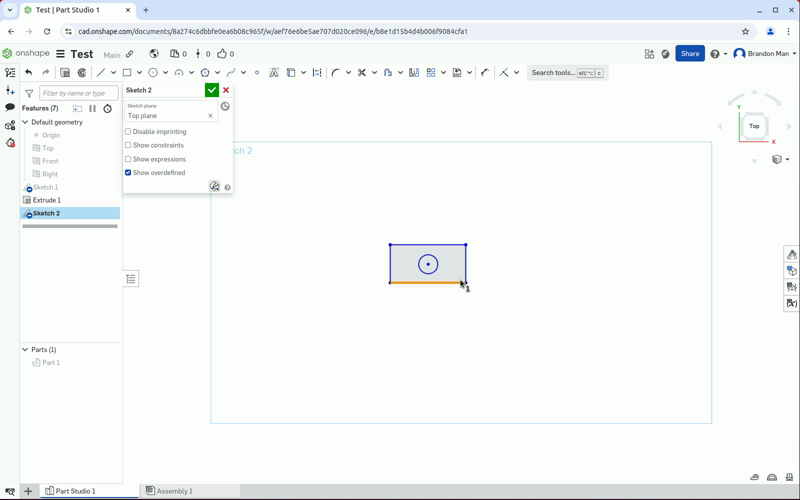
mouse_move(73, 352)
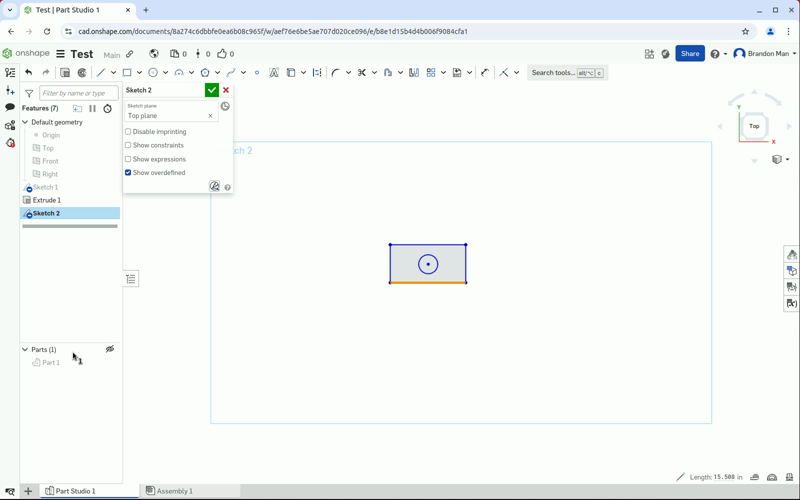
key(shift+y)
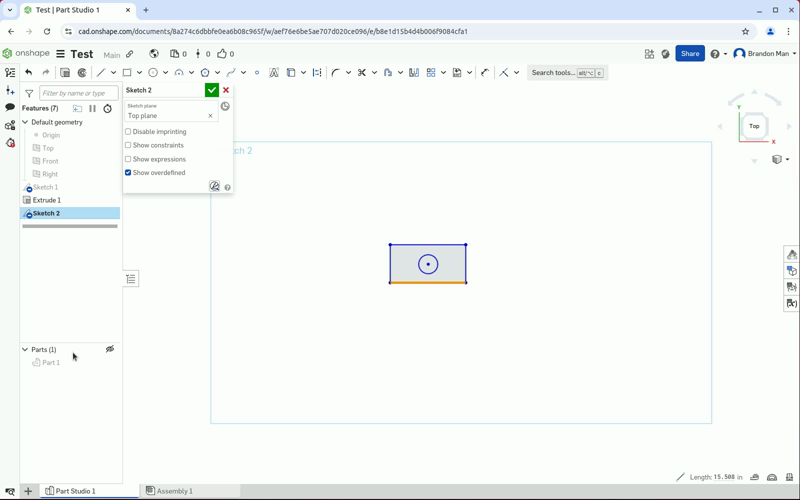
key(shift+e)
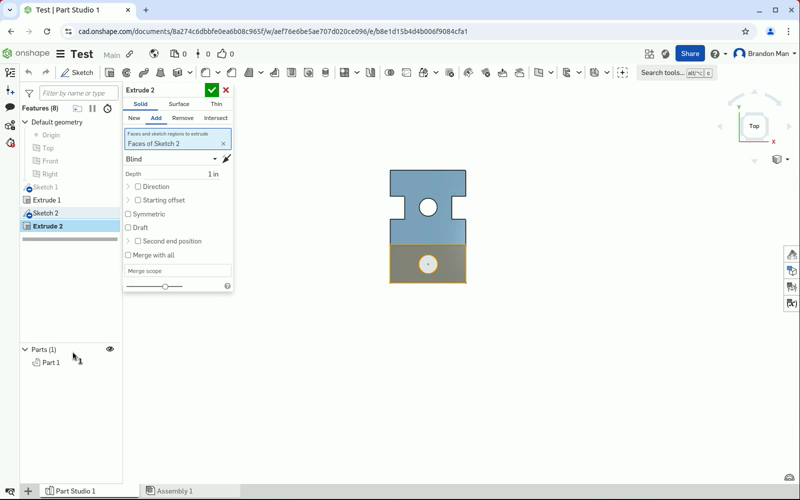
mouse_move(143, 106)
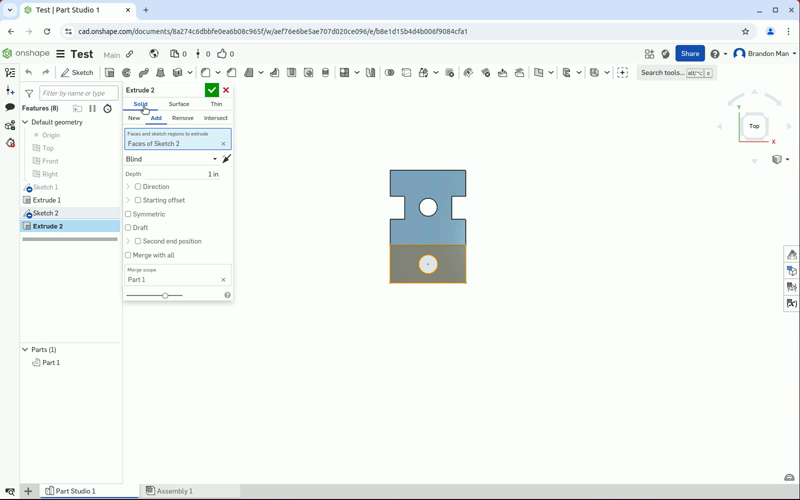
click(143, 106)
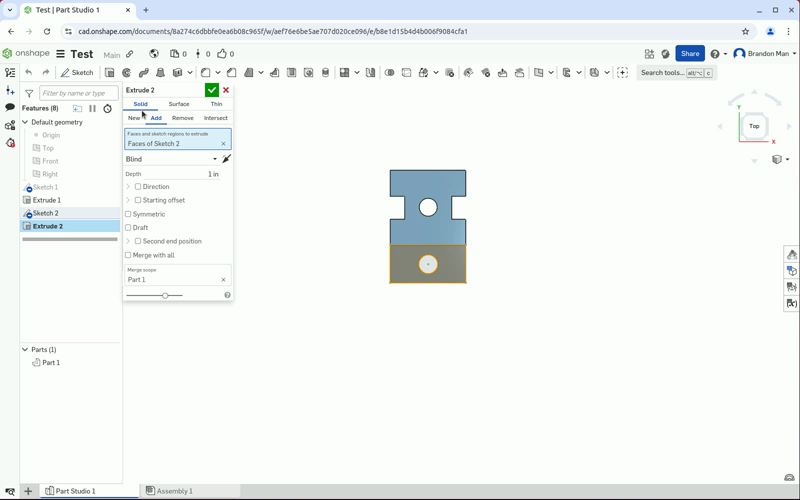
mouse_move(137, 120)
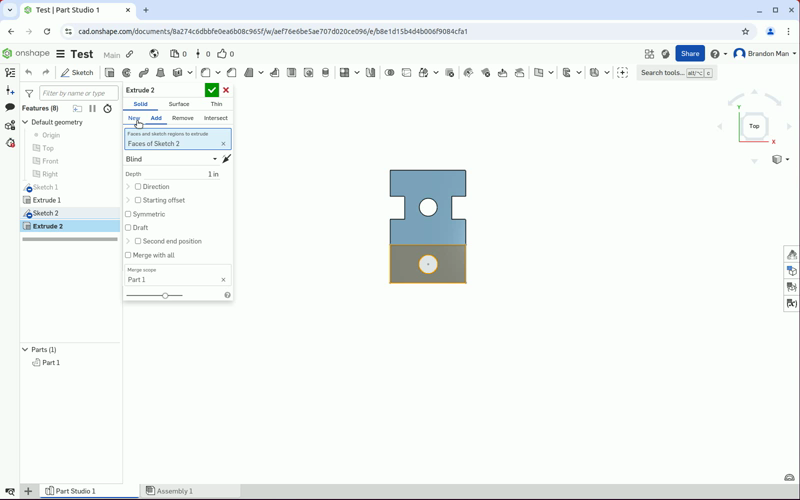
click(137, 120)
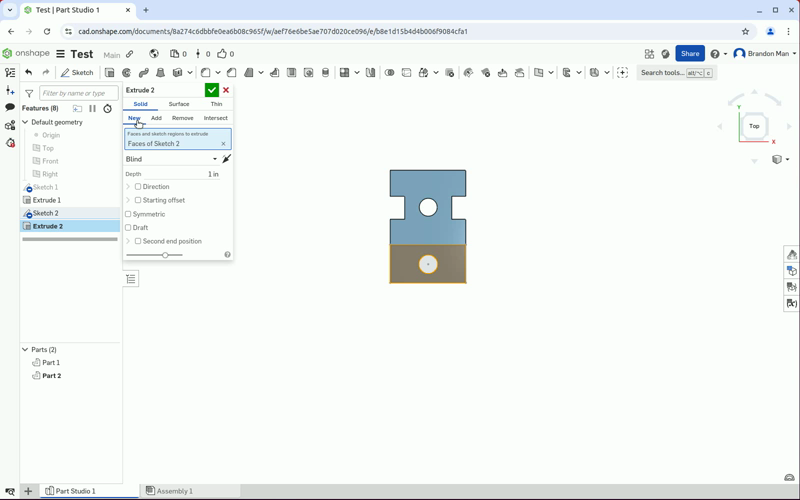
key(tab, 4)
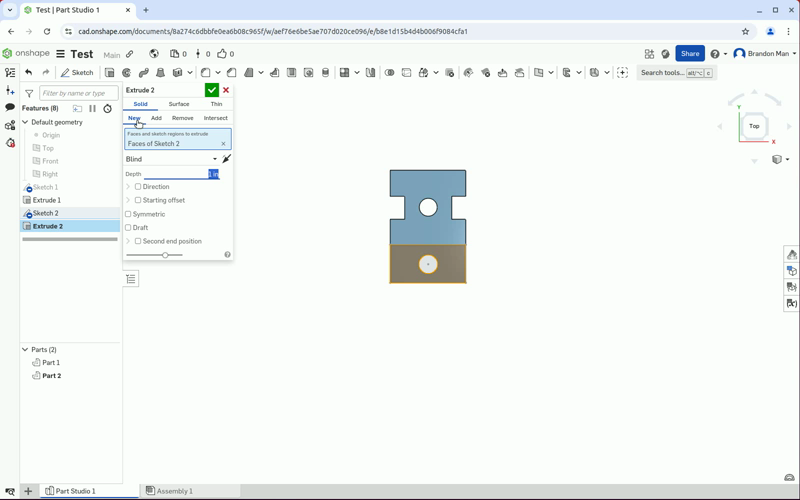
text(3.851)
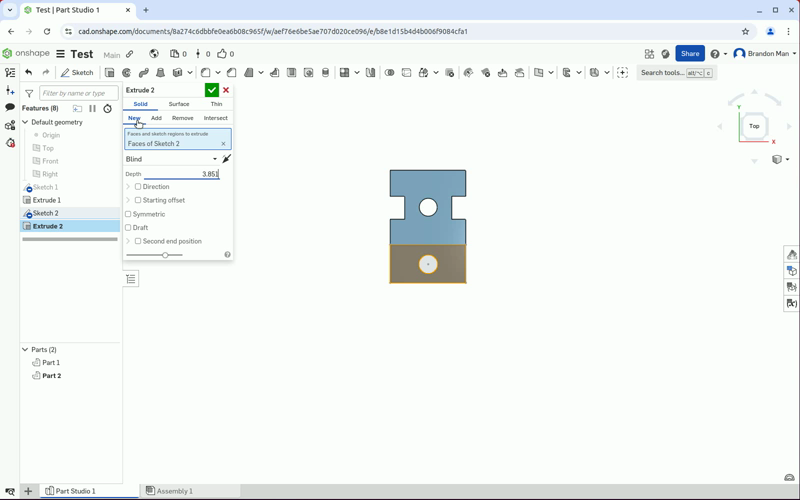
key(enter)
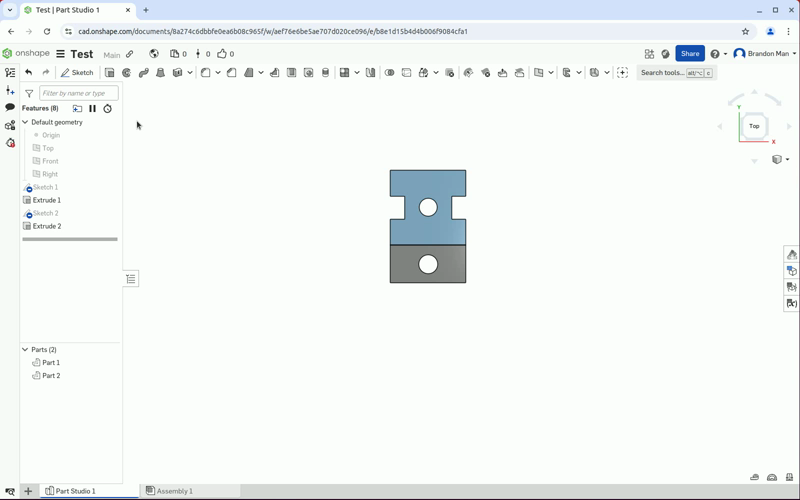
key(shift+h)
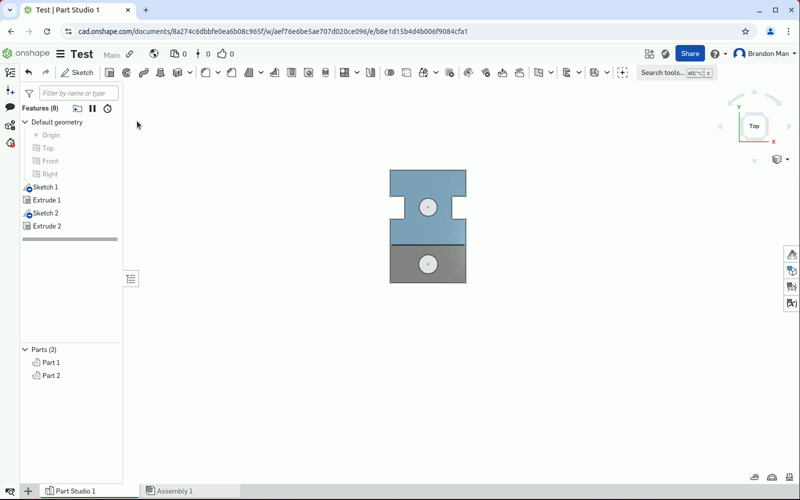
key(shift+h)
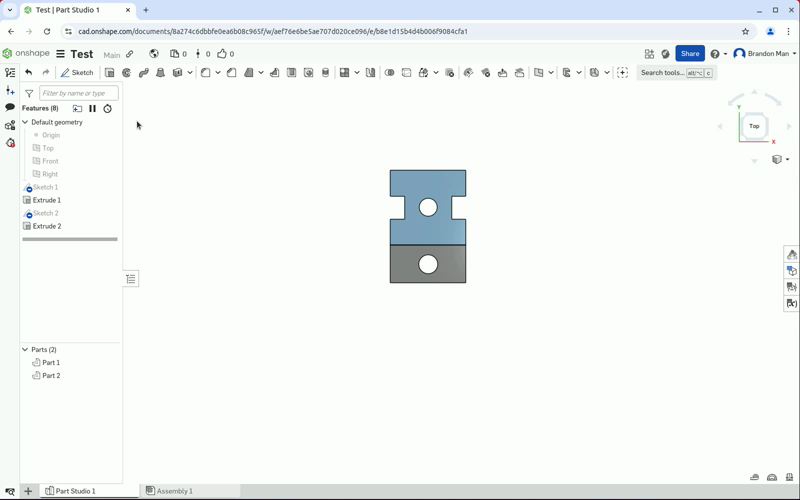
mouse_move(73, 189)
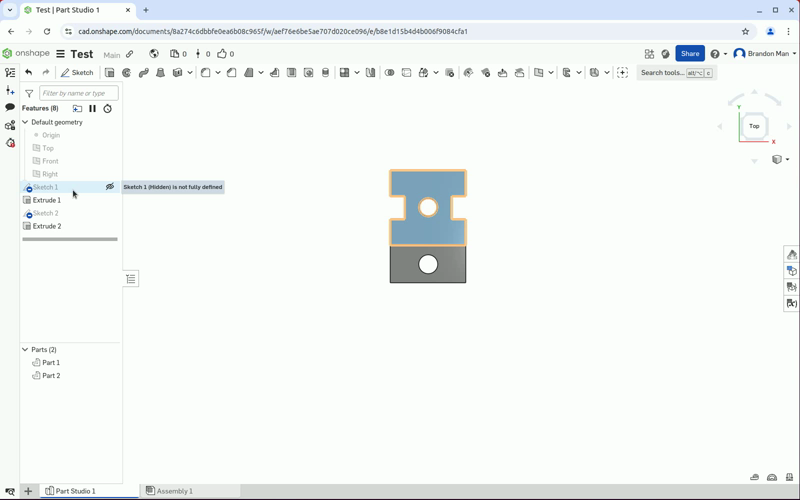
click(73, 189)
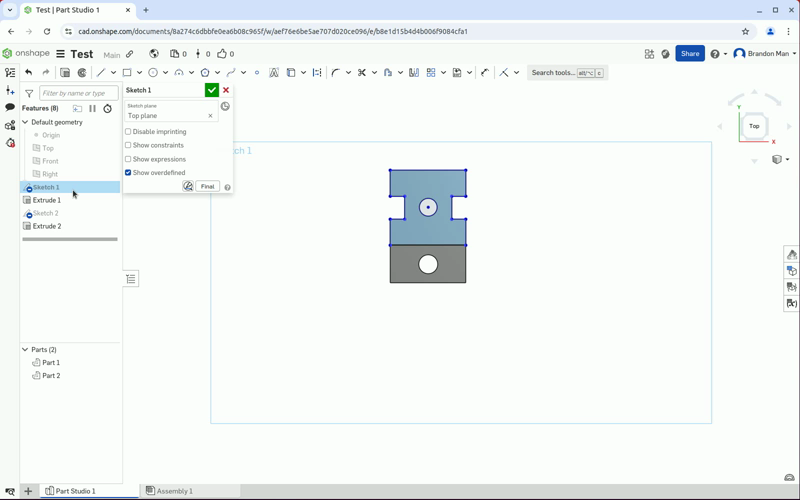
mouse_move(229, 92)
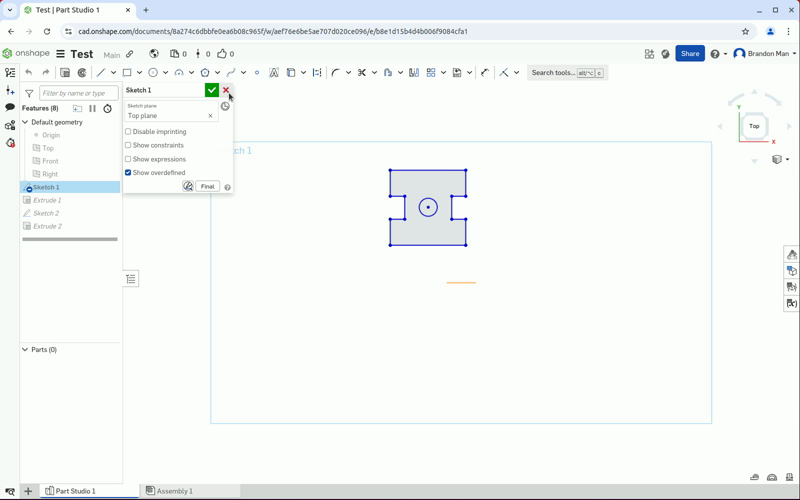
click(229, 92)
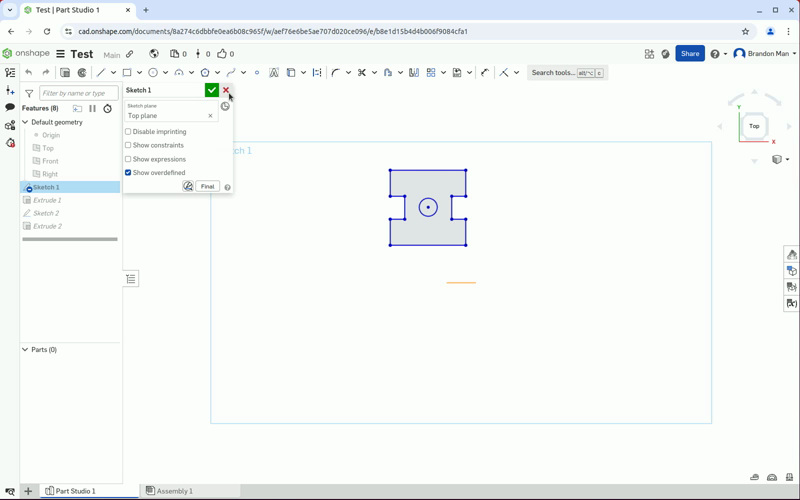
key(shift+s)
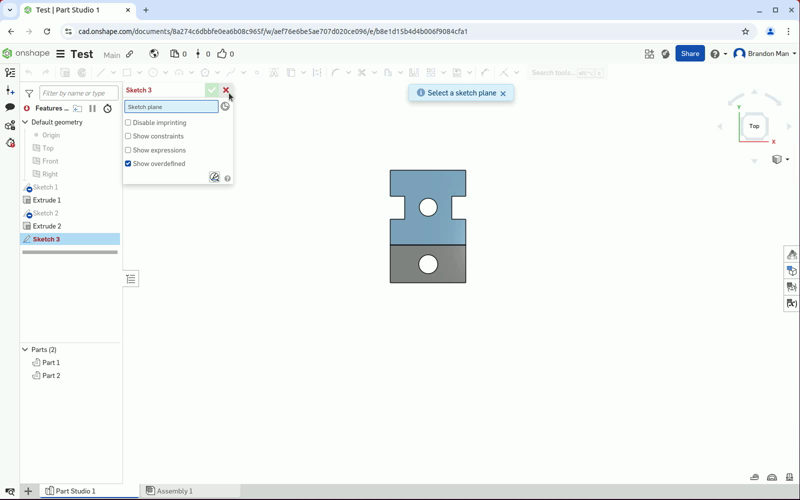
mouse_move(73, 150)
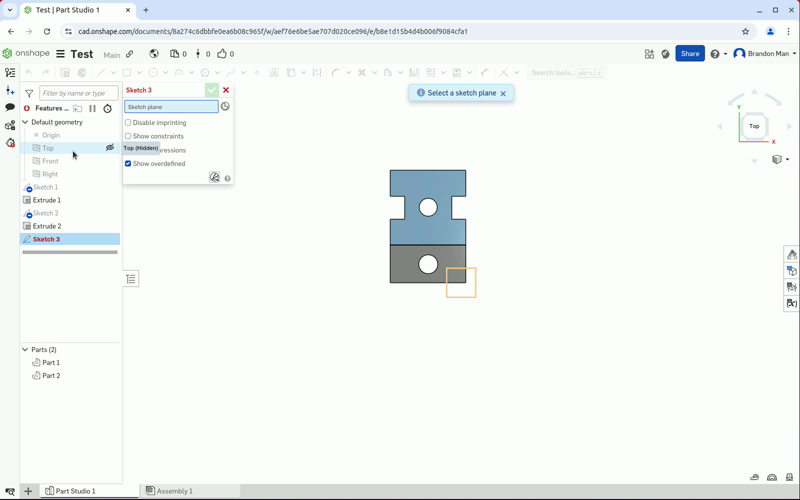
click(73, 150)
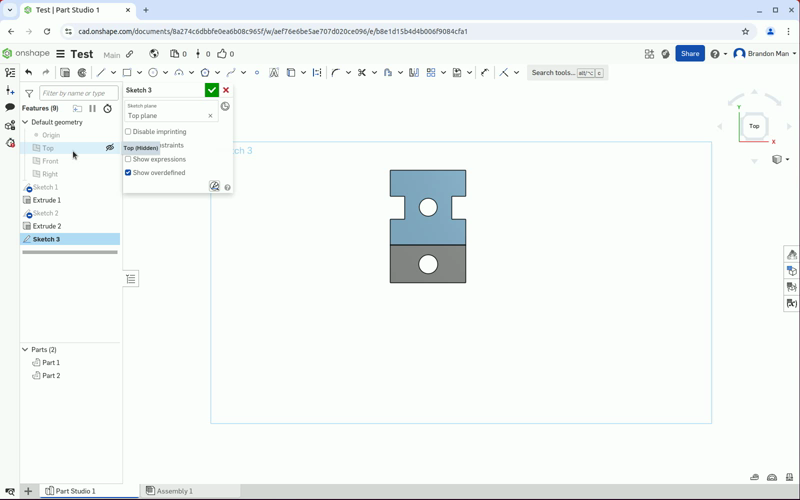
mouse_move(73, 352)
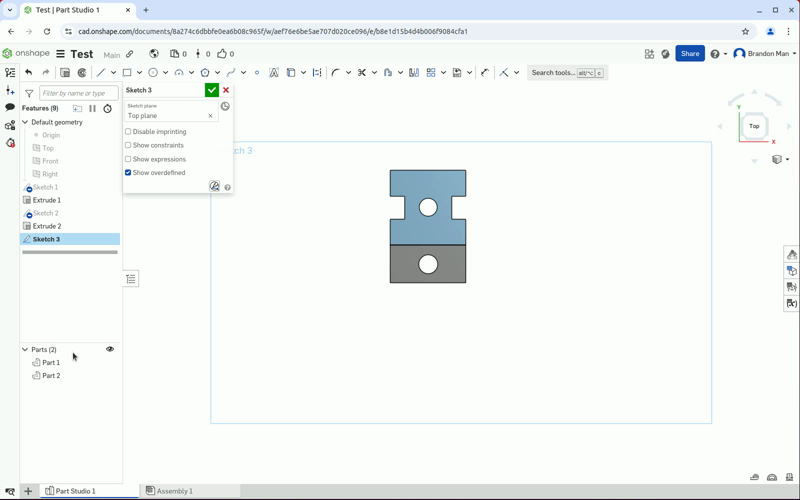
key(y)
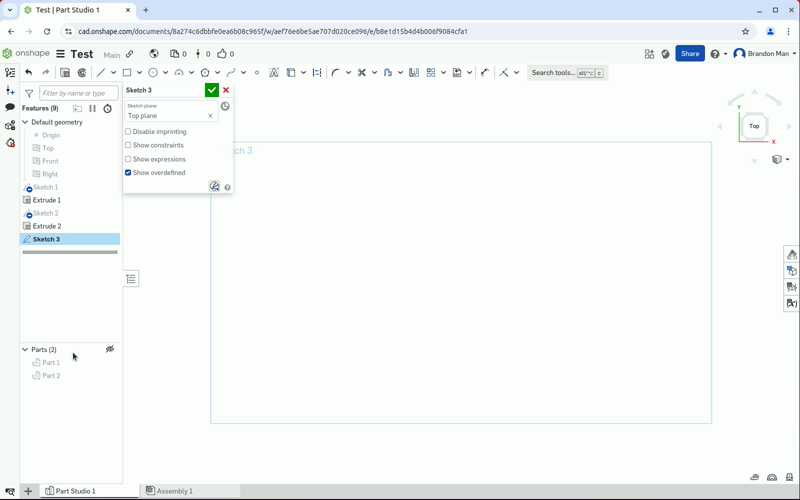
key(l)
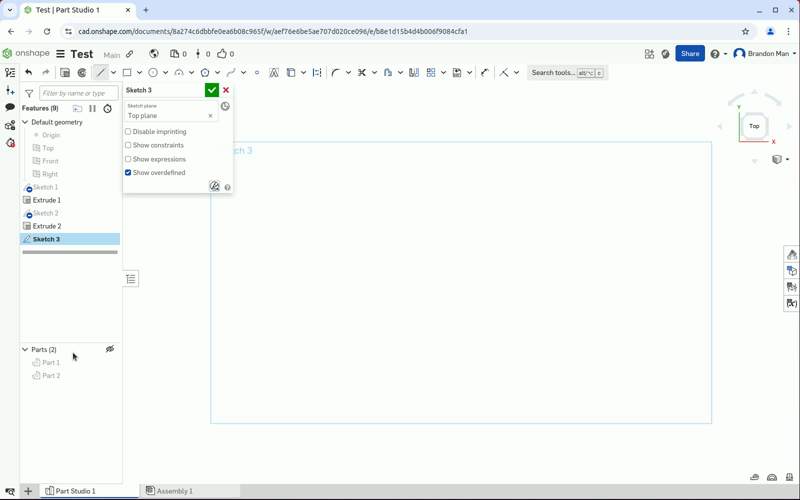
key_down(shift)
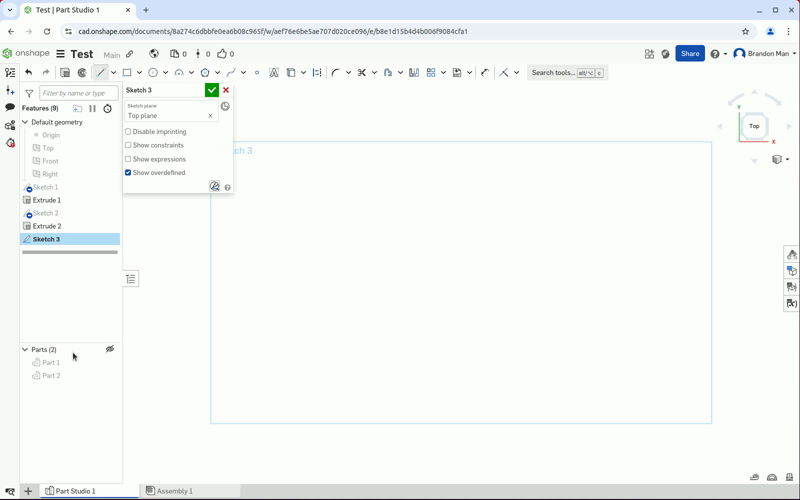
mouse_move(390, 218)
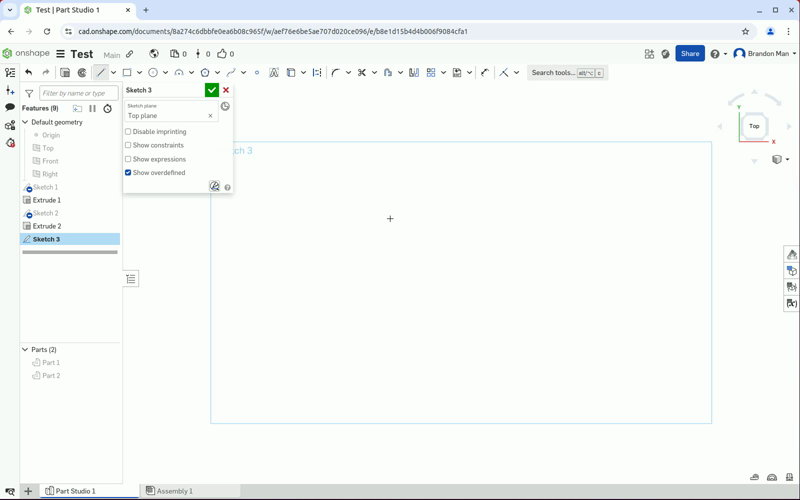
click(390, 218)
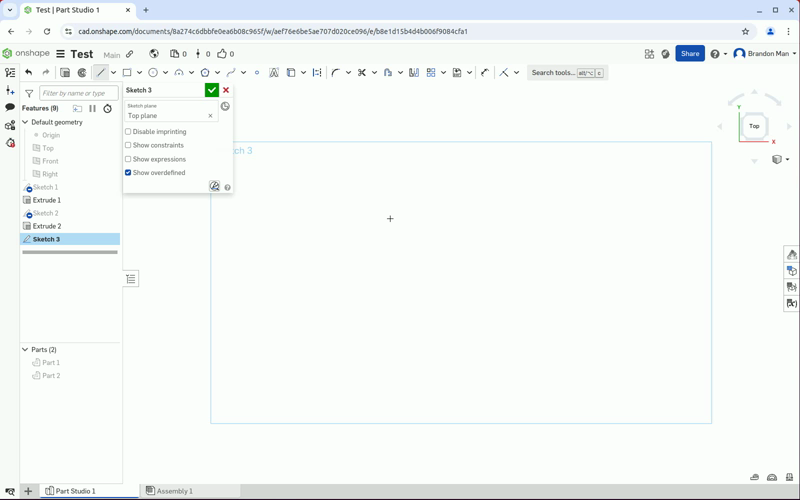
key_up(shift)
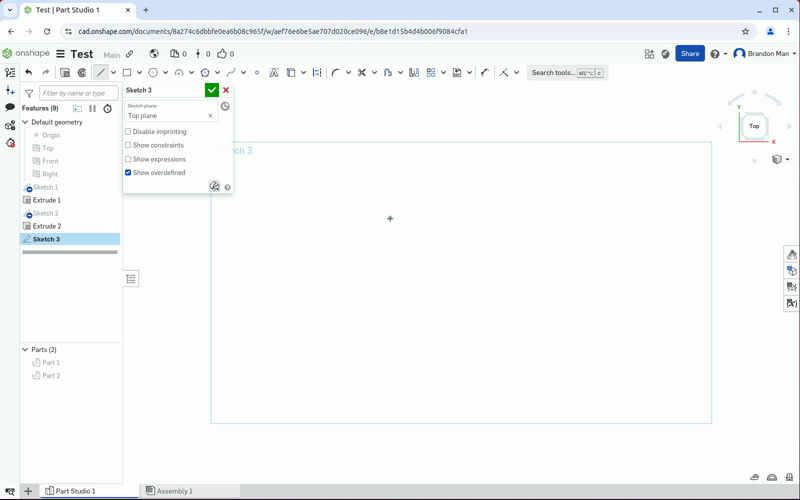
key_down(shift)
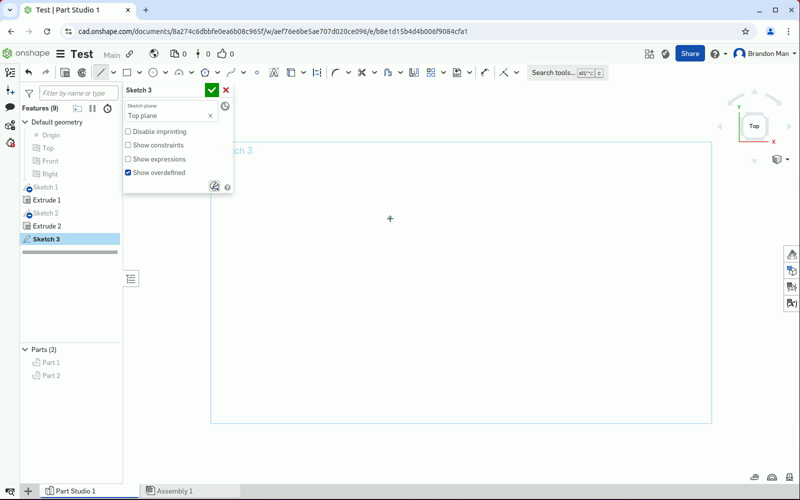
mouse_move(420, 218)
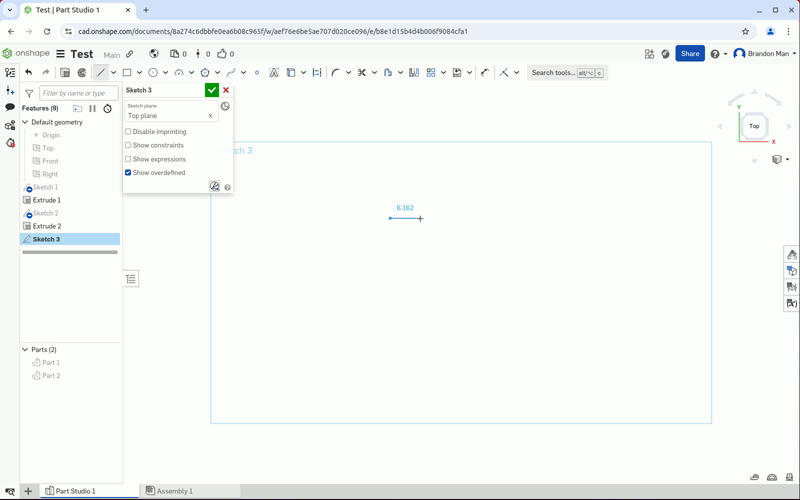
mouse_move(404, 218)
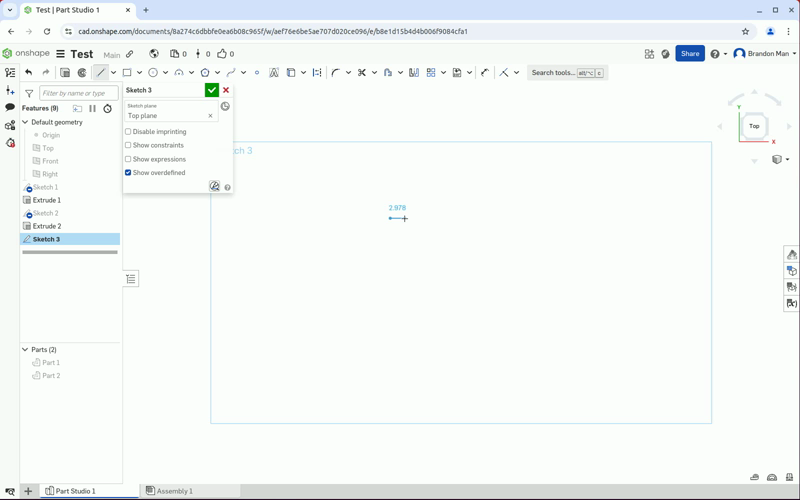
click(404, 218)
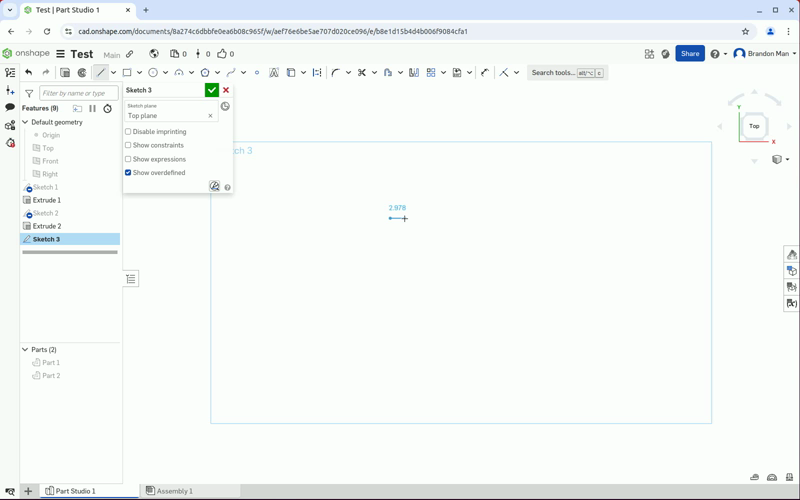
key_up(shift)
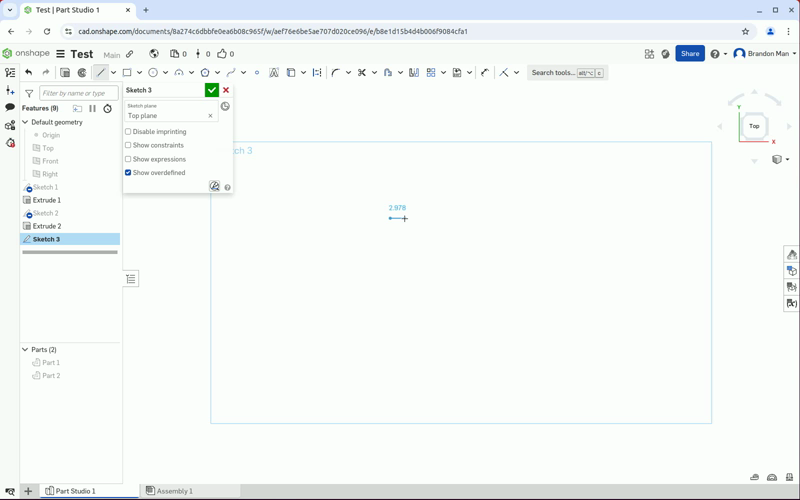
key_down(shift)
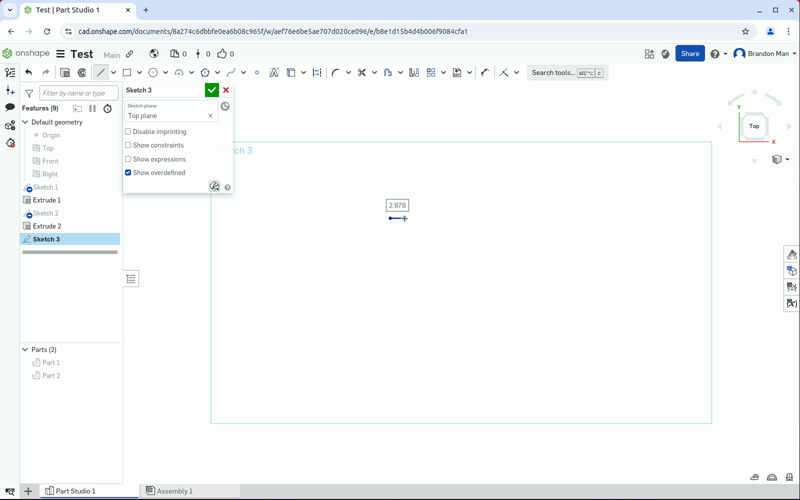
mouse_move(434, 218)
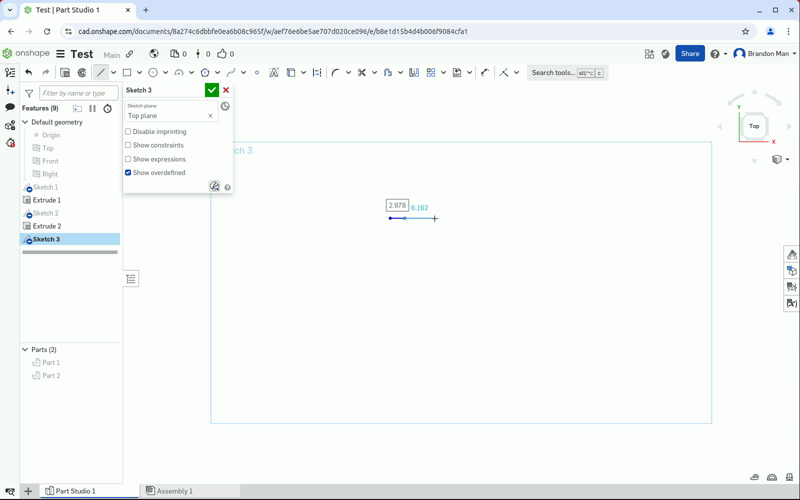
mouse_move(404, 195)
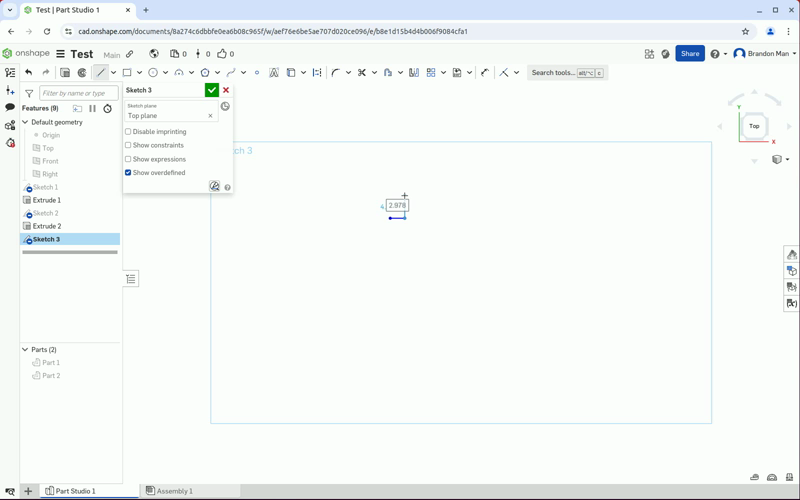
click(404, 195)
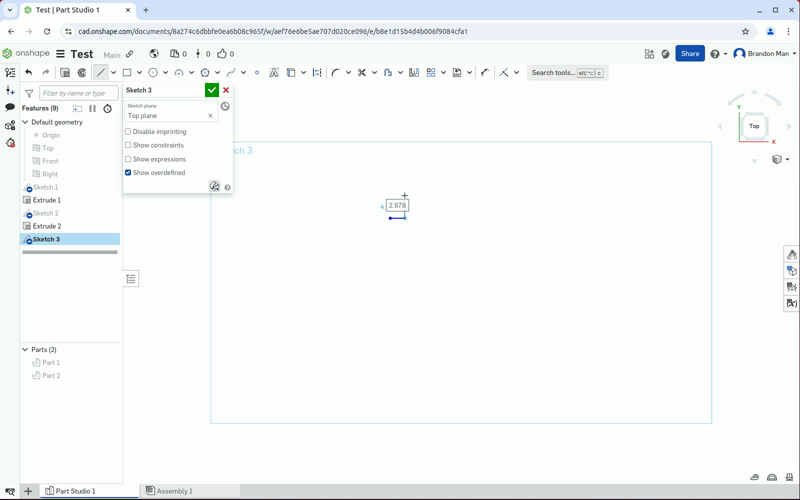
key_up(shift)
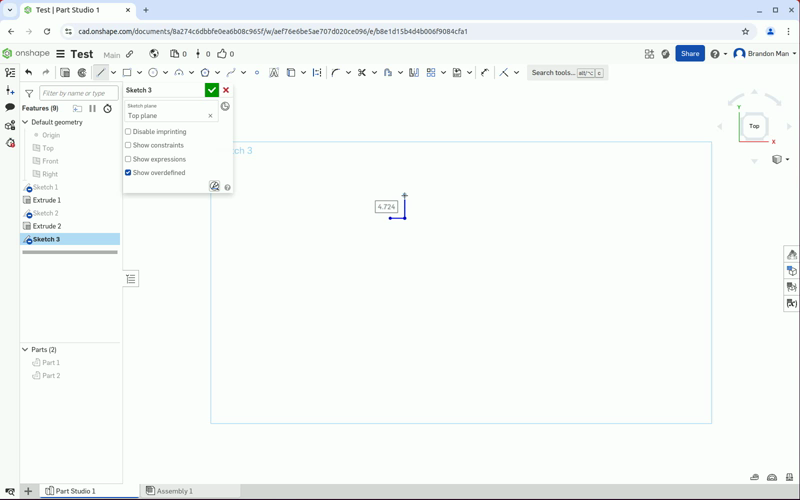
key_down(shift)
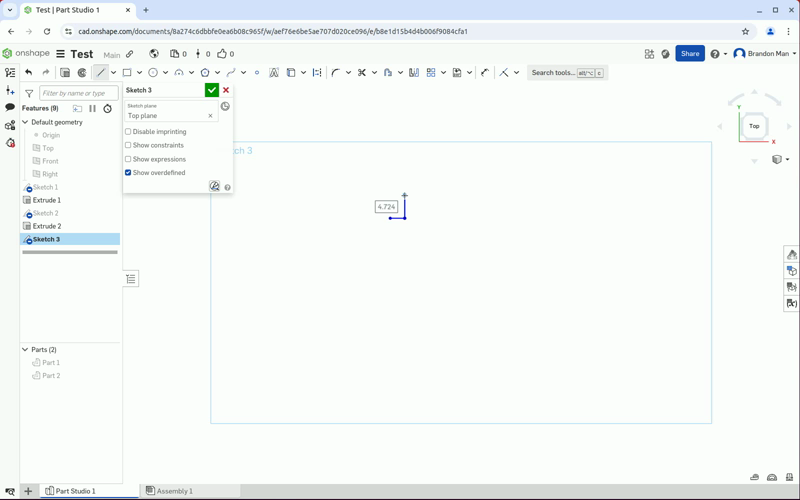
mouse_move(434, 195)
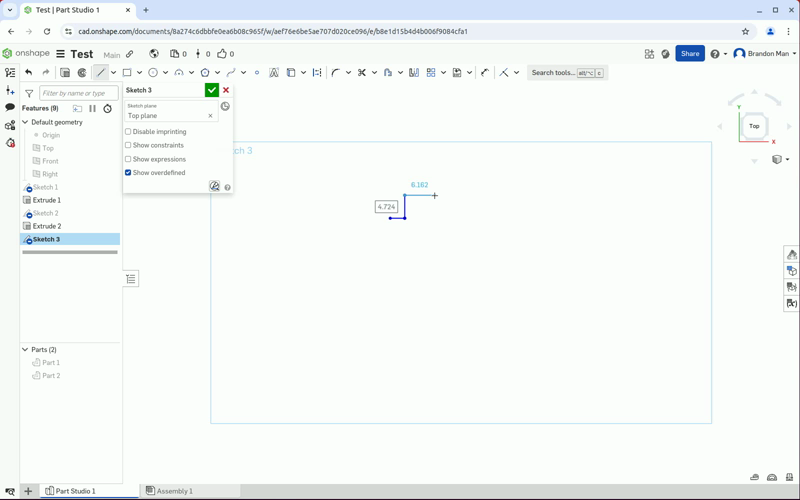
mouse_move(390, 195)
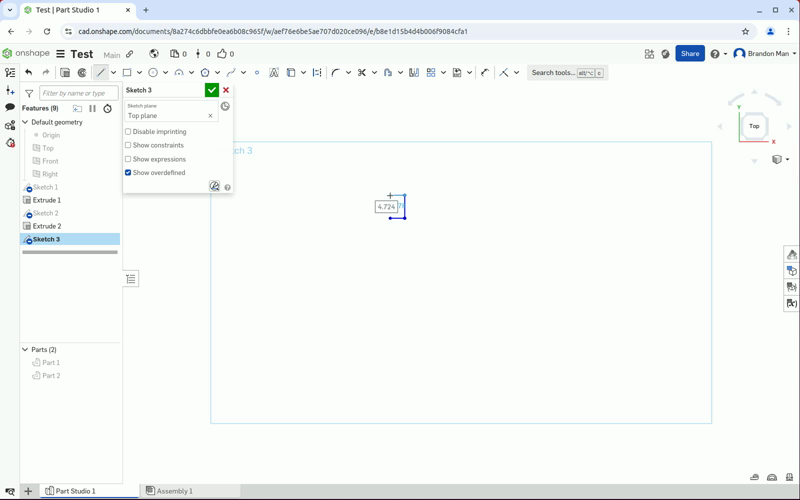
click(390, 195)
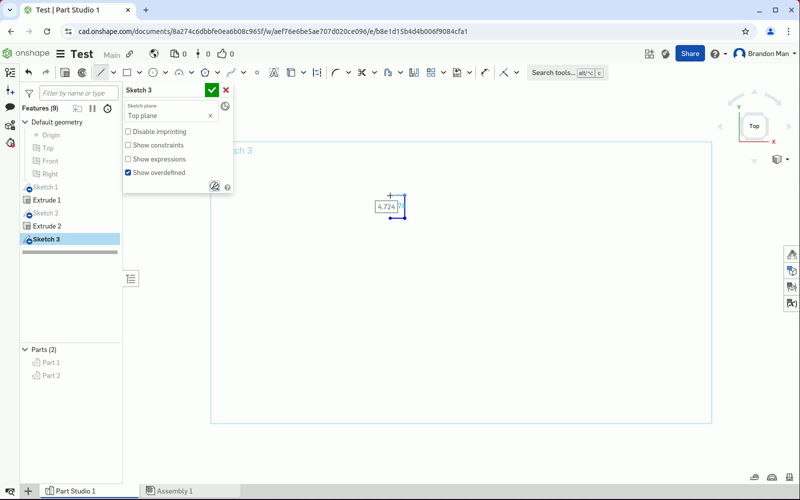
key_up(shift)
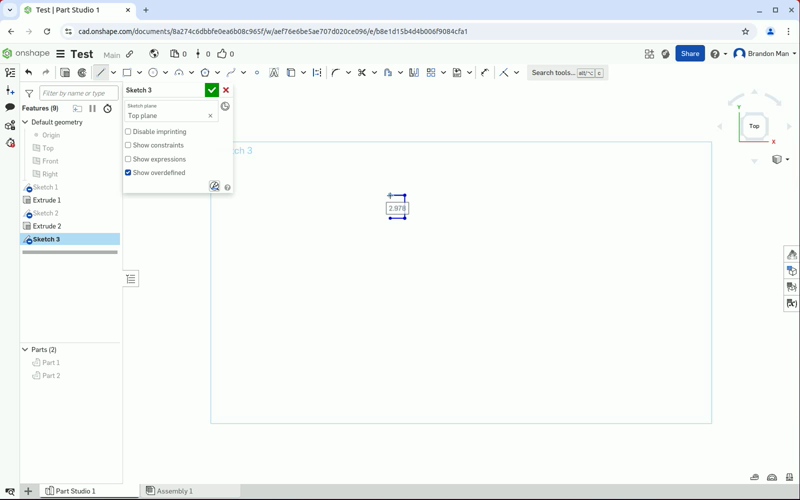
mouse_move(420, 195)
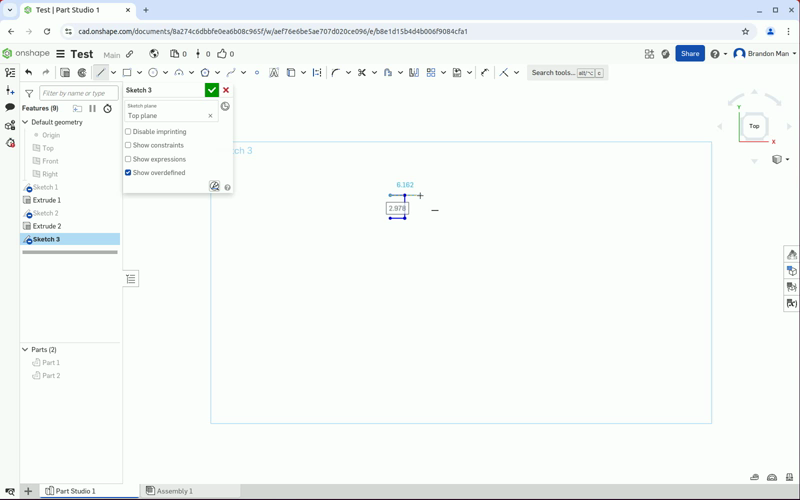
key_down(shift)
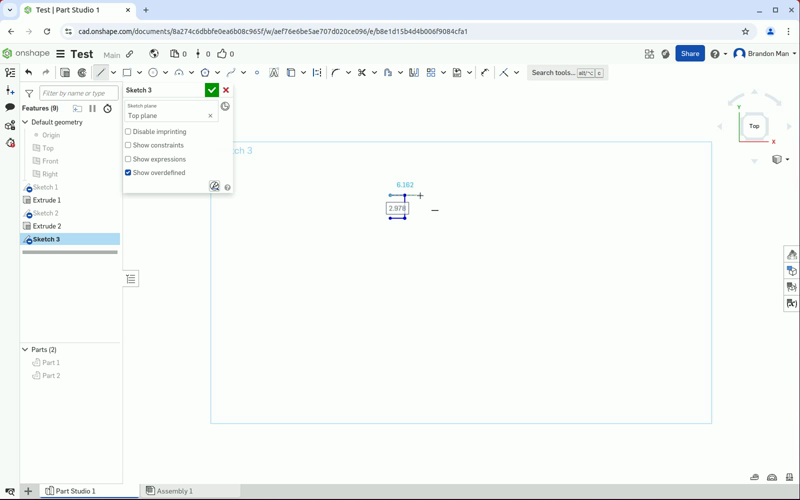
mouse_move(390, 218)
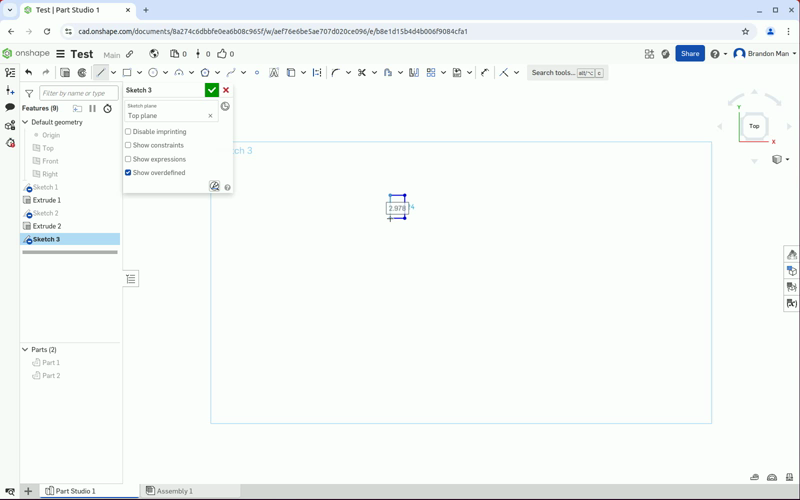
key_up(shift)
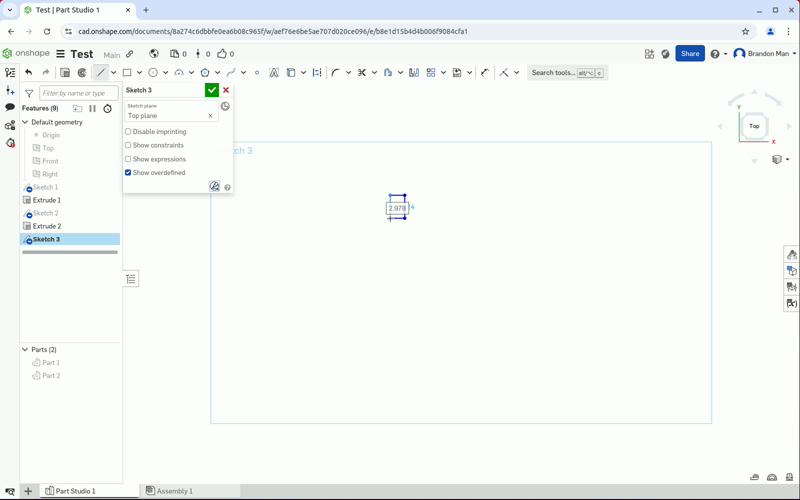
click(390, 218)
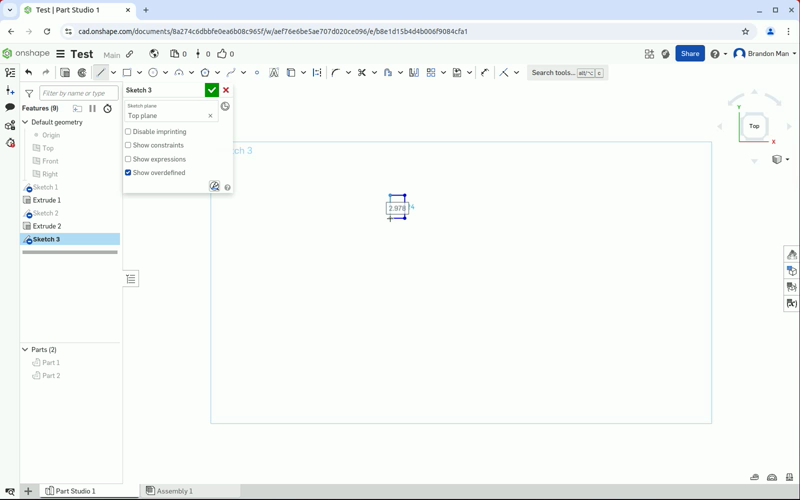
key(esc)
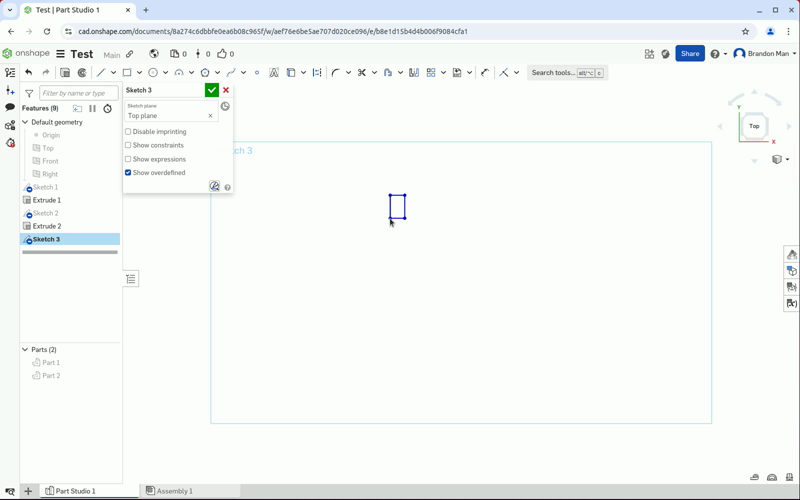
mouse_move(395, 214)
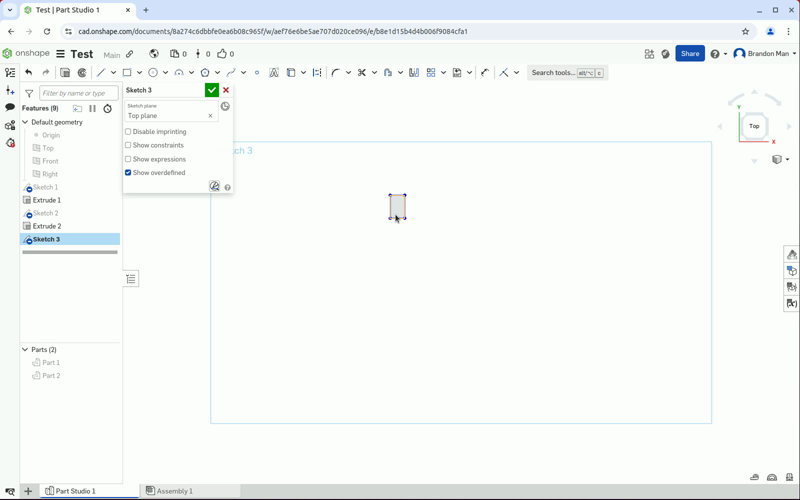
scroll(6)
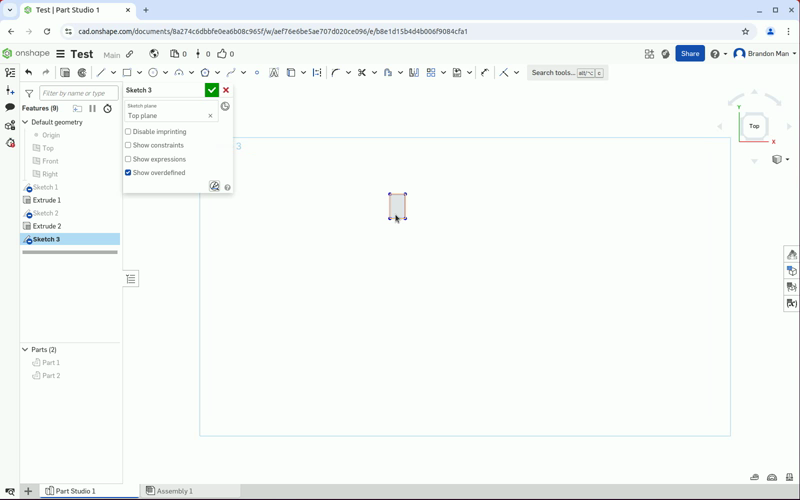
scroll(6)
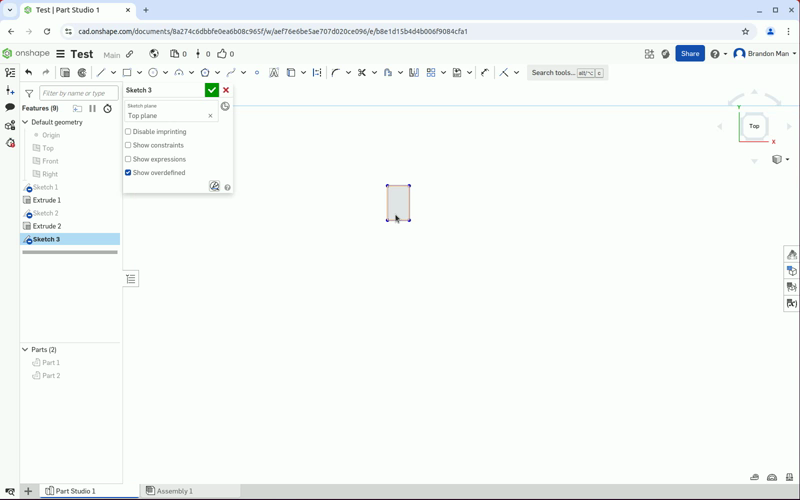
scroll(6)
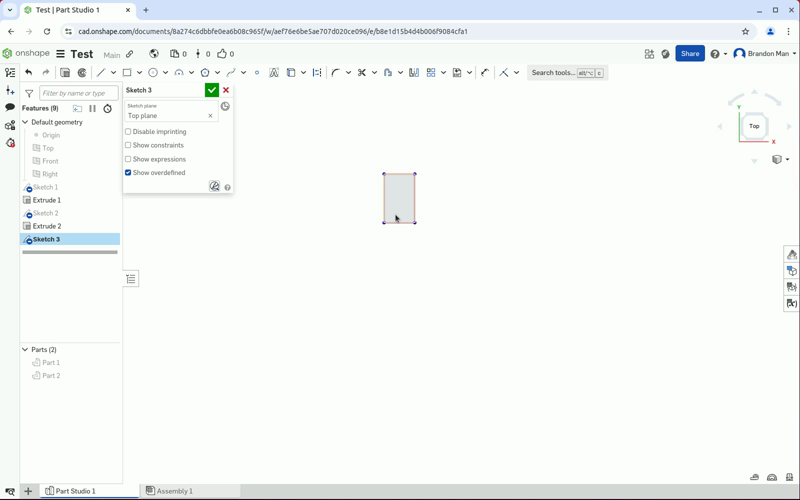
scroll(6)
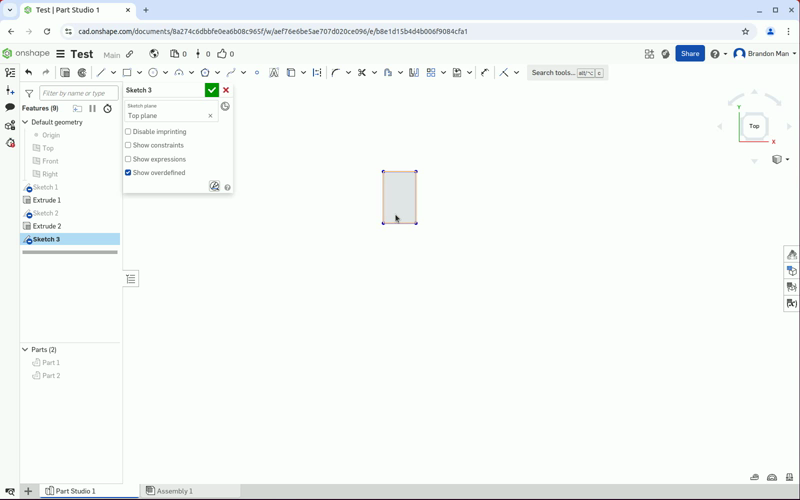
scroll(6)
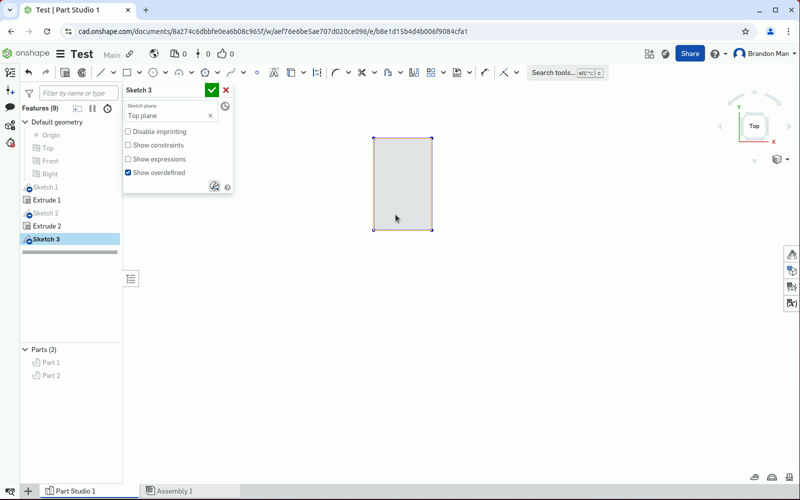
scroll(6)
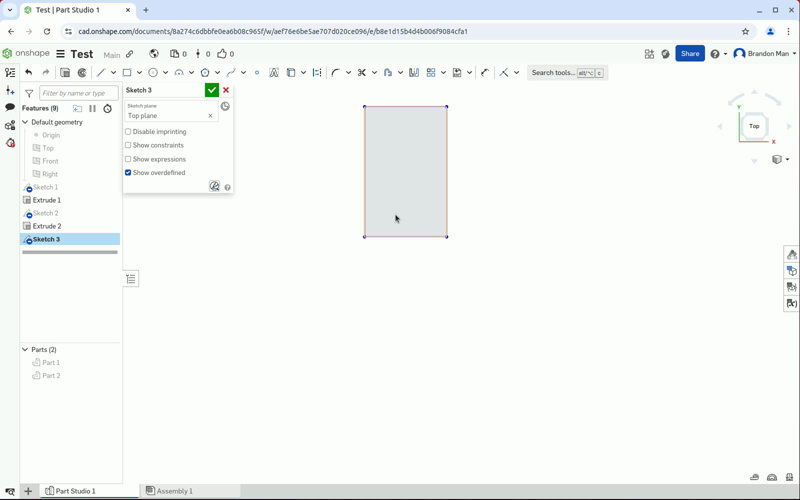
scroll(6)
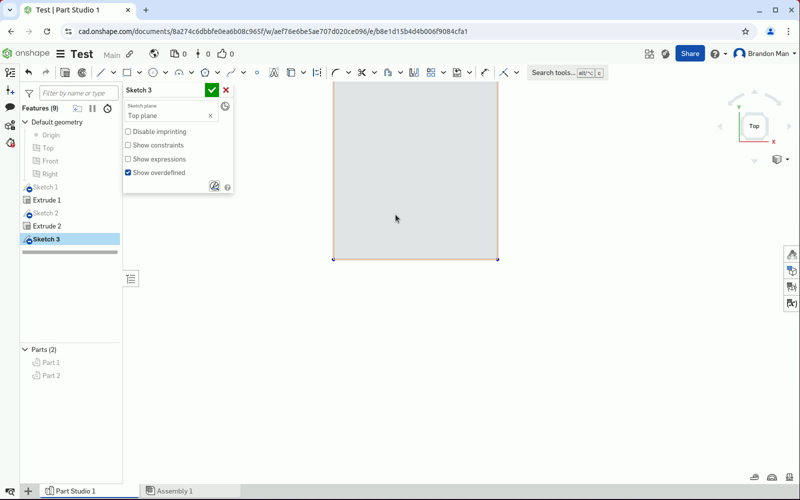
click(395, 214)
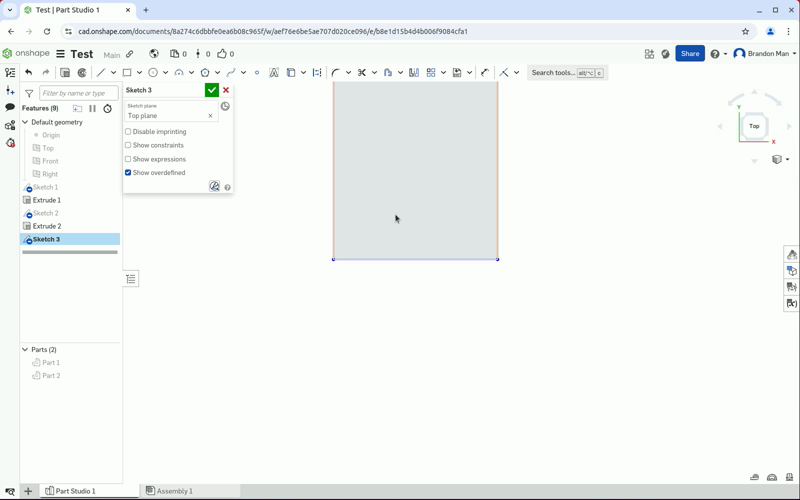
scroll(-6)
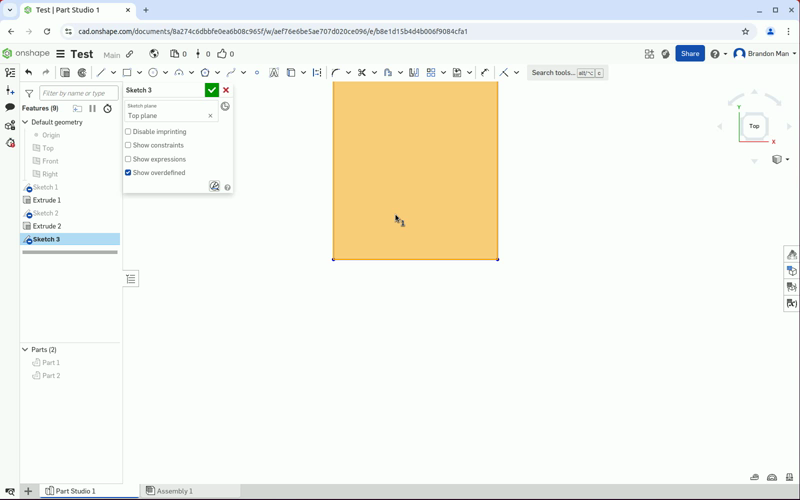
scroll(-6)
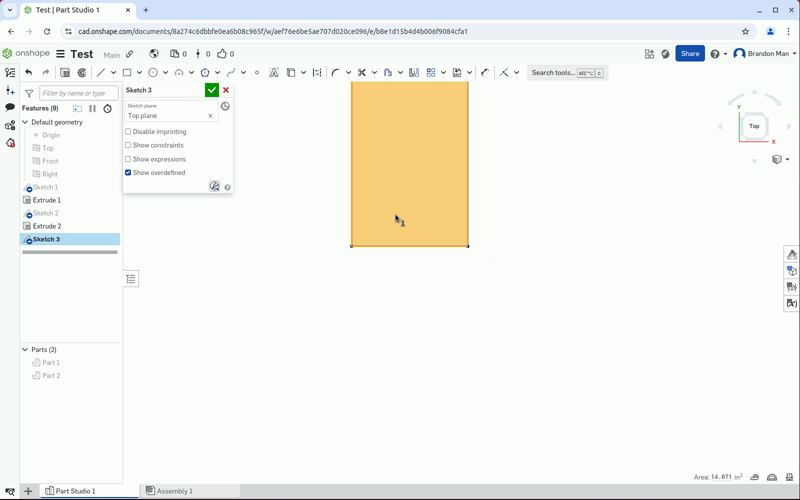
scroll(-6)
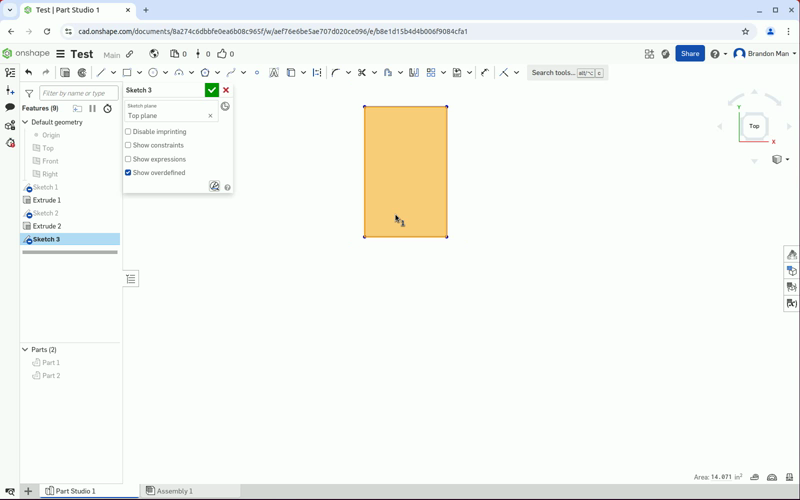
scroll(-6)
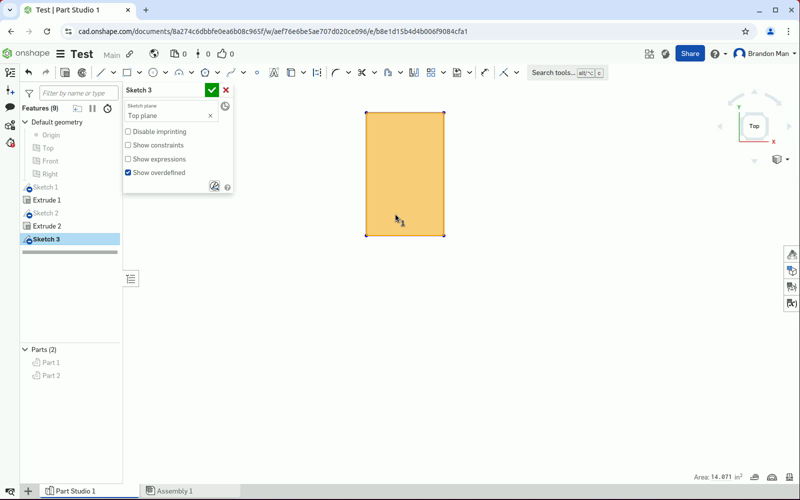
scroll(-6)
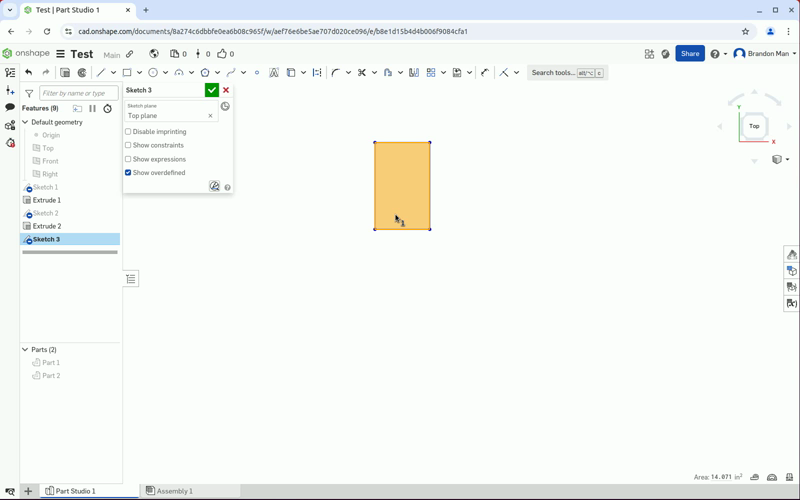
scroll(-6)
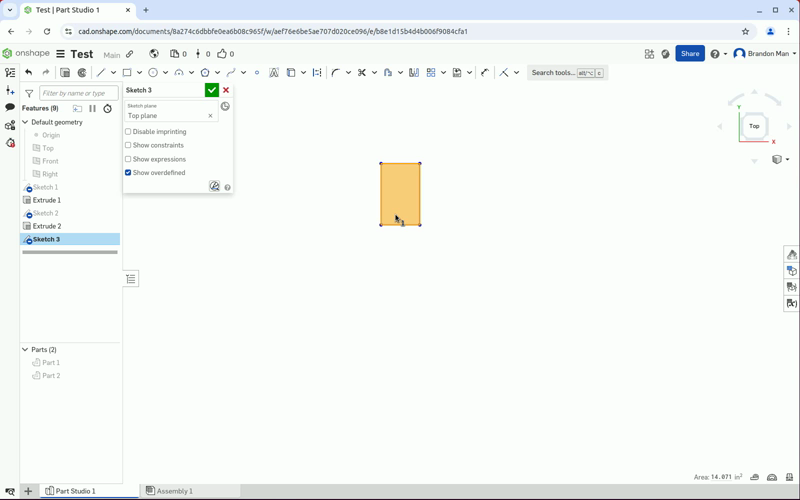
scroll(-6)
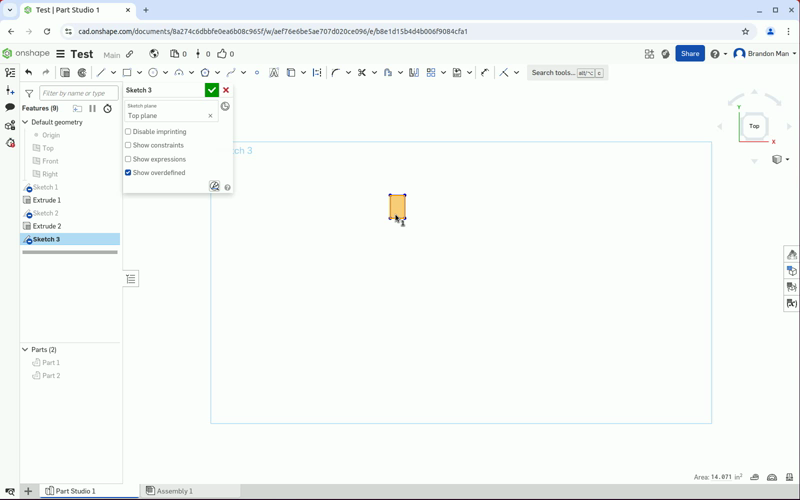
mouse_move(73, 352)
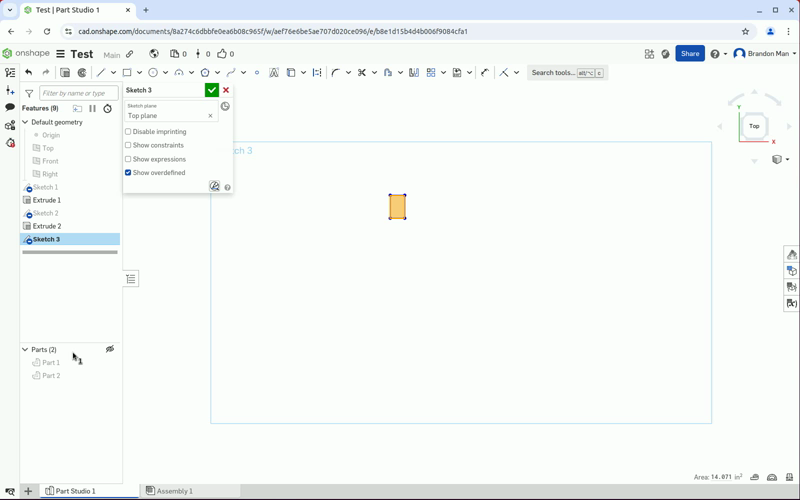
key(shift+y)
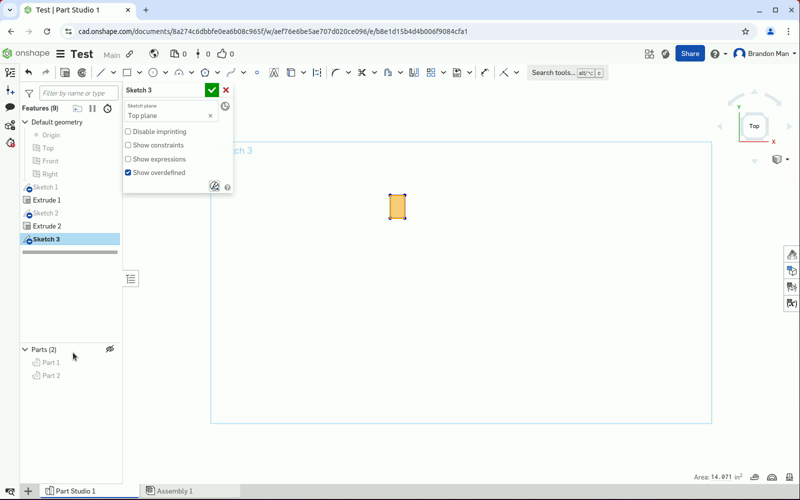
key(shift+e)
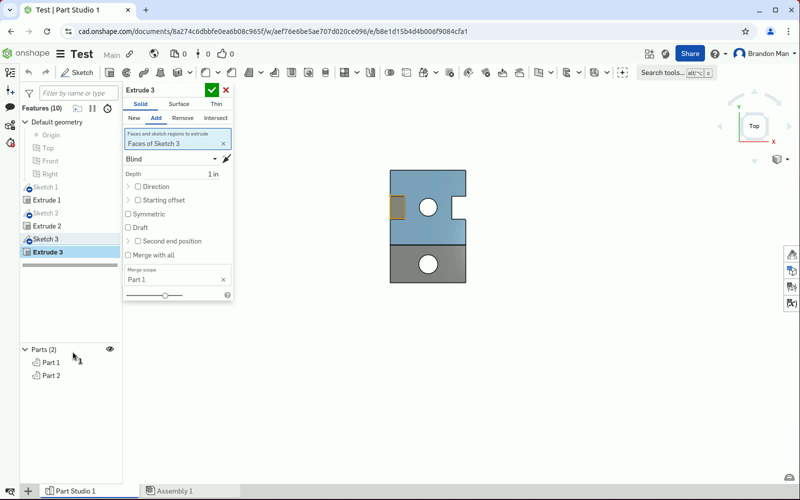
mouse_move(143, 106)
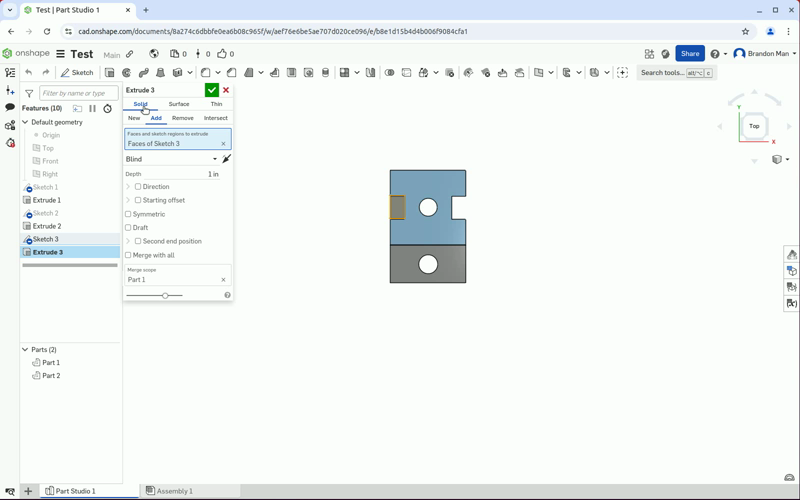
click(143, 106)
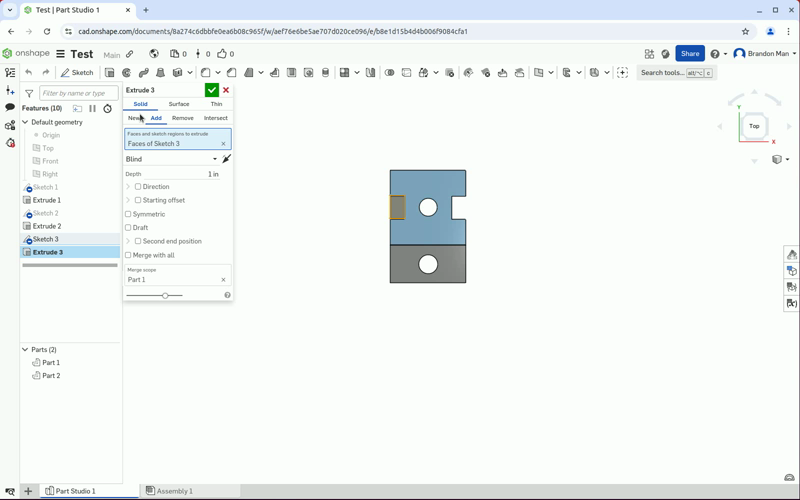
mouse_move(137, 120)
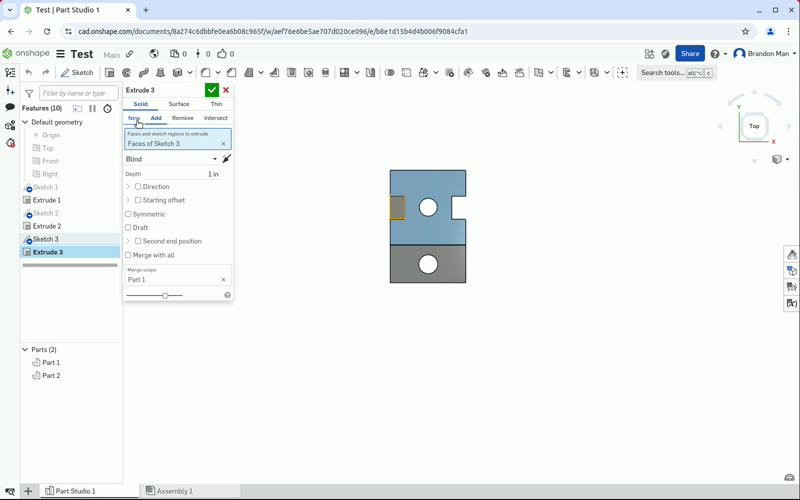
click(137, 120)
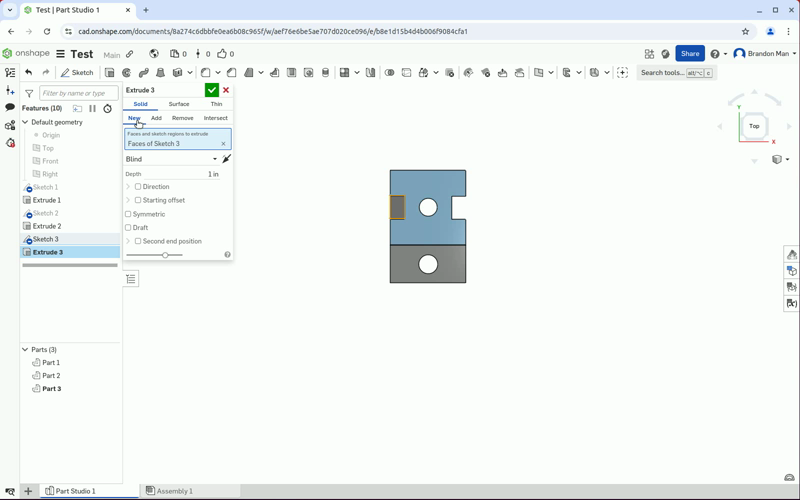
key(tab, 4)
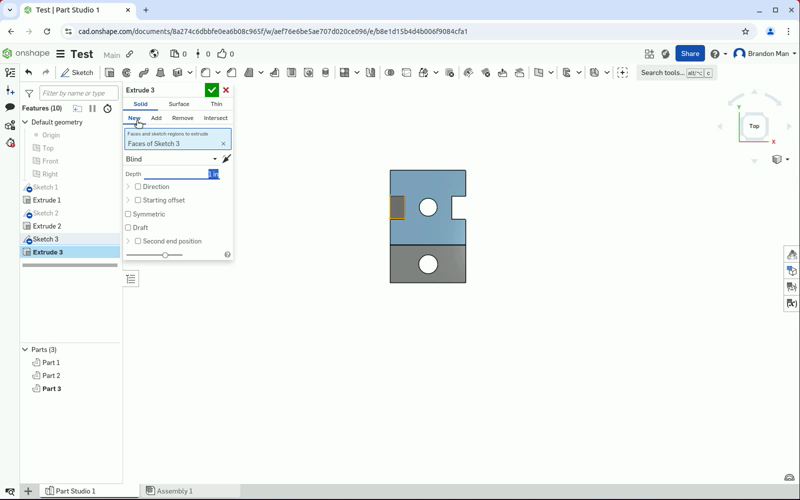
text(7.703)
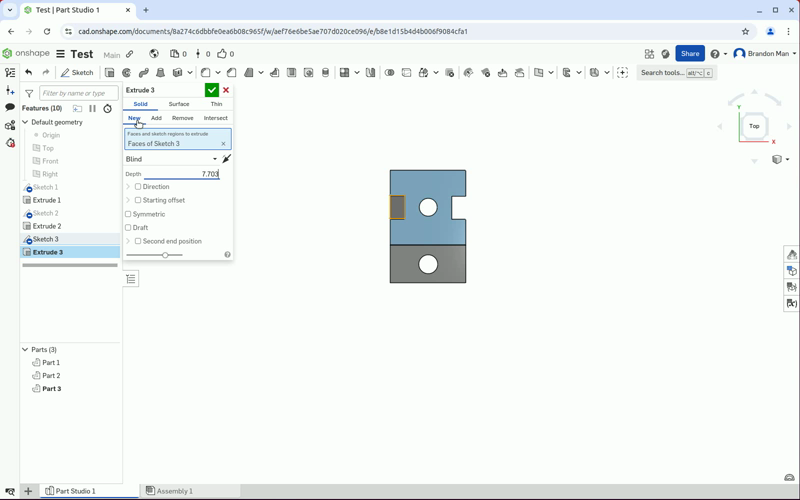
key(enter)
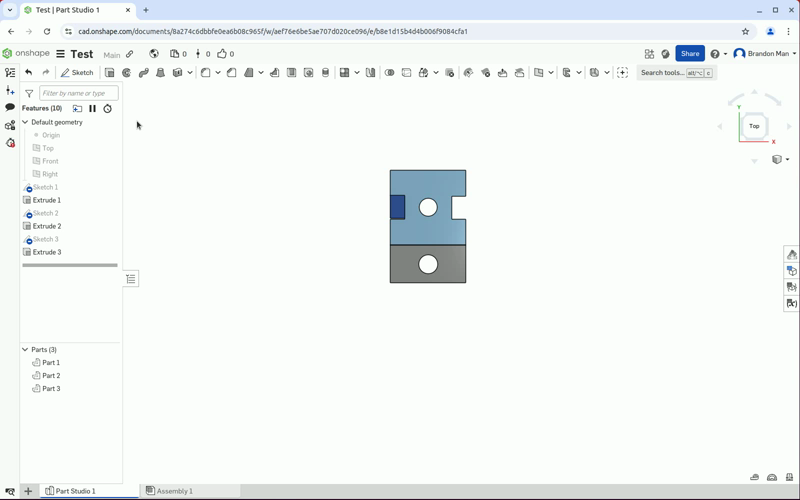
key(shift+h)
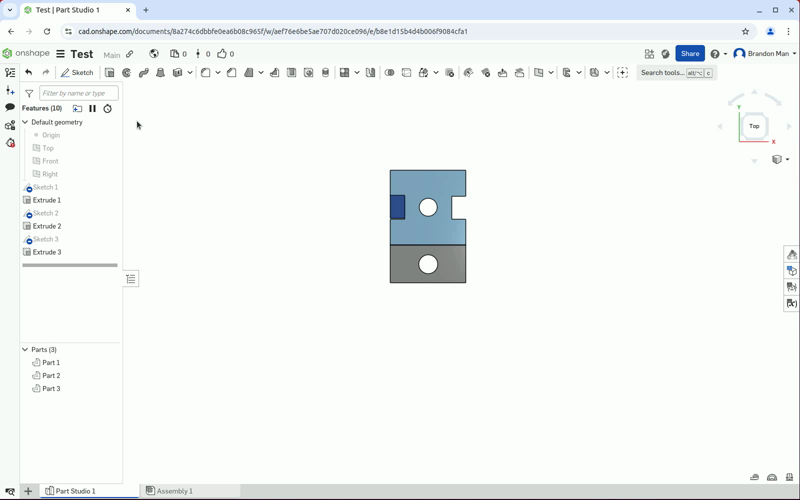
key(shift+h)
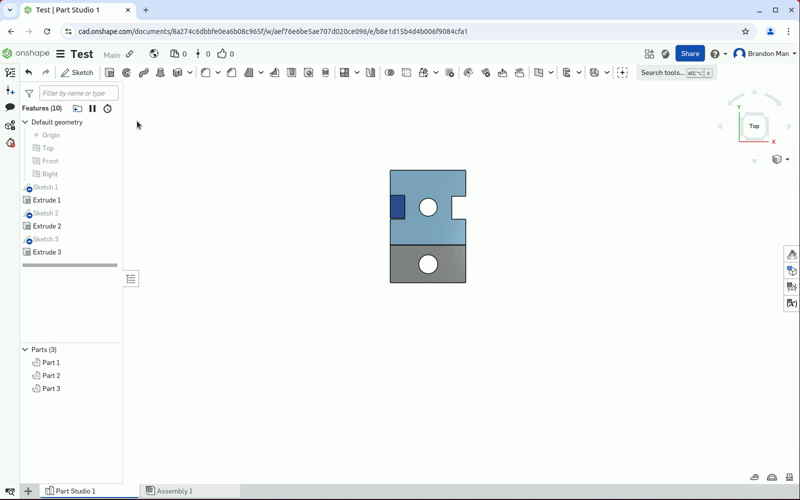
mouse_move(73, 189)
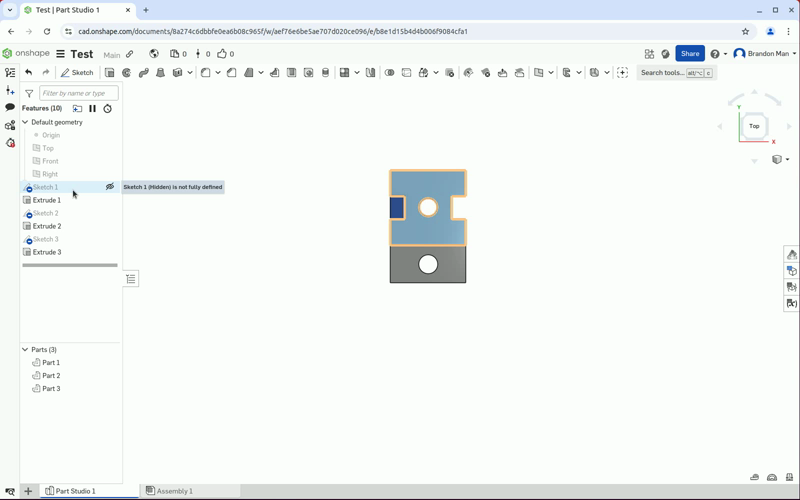
click(73, 189)
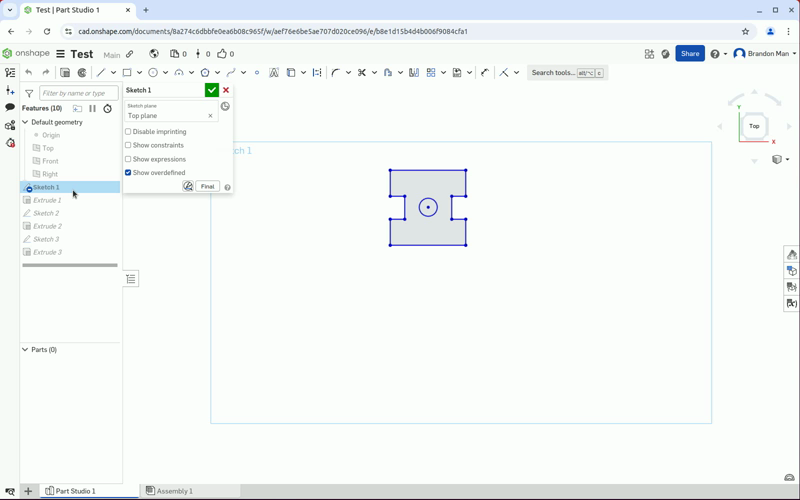
mouse_move(229, 92)
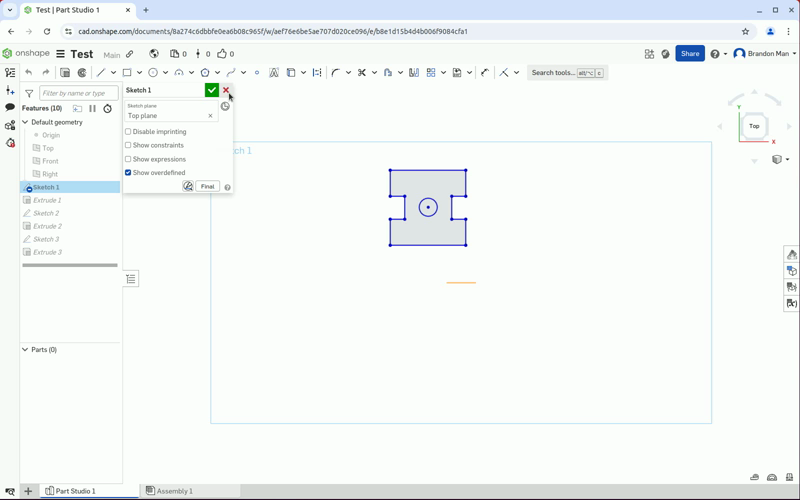
click(229, 92)
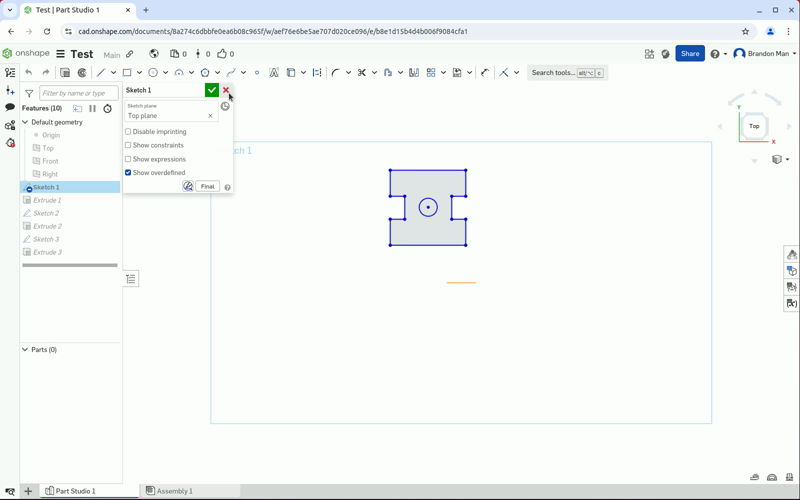
key(shift+s)
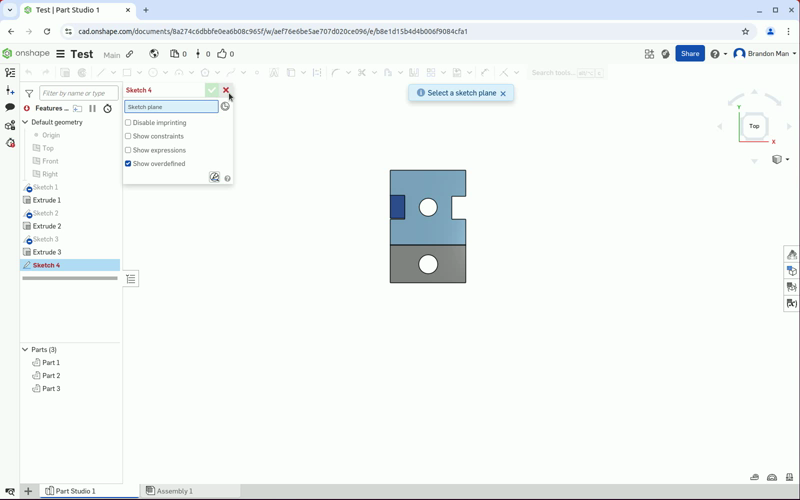
mouse_move(73, 150)
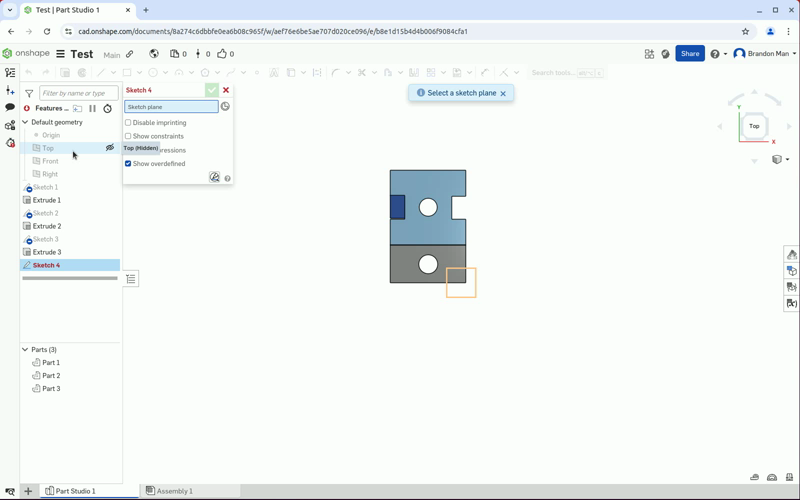
click(73, 150)
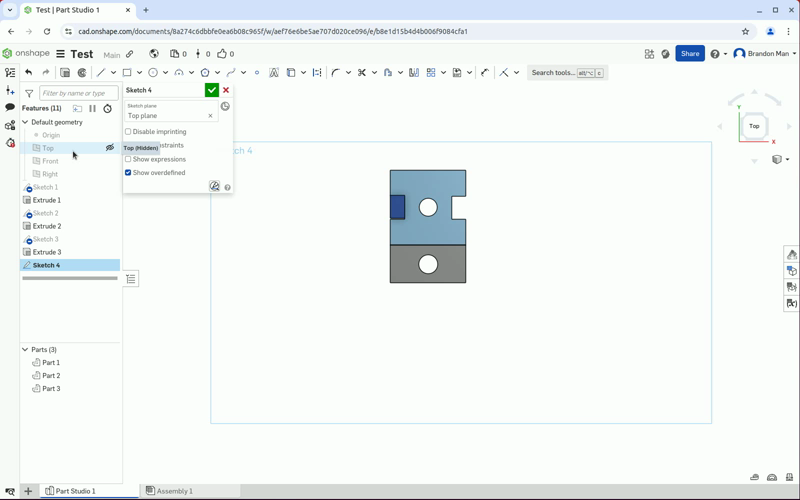
mouse_move(73, 352)
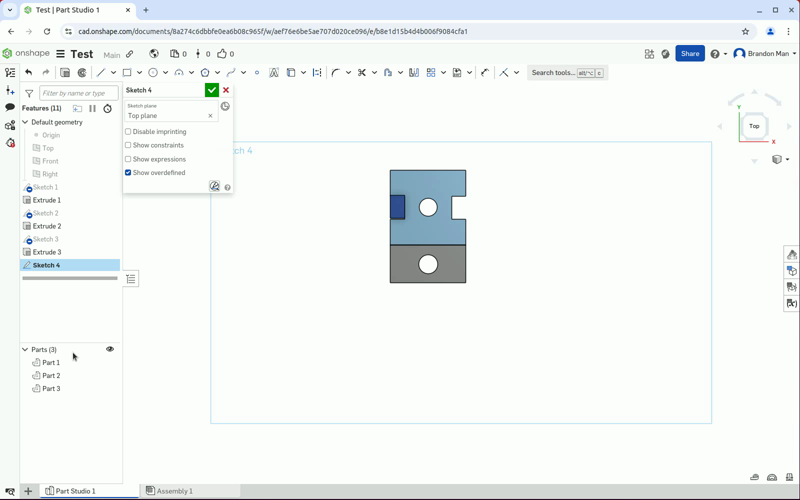
key(y)
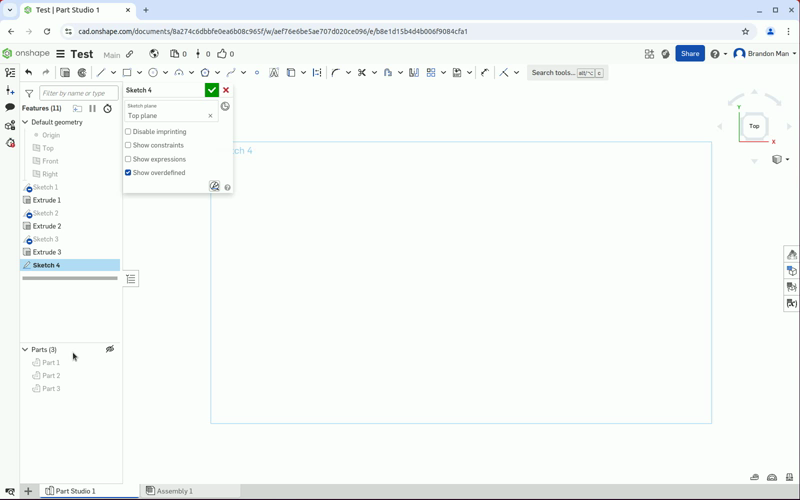
key(l)
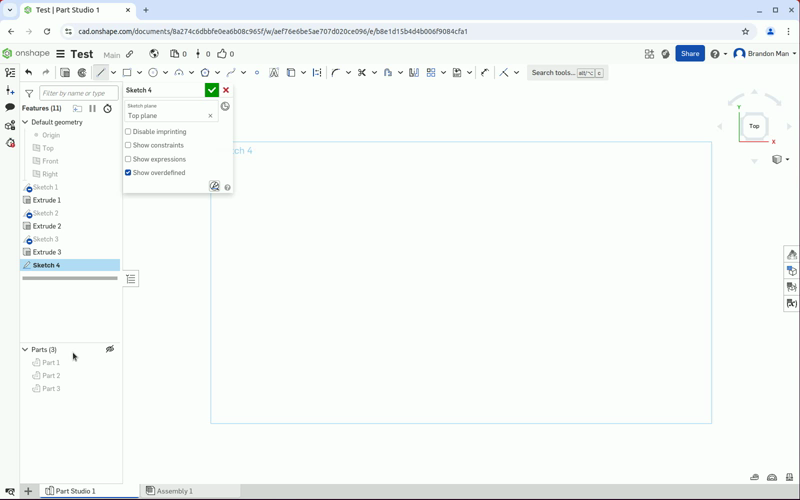
key_down(shift)
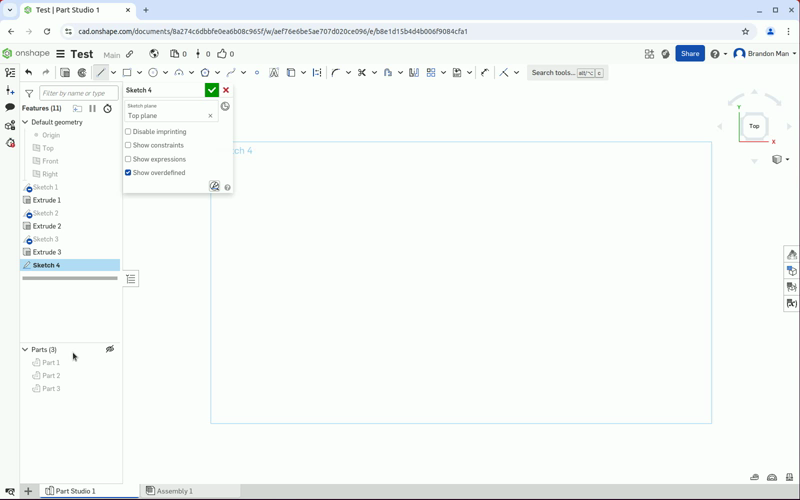
mouse_move(451, 218)
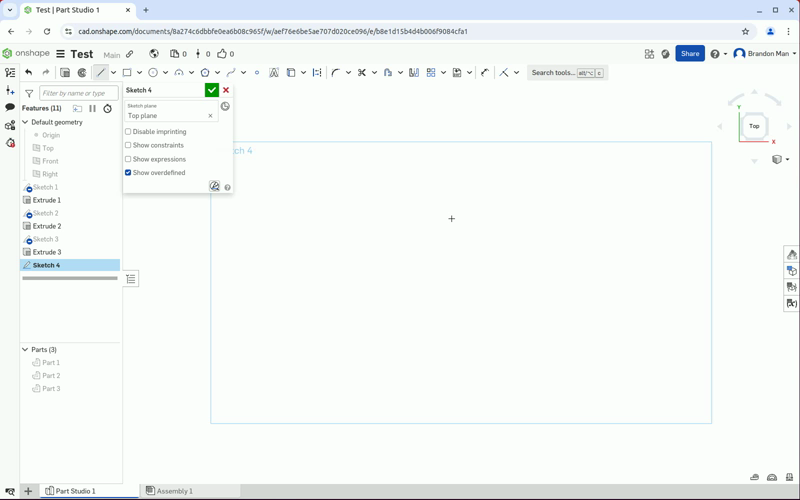
click(451, 218)
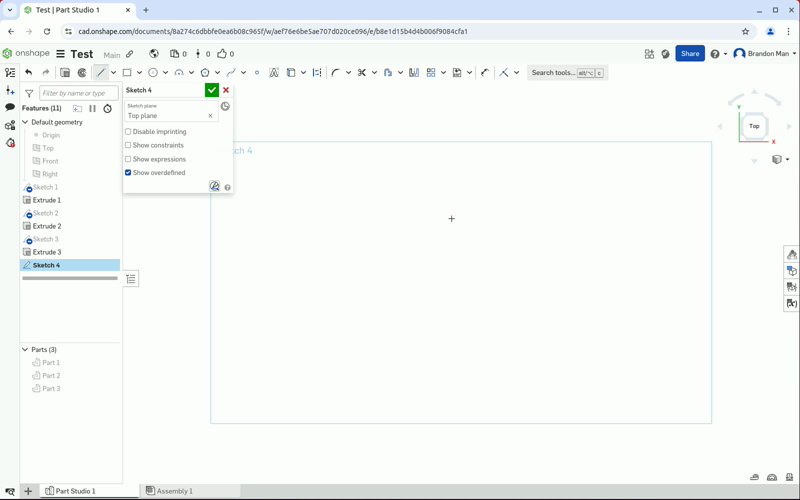
key_up(shift)
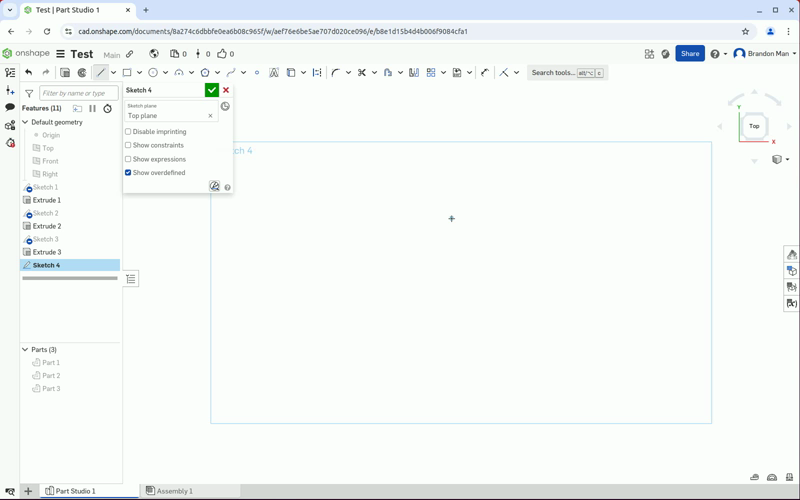
key_down(shift)
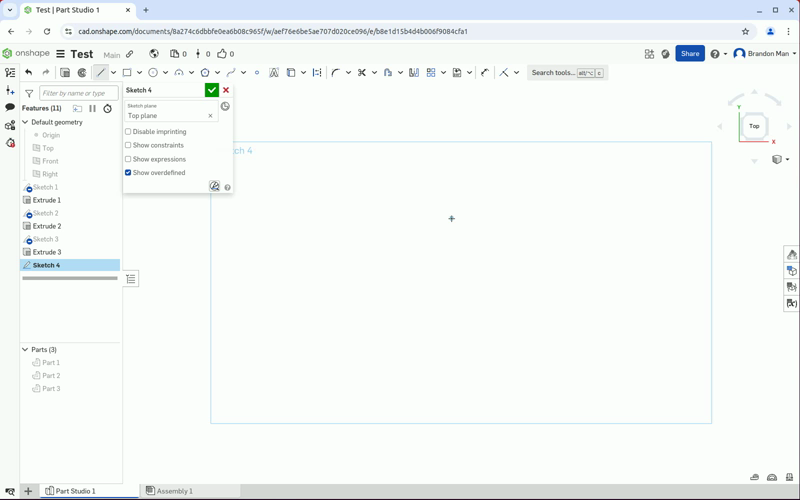
mouse_move(481, 218)
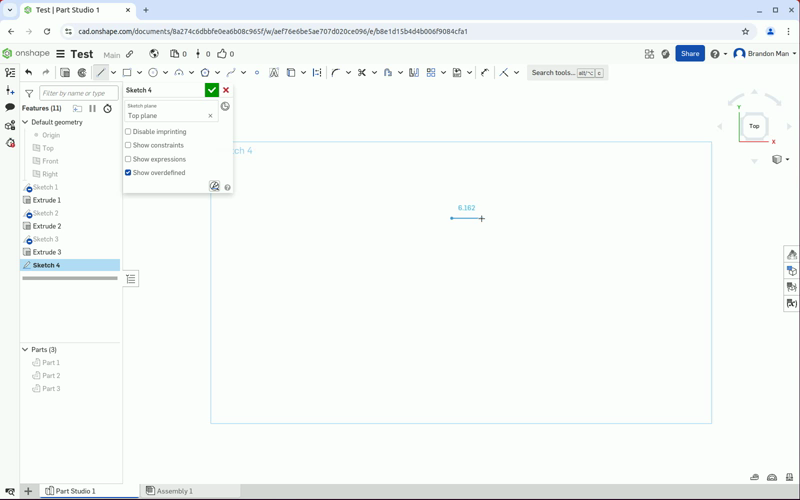
mouse_move(466, 218)
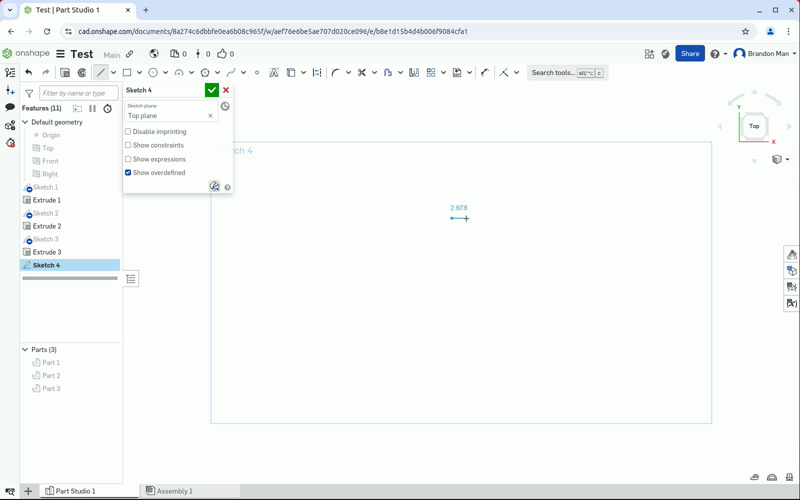
click(466, 218)
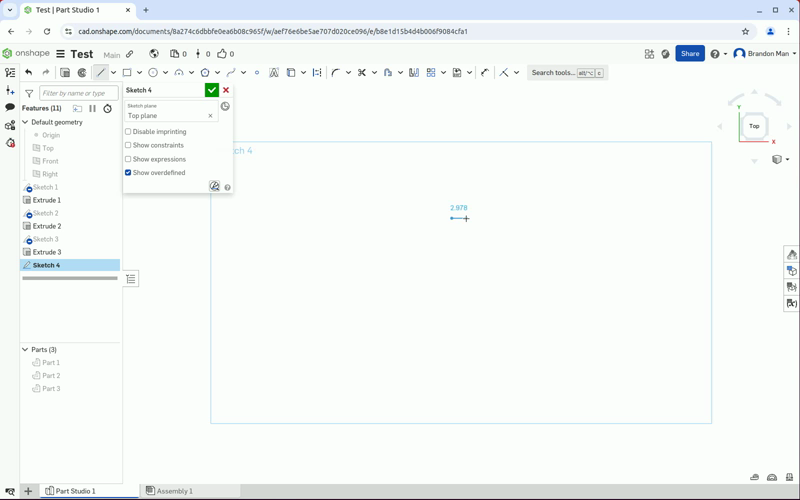
key_up(shift)
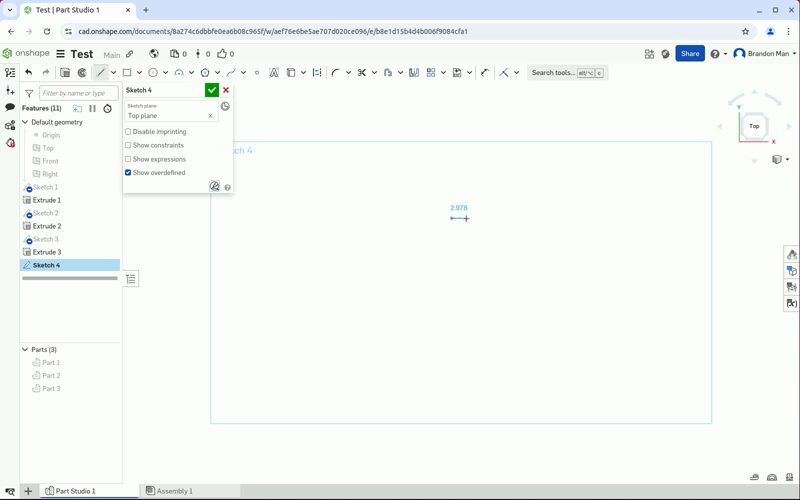
key_down(shift)
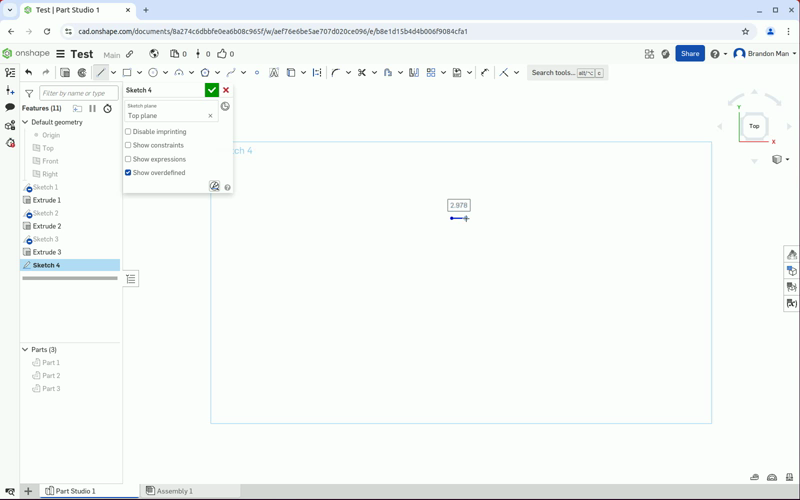
mouse_move(496, 218)
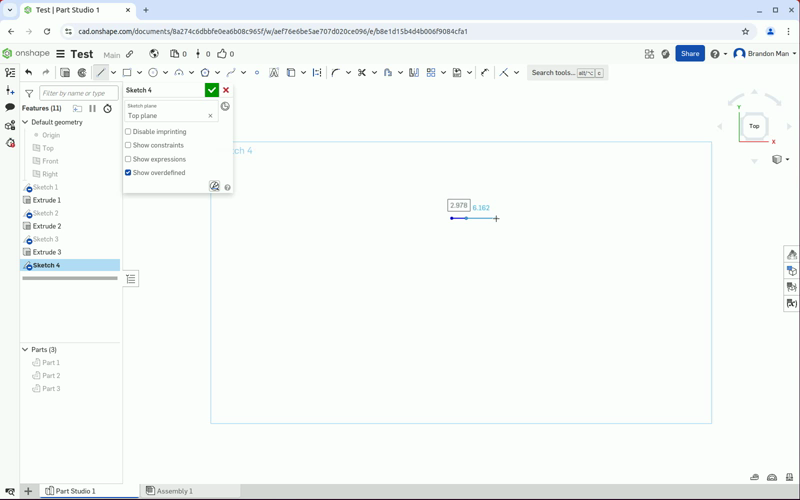
mouse_move(466, 195)
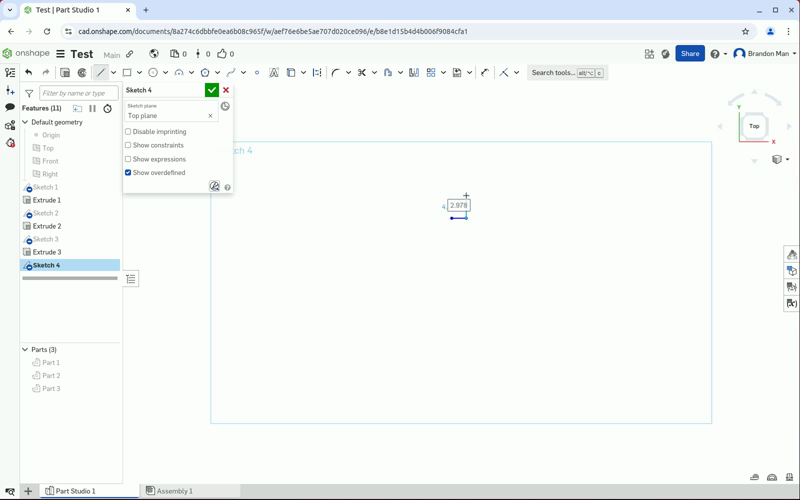
click(466, 195)
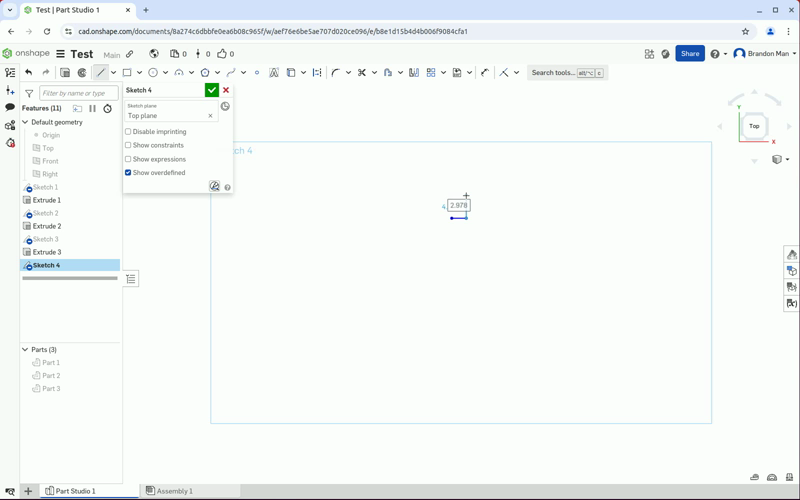
key_up(shift)
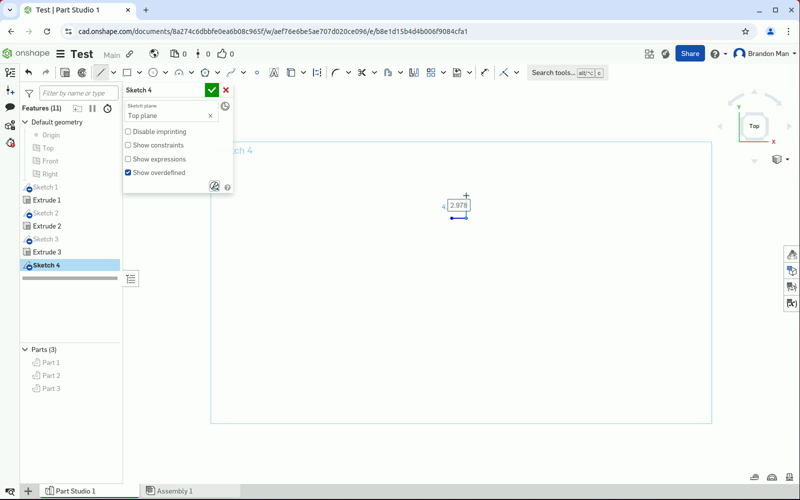
key_down(shift)
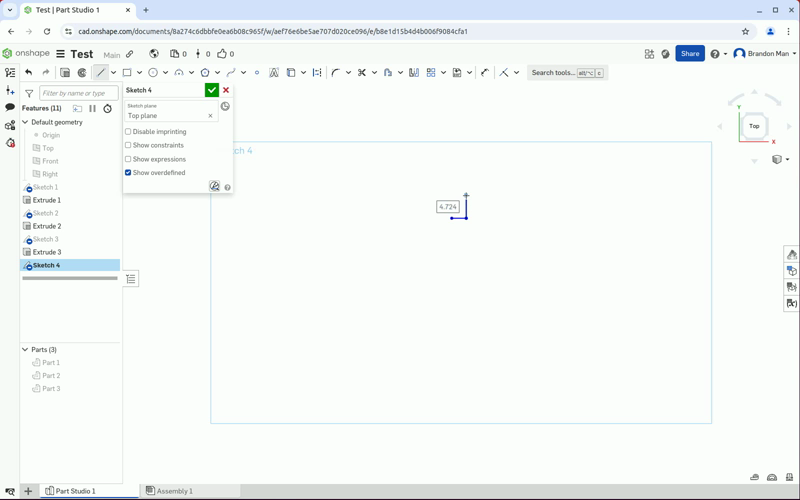
mouse_move(496, 195)
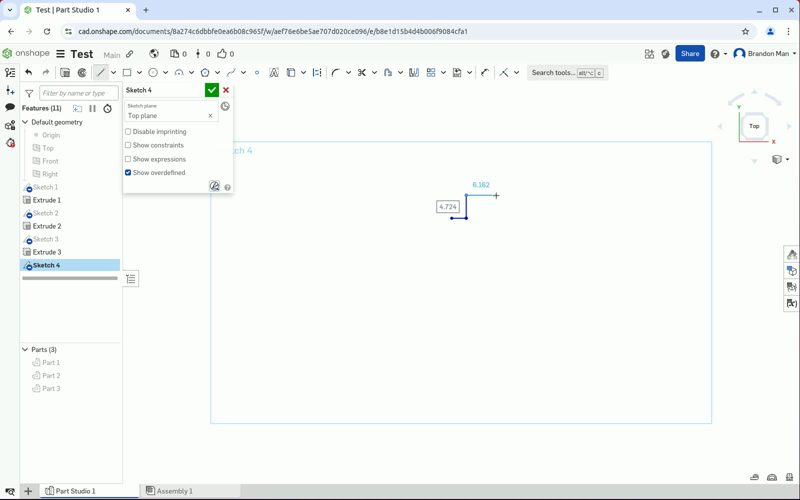
mouse_move(451, 195)
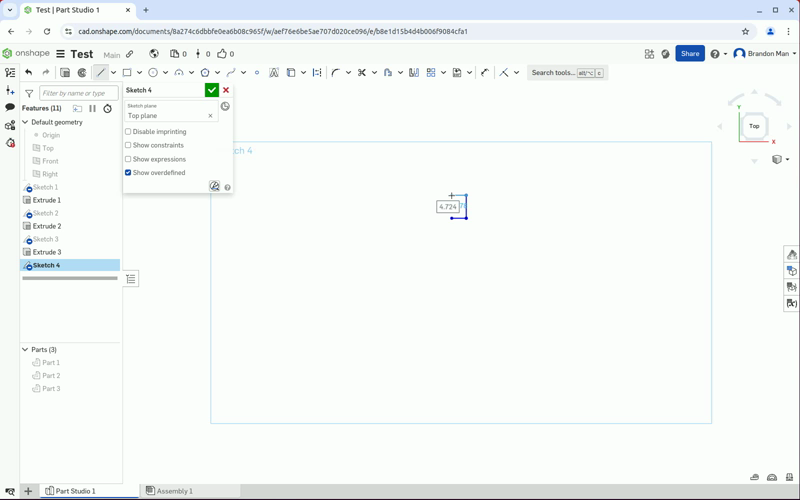
click(451, 195)
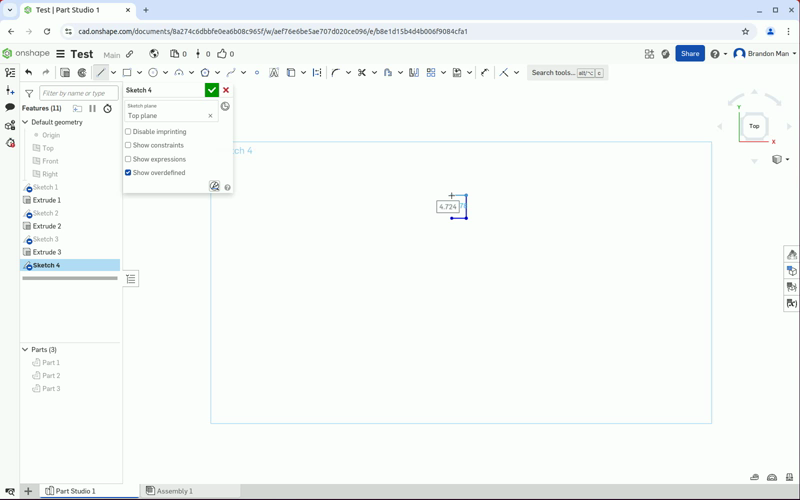
key_up(shift)
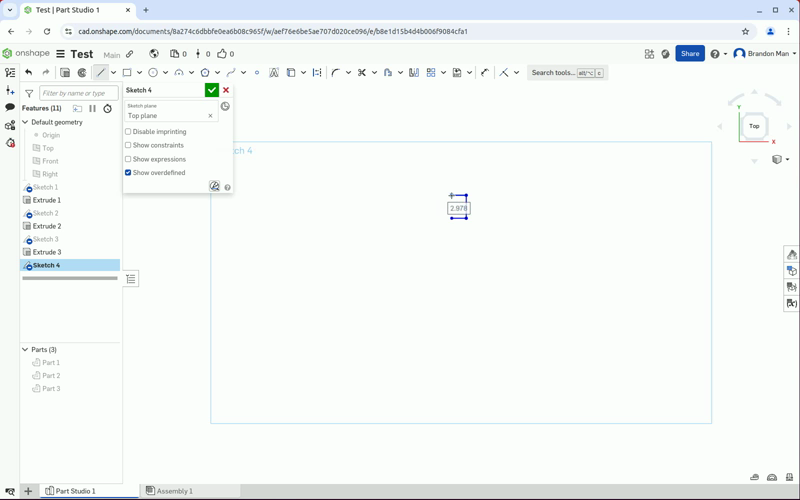
mouse_move(481, 195)
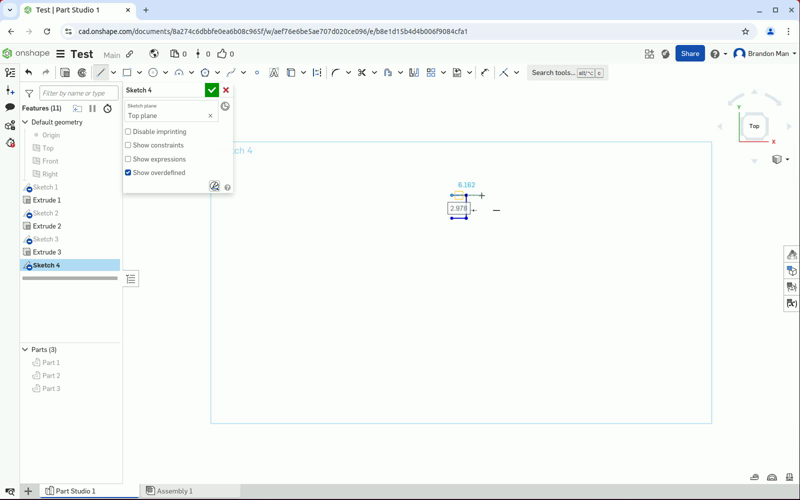
key_down(shift)
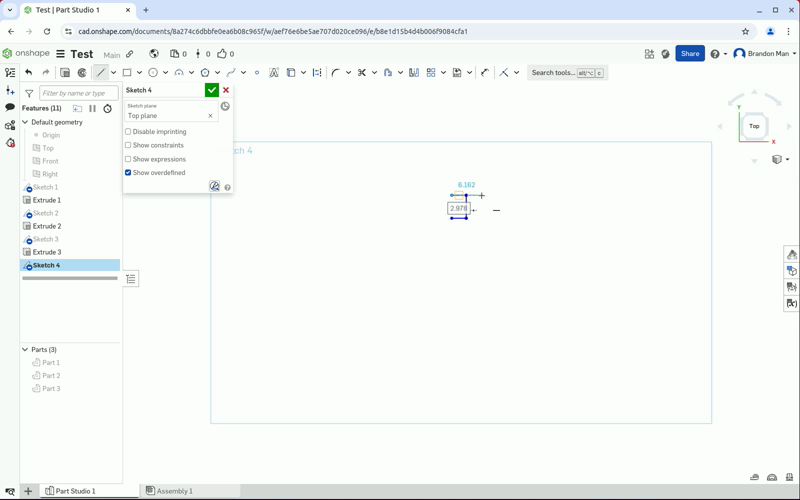
mouse_move(451, 218)
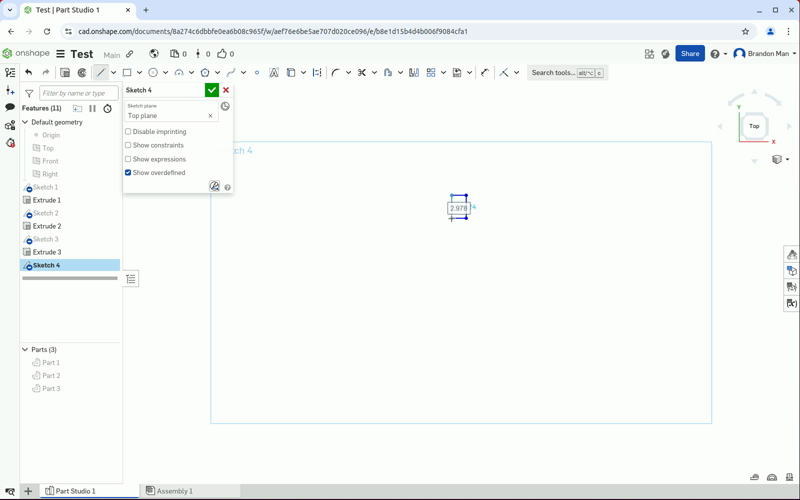
key_up(shift)
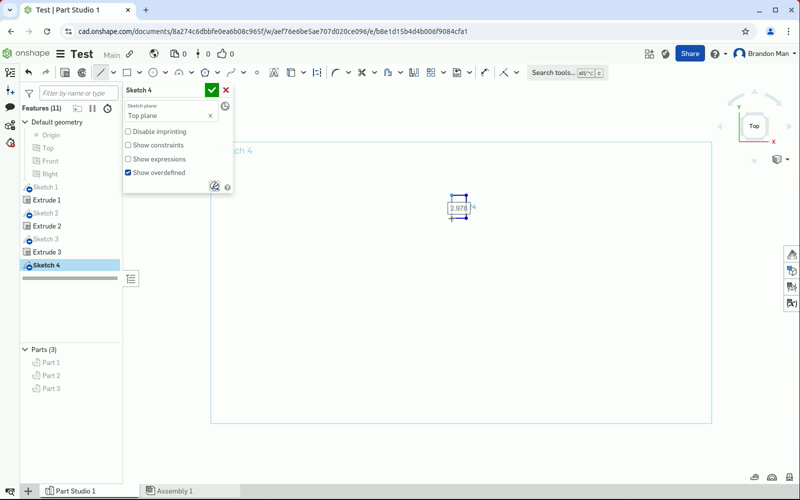
click(451, 218)
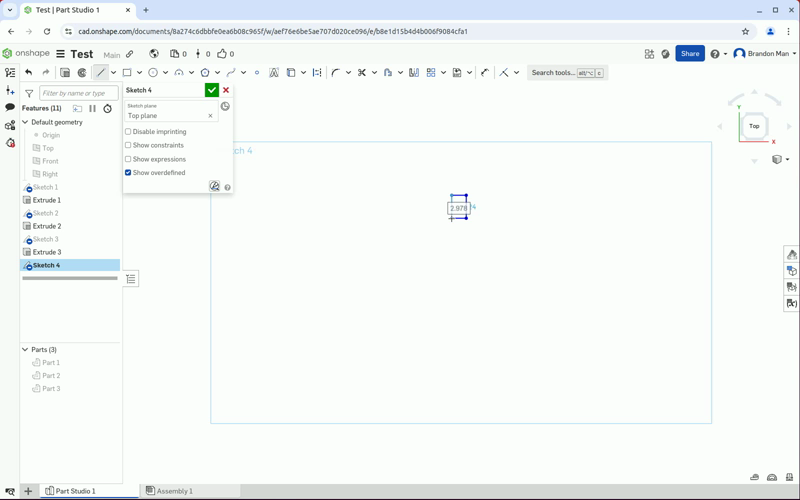
key(esc)
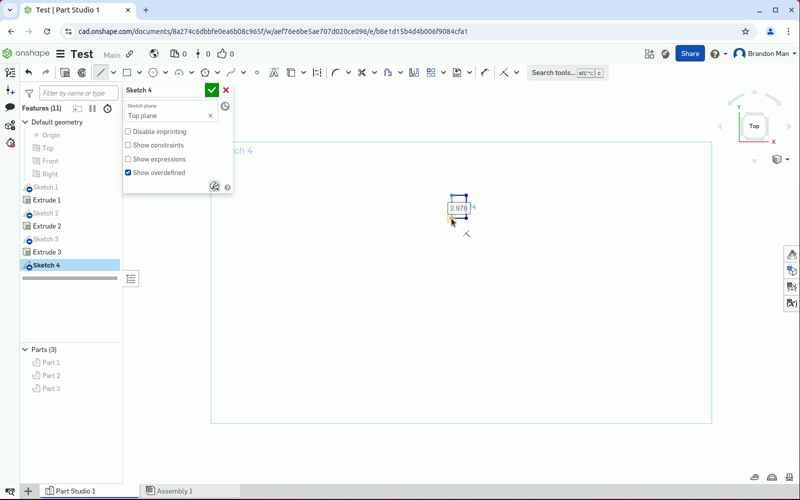
mouse_move(452, 203)
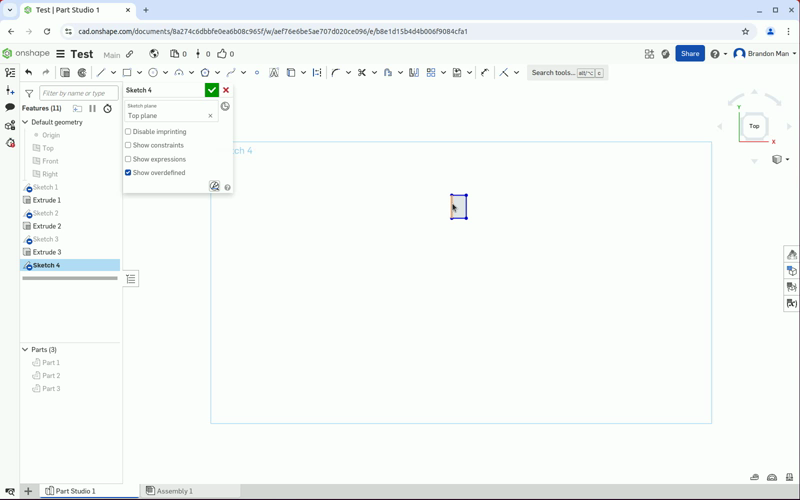
scroll(6)
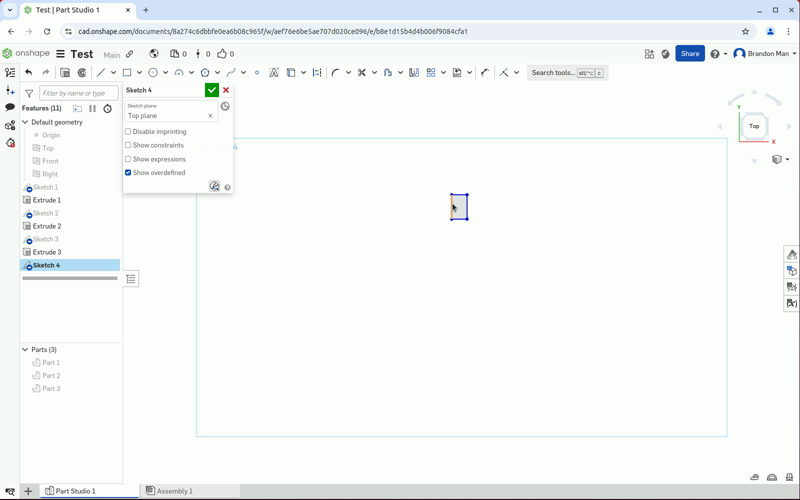
scroll(6)
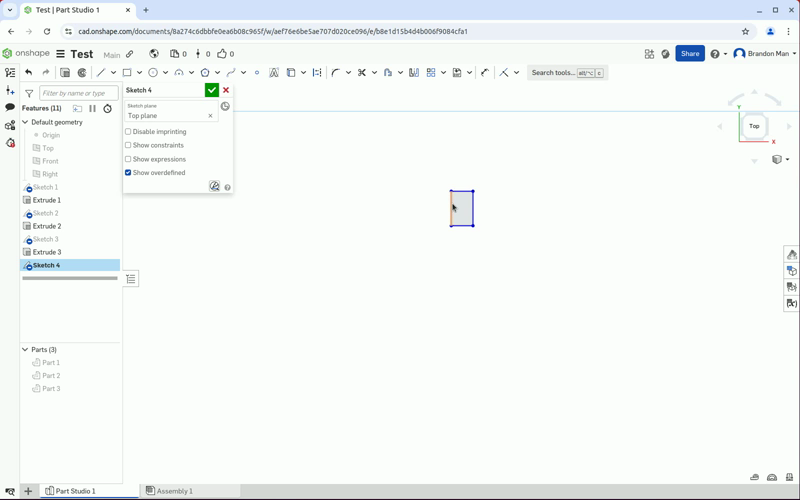
scroll(6)
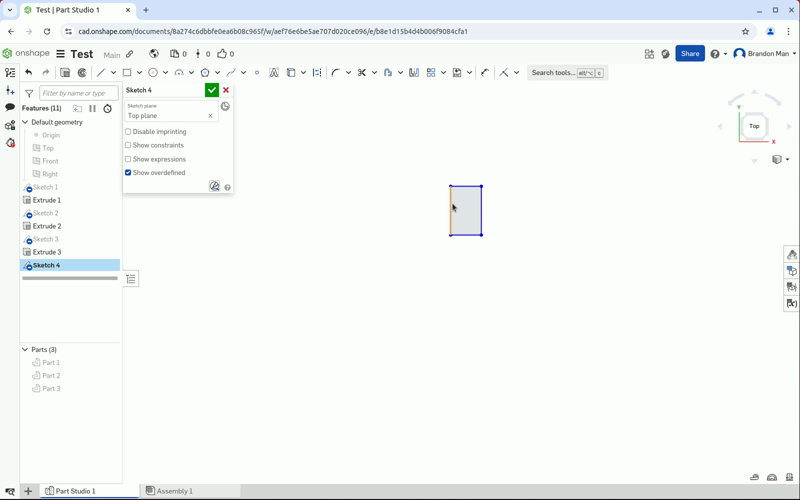
scroll(6)
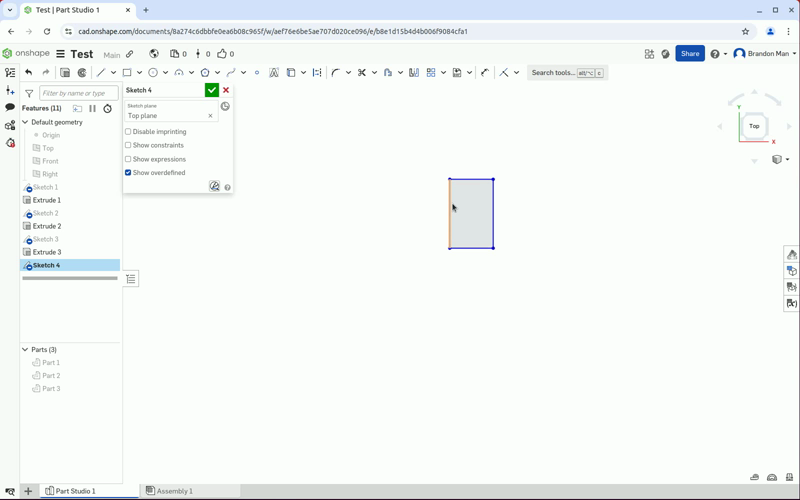
scroll(6)
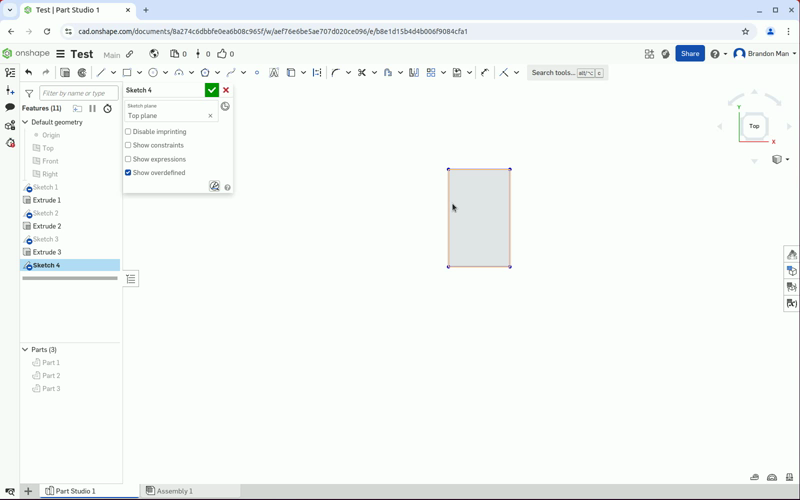
scroll(6)
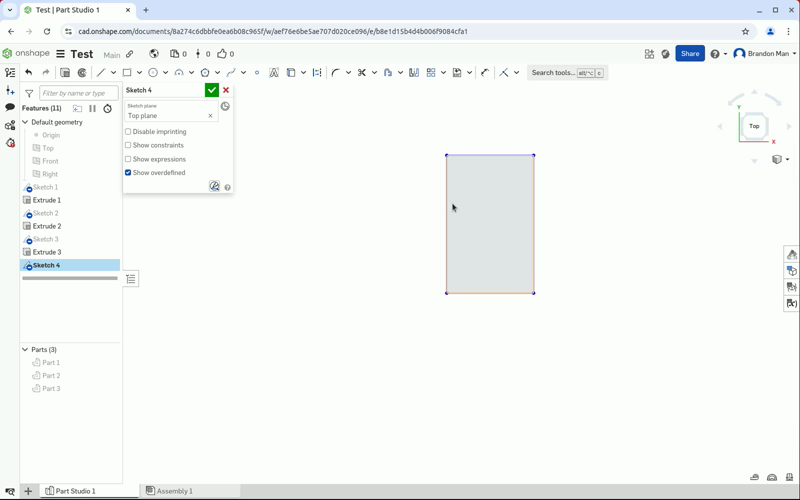
scroll(6)
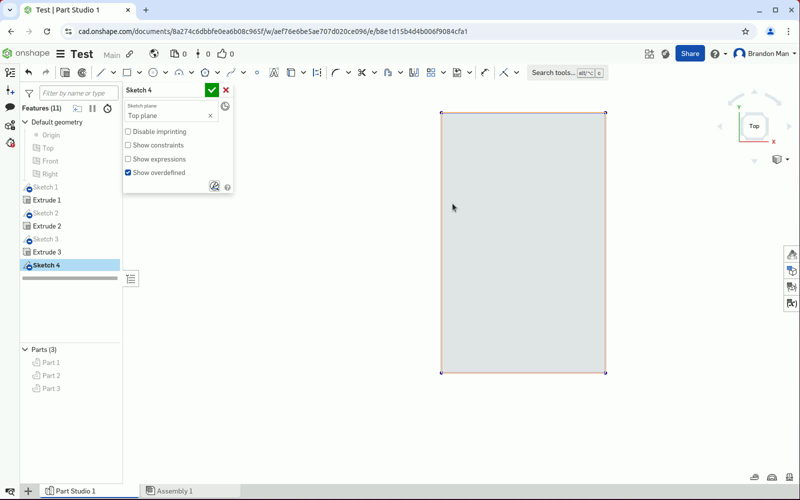
click(452, 203)
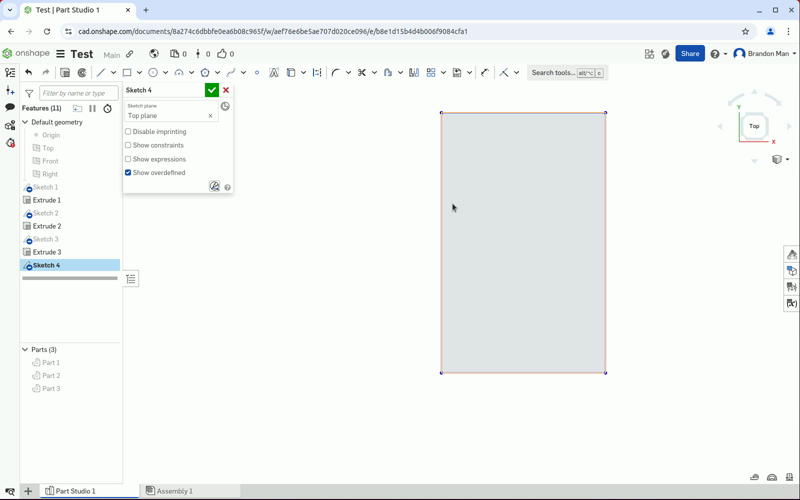
scroll(-6)
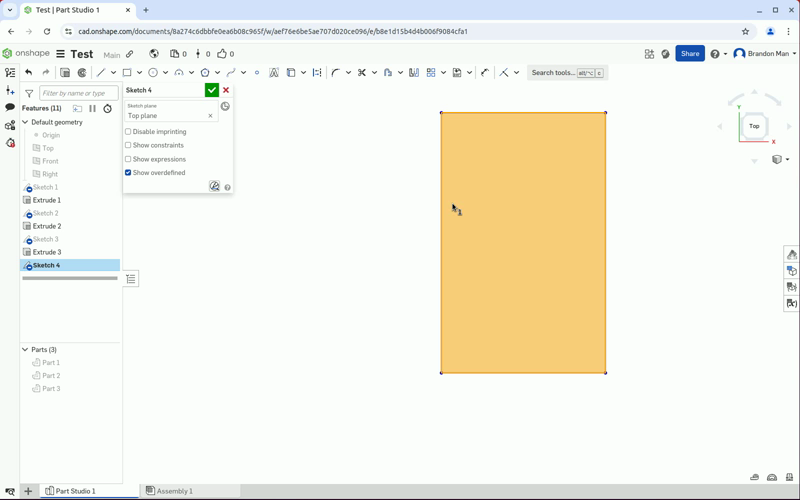
scroll(-6)
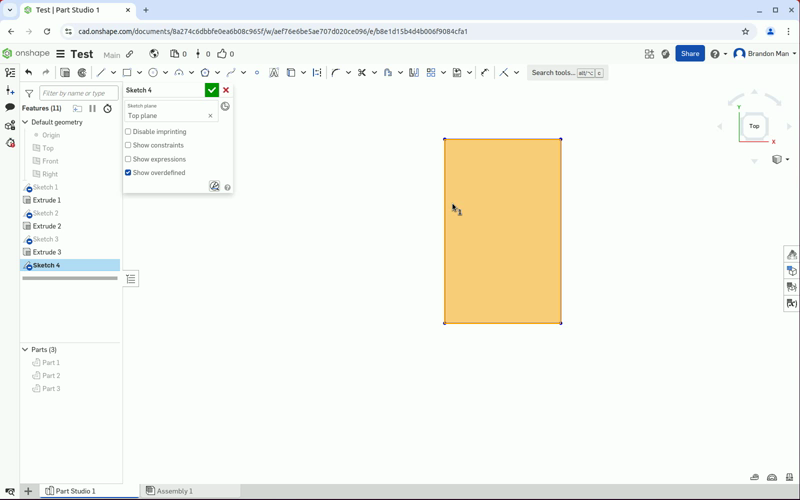
scroll(-6)
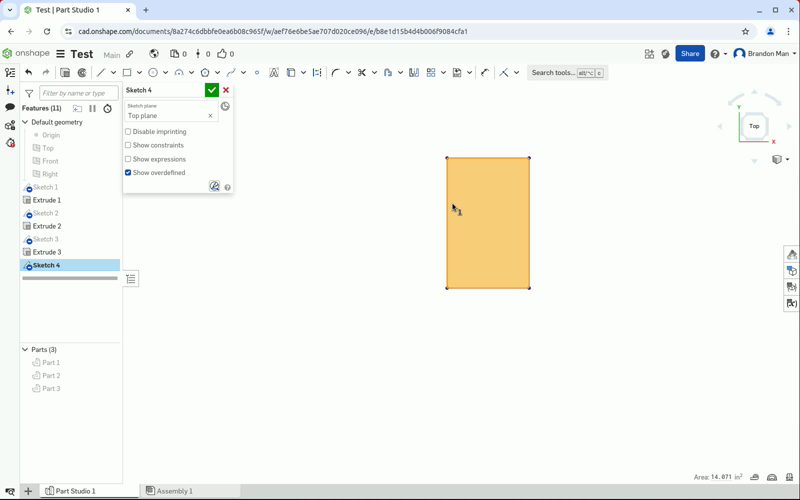
scroll(-6)
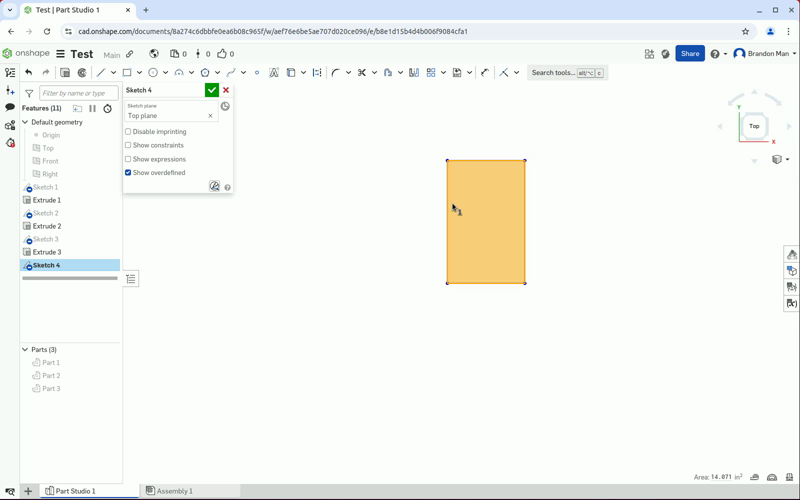
scroll(-6)
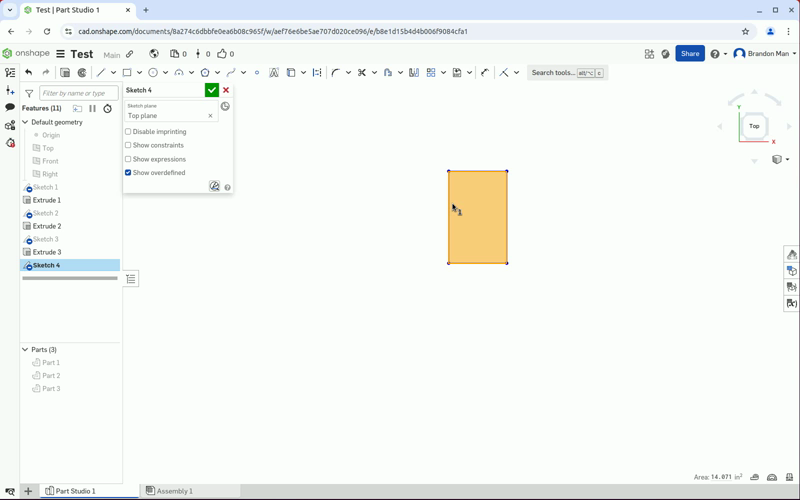
scroll(-6)
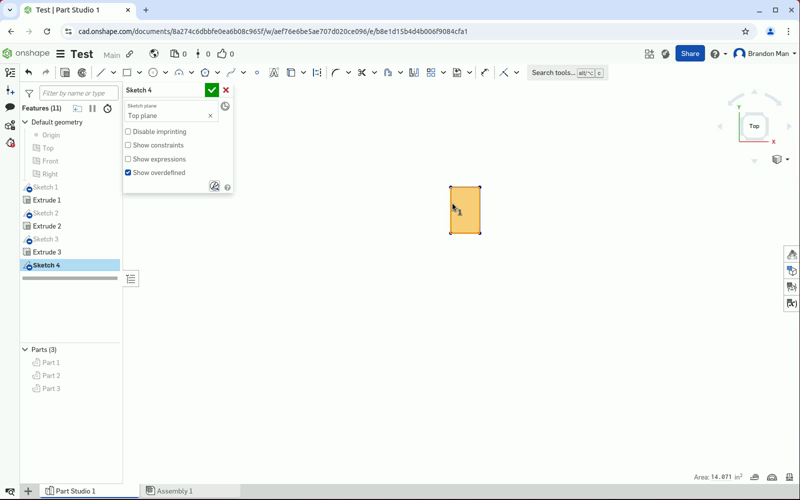
scroll(-6)
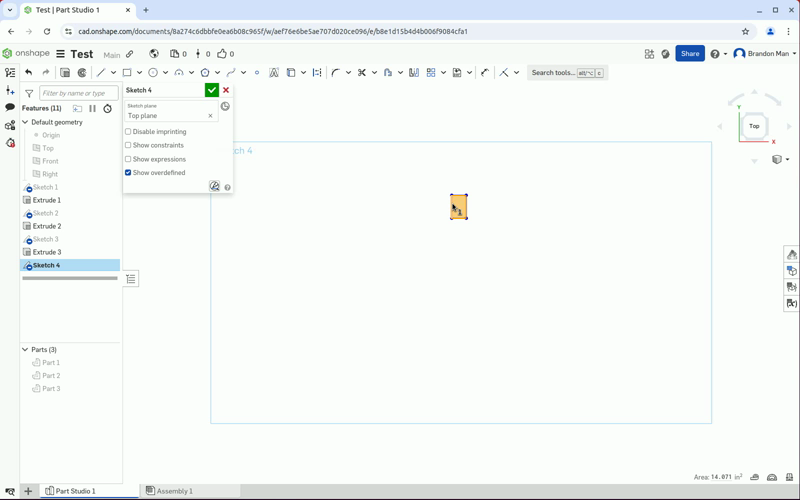
mouse_move(73, 352)
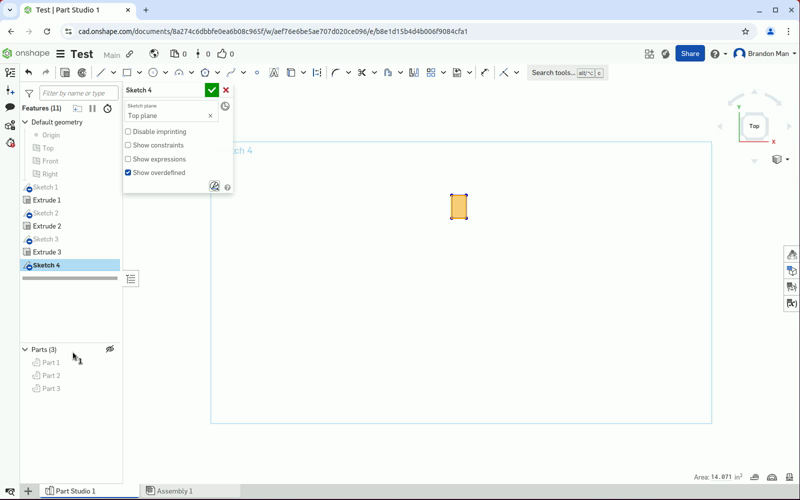
key(shift+y)
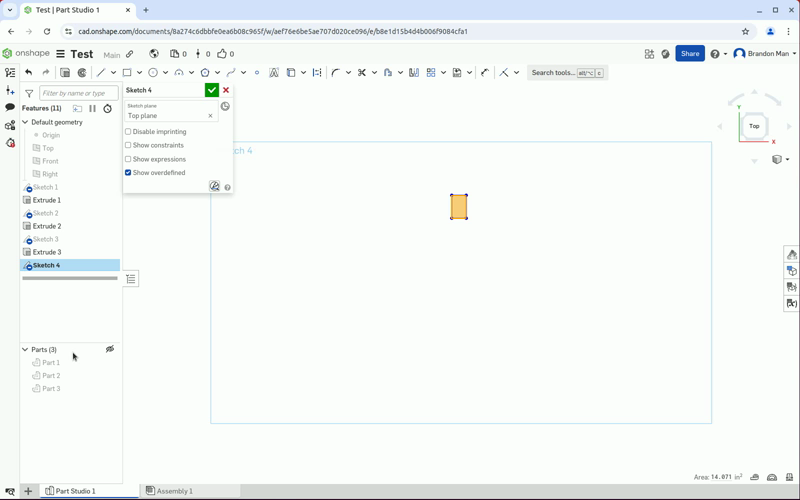
key(shift+e)
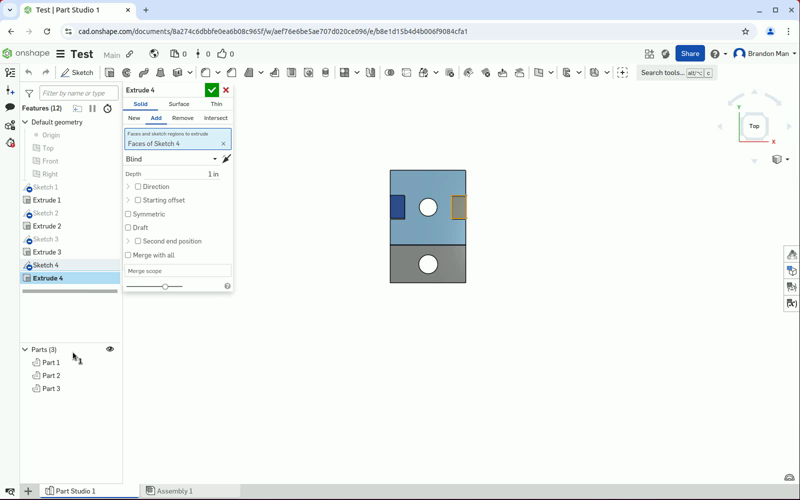
mouse_move(143, 106)
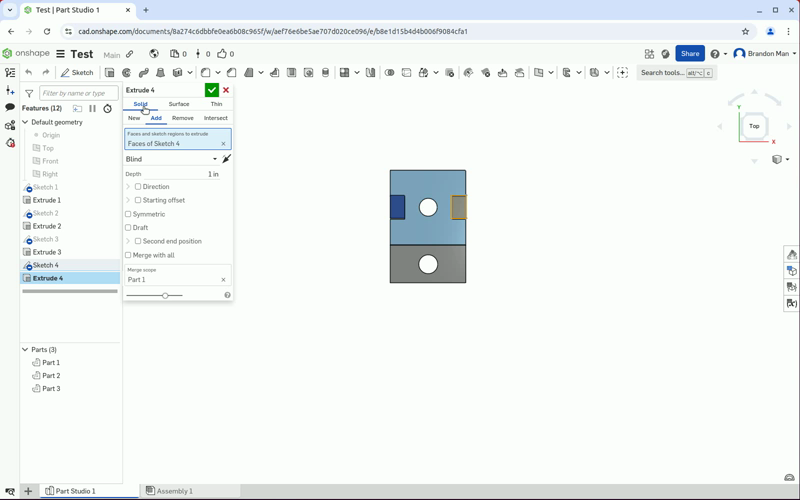
click(143, 106)
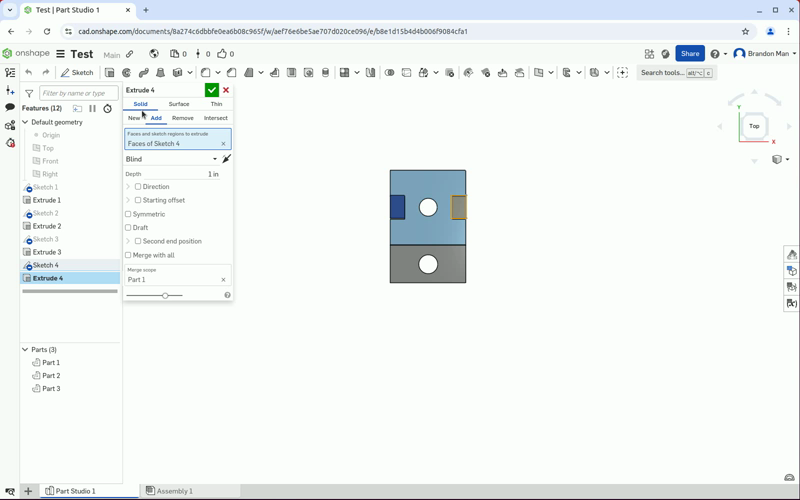
mouse_move(137, 120)
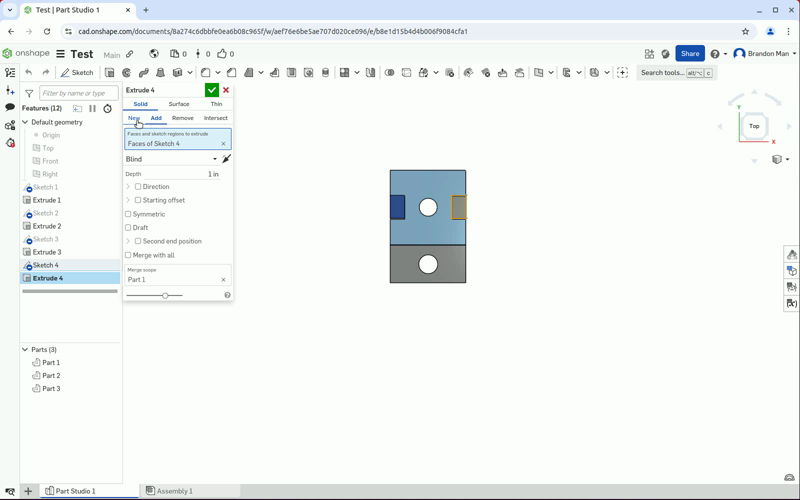
click(137, 120)
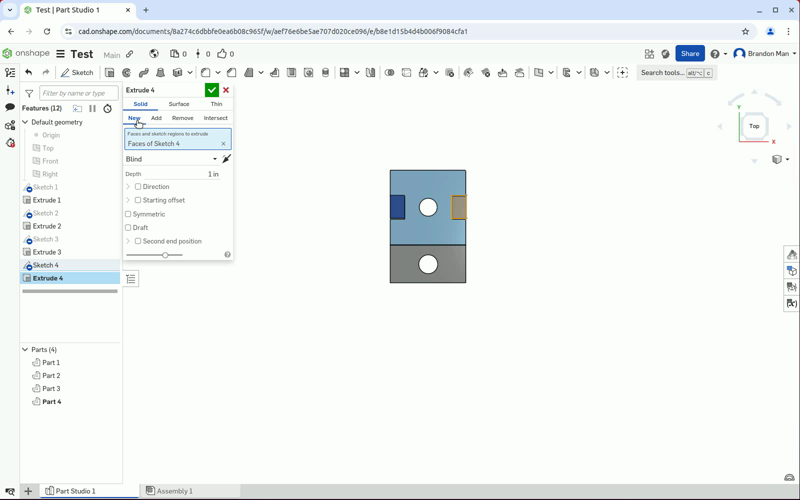
key(tab, 4)
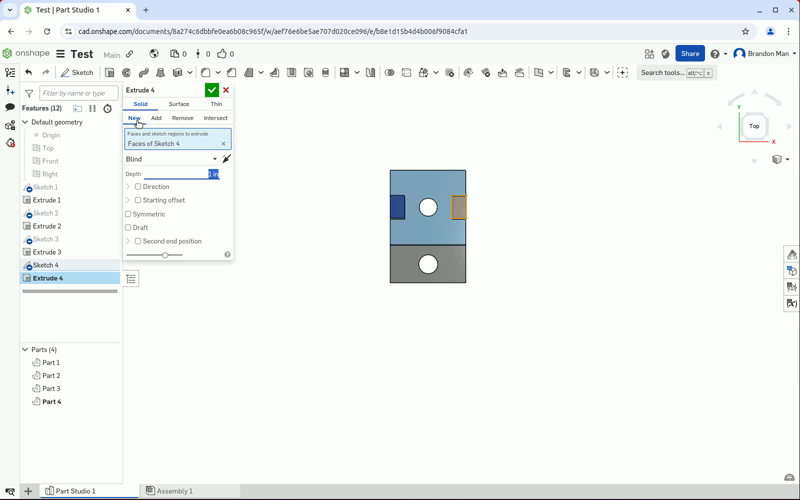
text(7.703)
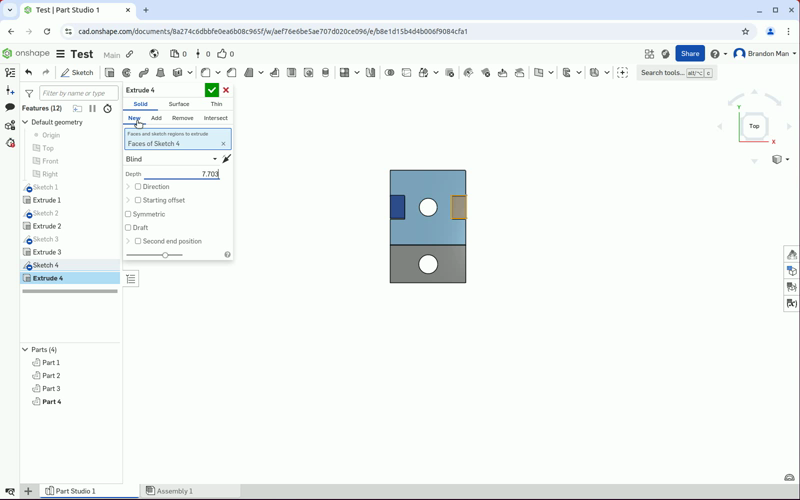
key(enter)
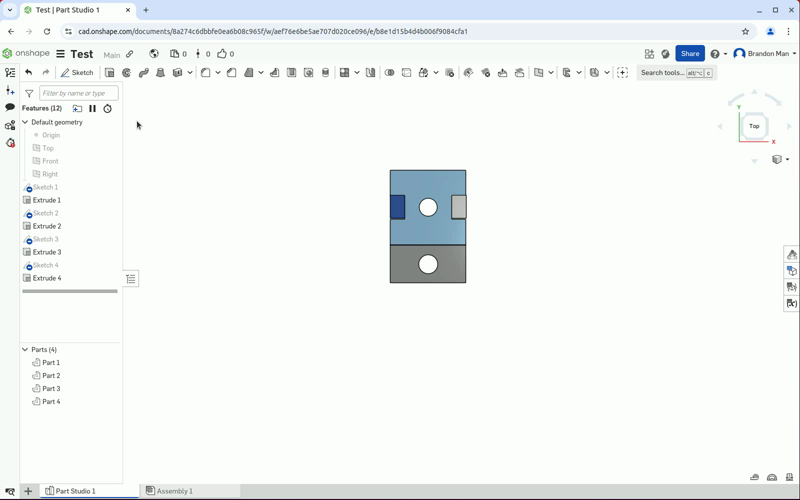
key(shift+h)
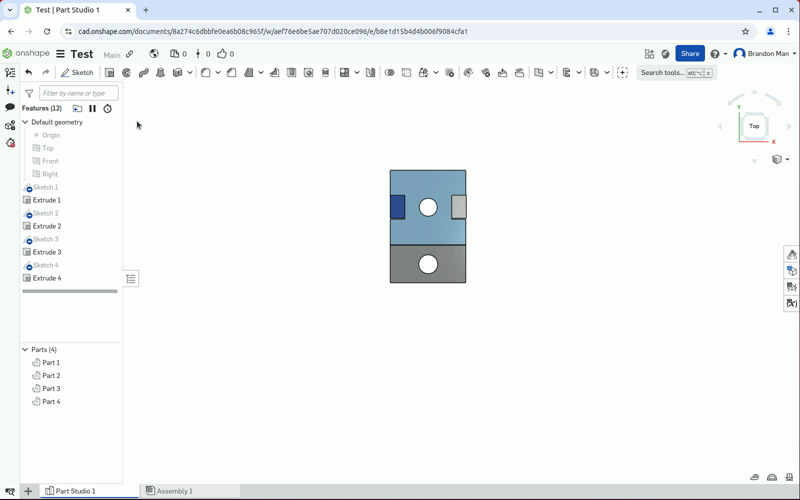
key(shift+h)
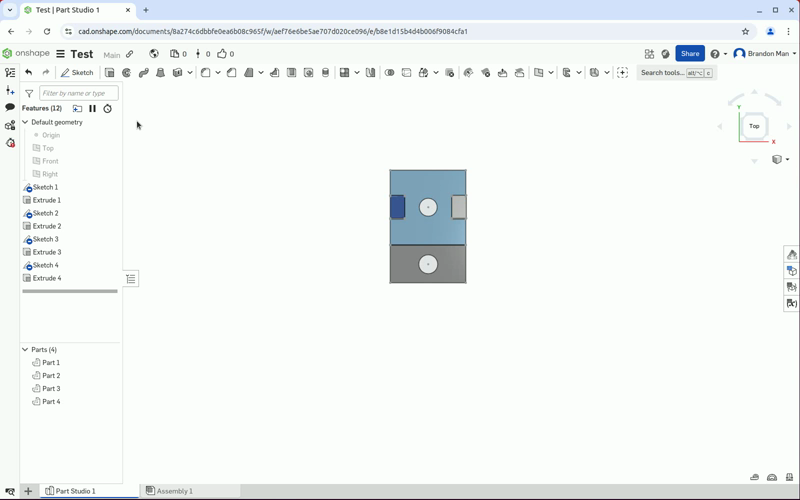
key(shift+7)
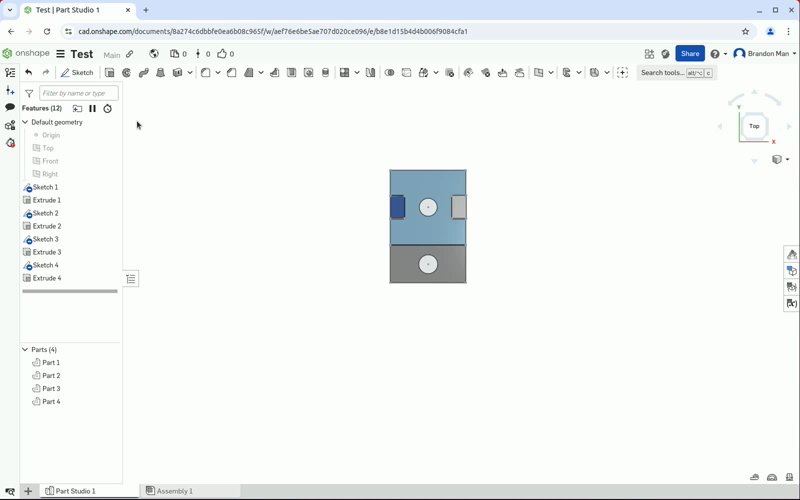
key(up, 3)
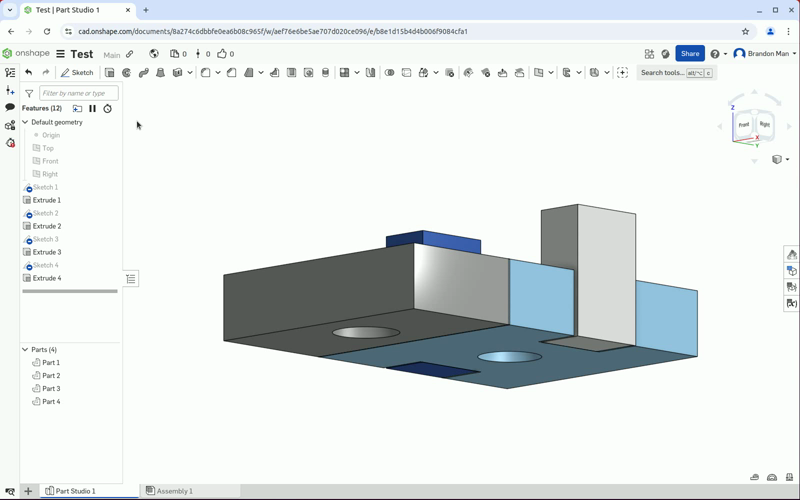
key(left, 3)
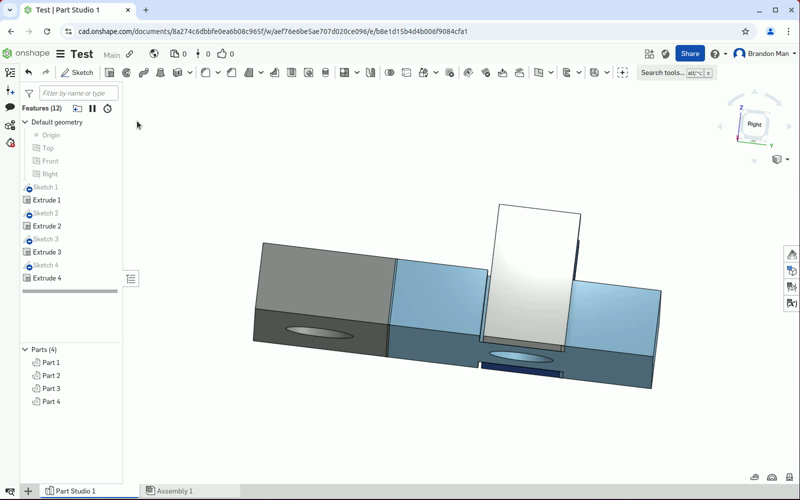
key(right, 3)
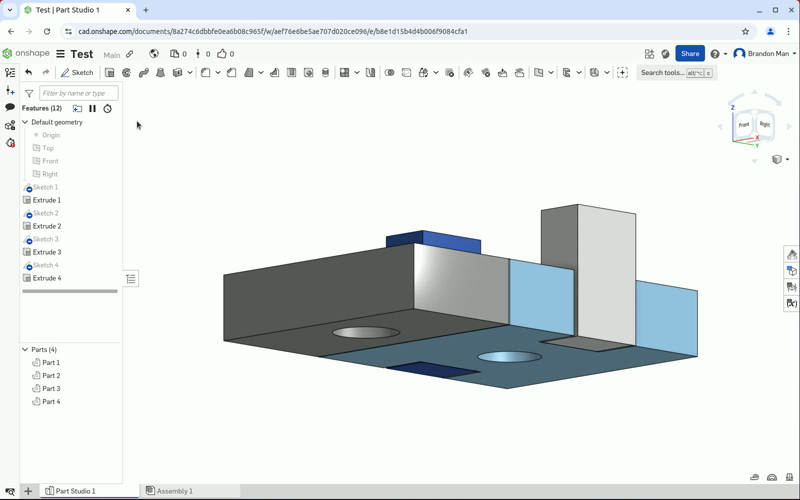
key(down, 3)
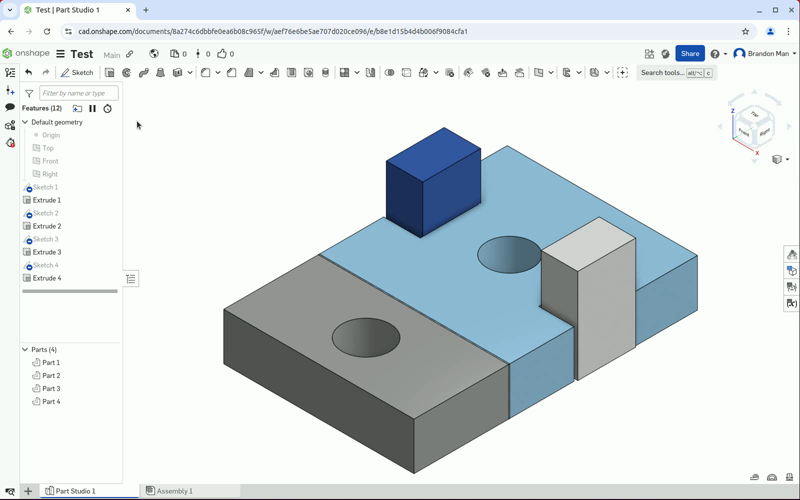
mouse_move(73, 189)
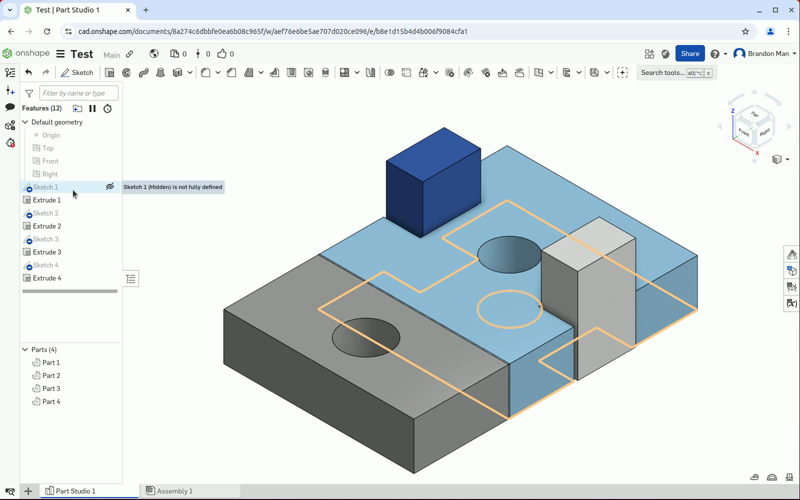
click(73, 189)